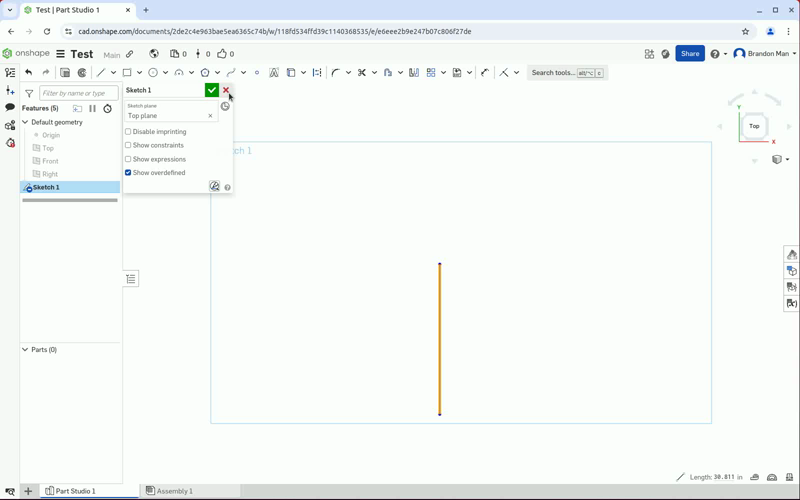
key(shift+h)
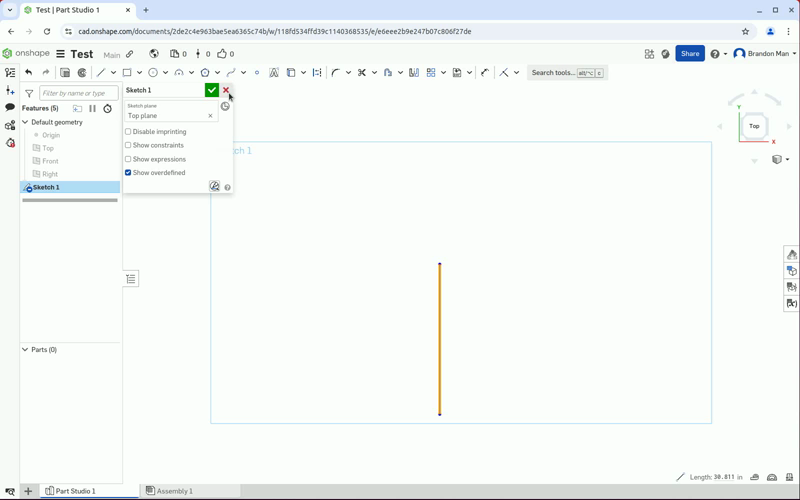
key(shift+s)
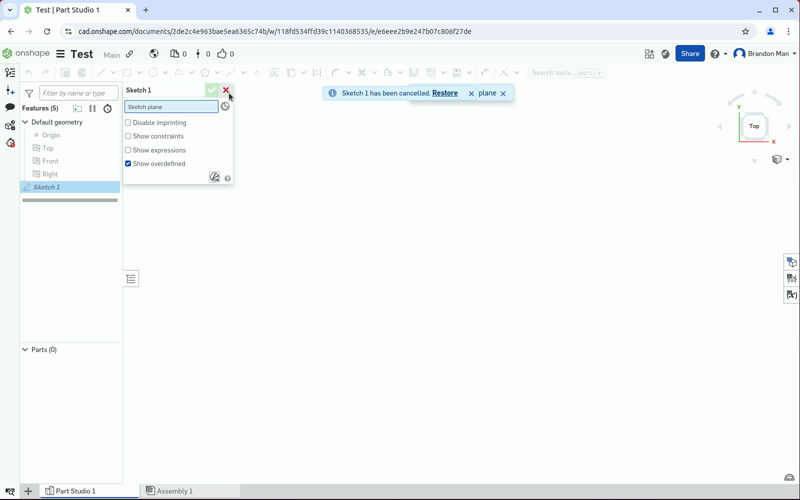
mouse_move(73, 150)
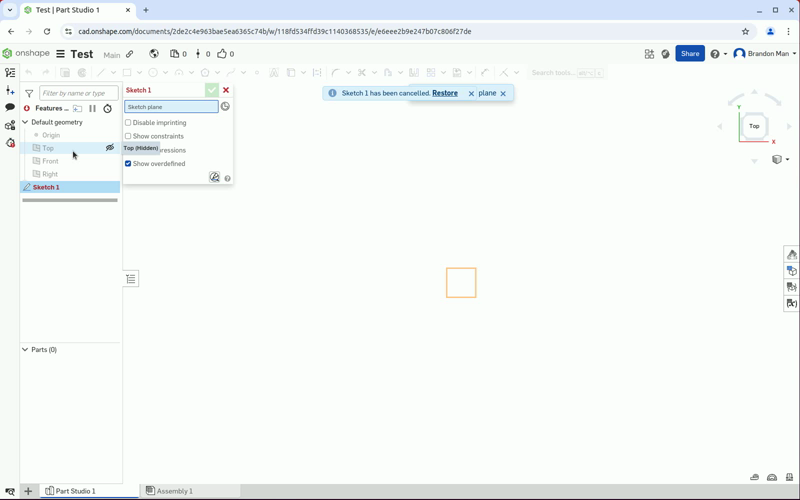
click(73, 150)
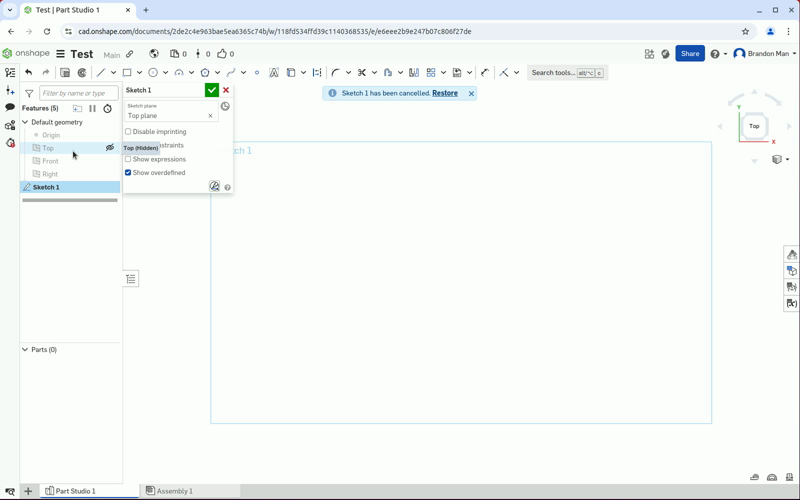
mouse_move(73, 352)
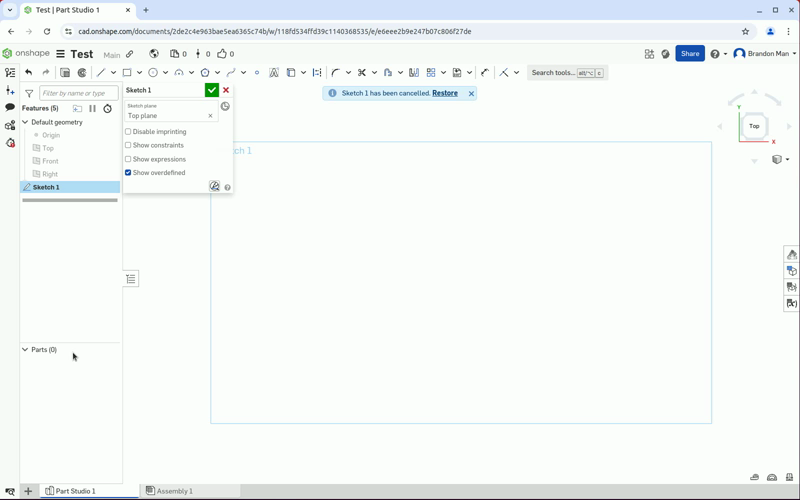
key(y)
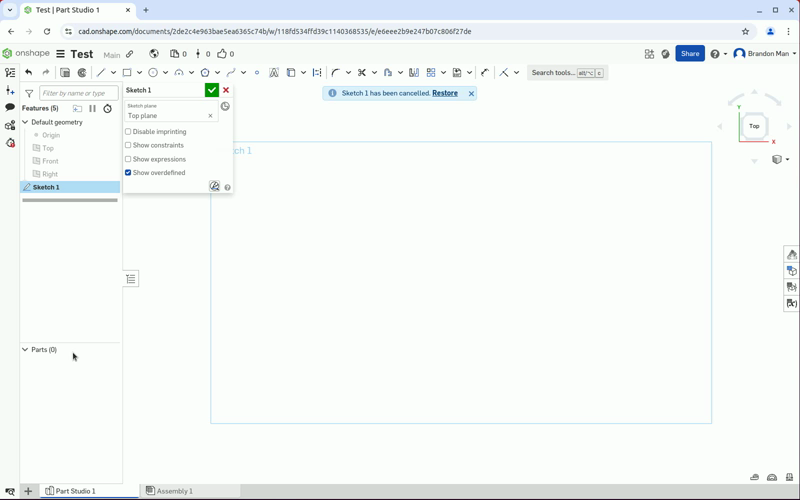
key(c)
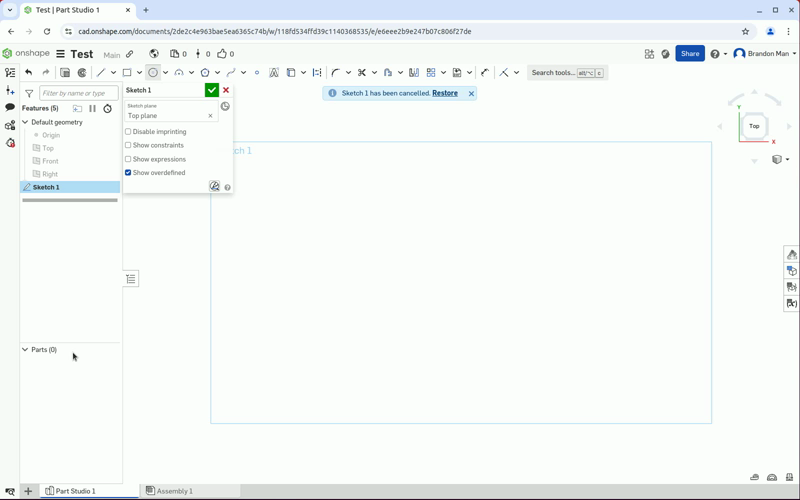
key_down(shift)
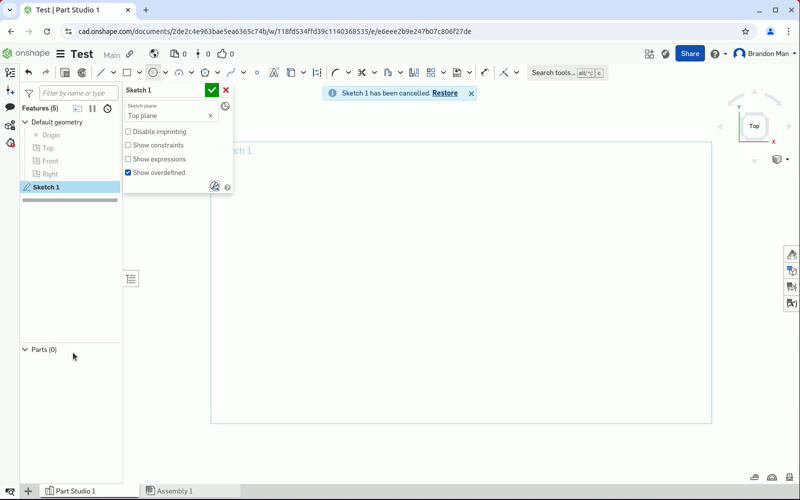
mouse_move(461, 282)
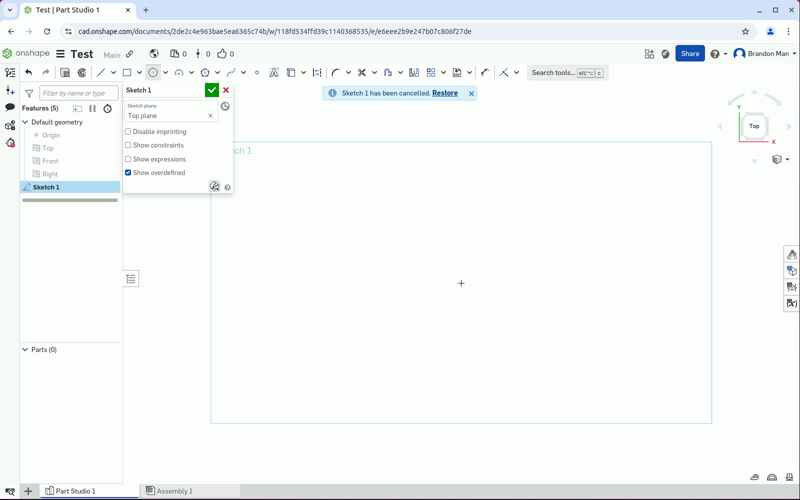
click(461, 282)
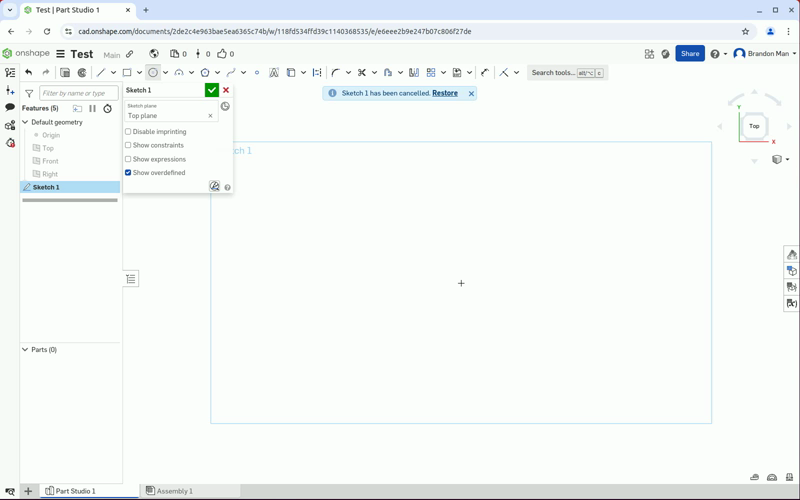
key_up(shift)
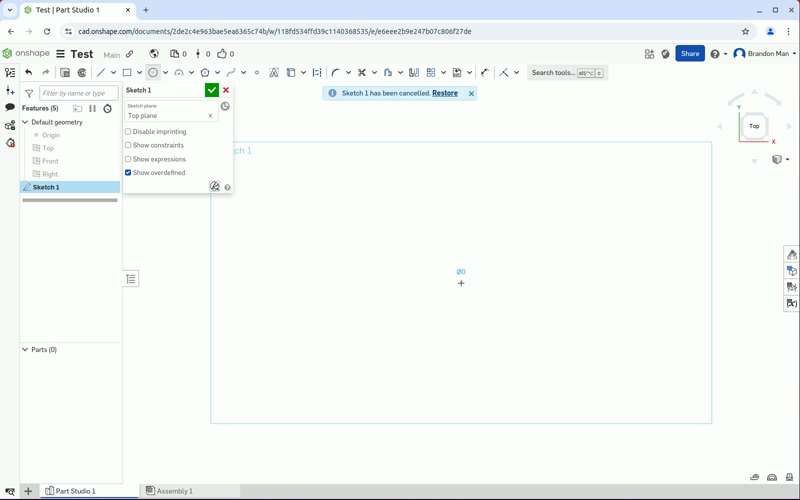
mouse_move(563, 282)
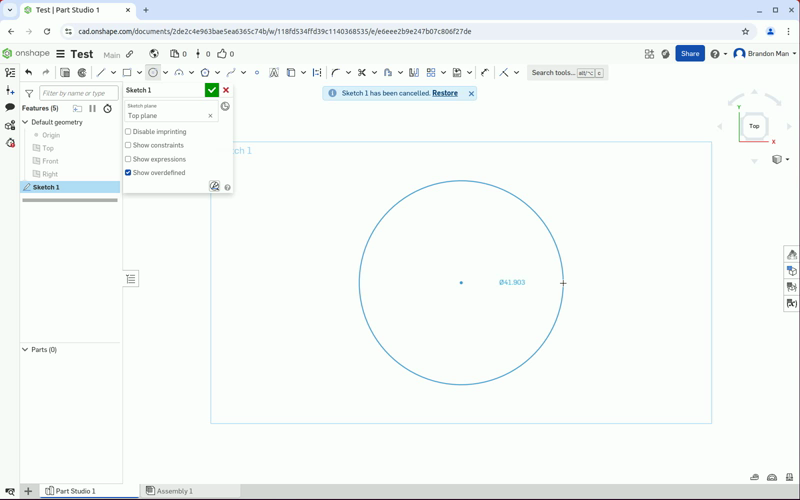
click(563, 282)
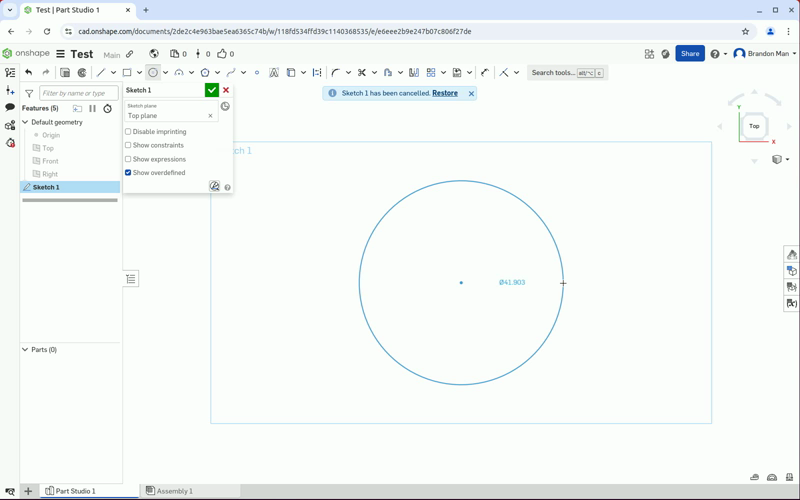
key(esc)
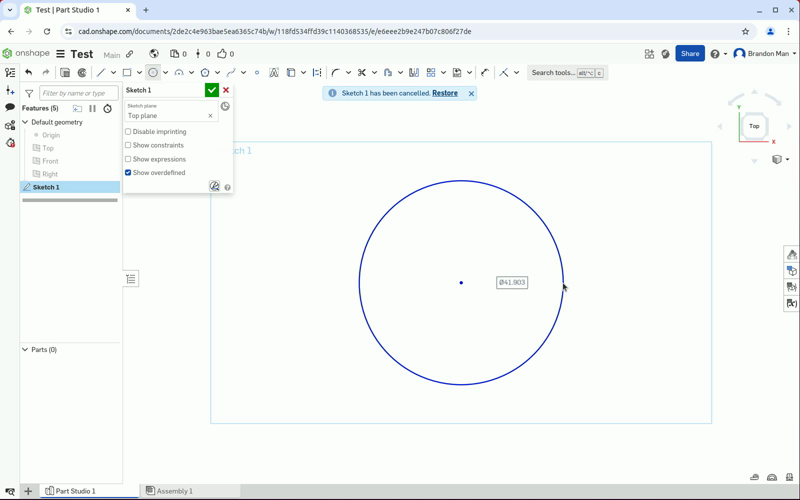
key(c)
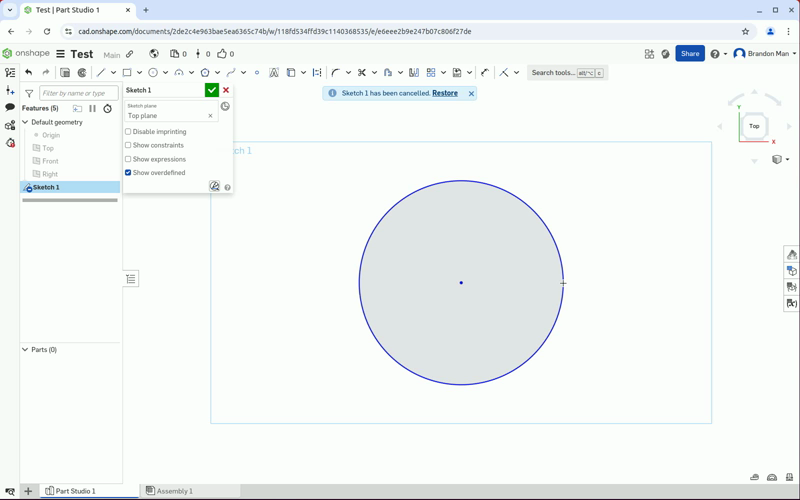
key_down(shift)
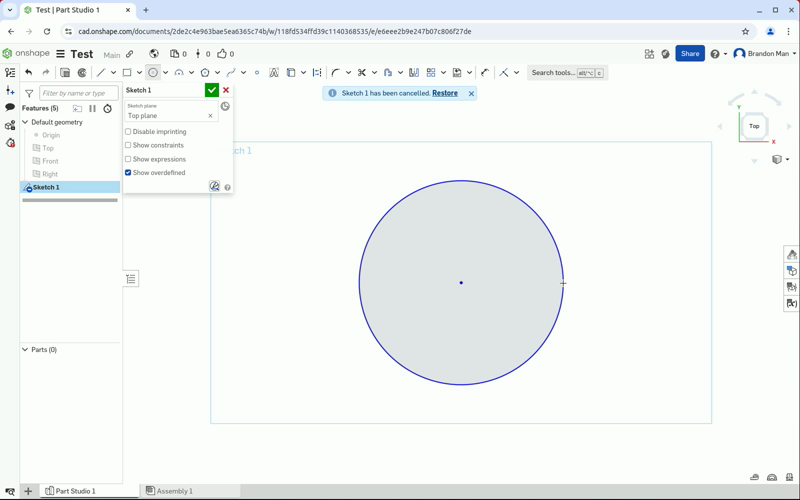
mouse_move(461, 282)
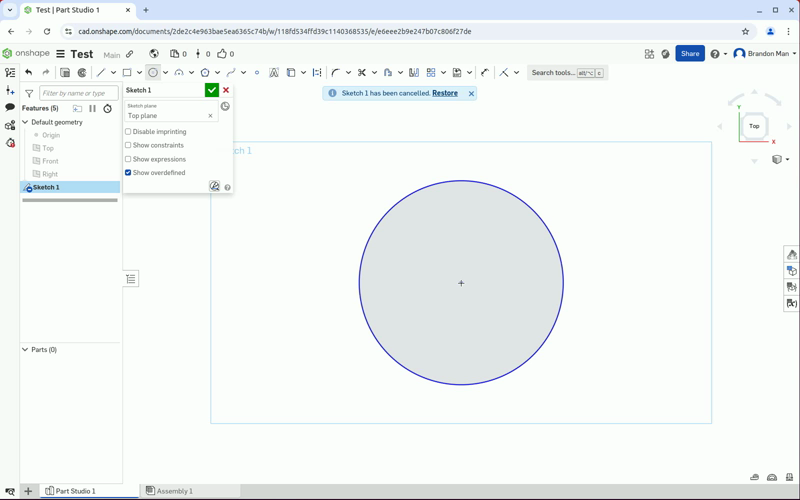
click(461, 282)
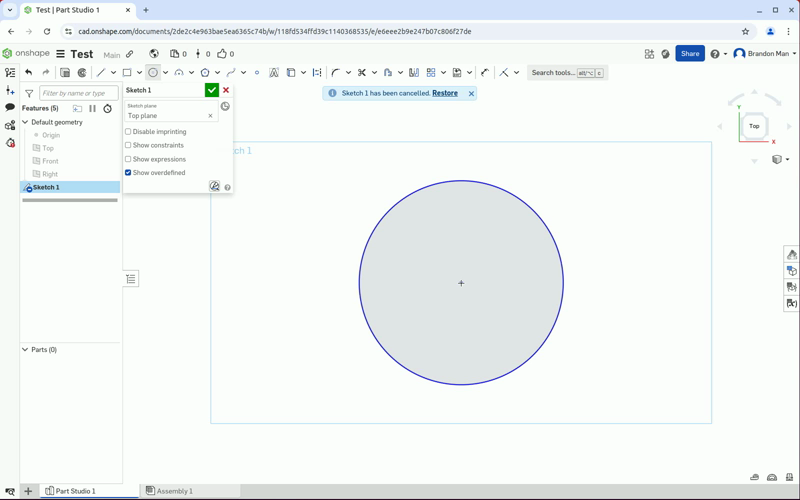
key_up(shift)
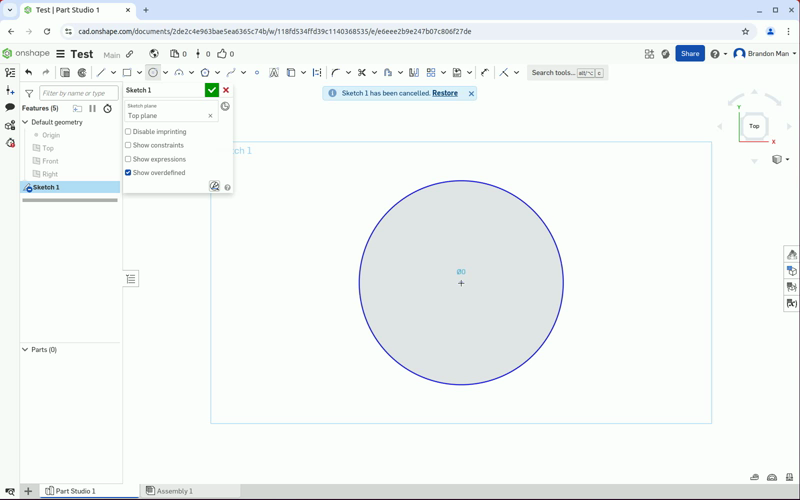
mouse_move(554, 282)
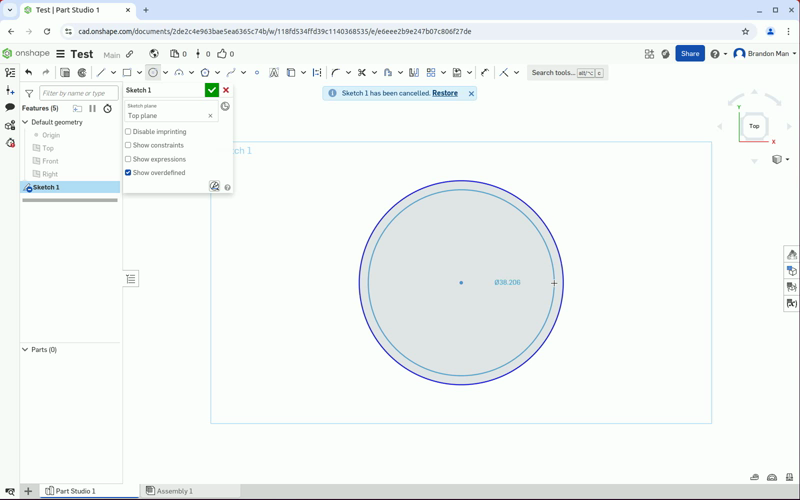
click(554, 282)
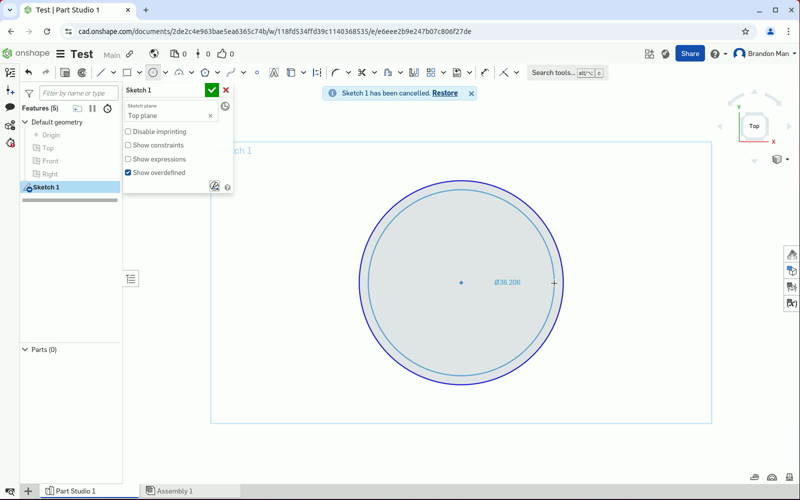
key(esc)
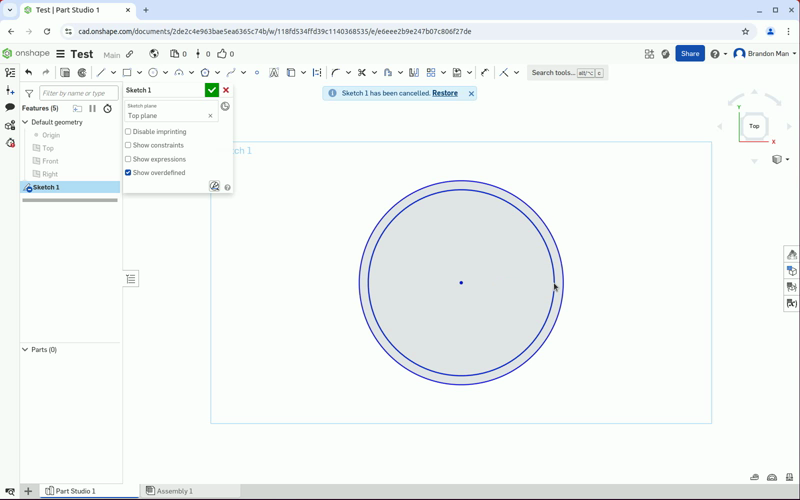
mouse_move(509, 367)
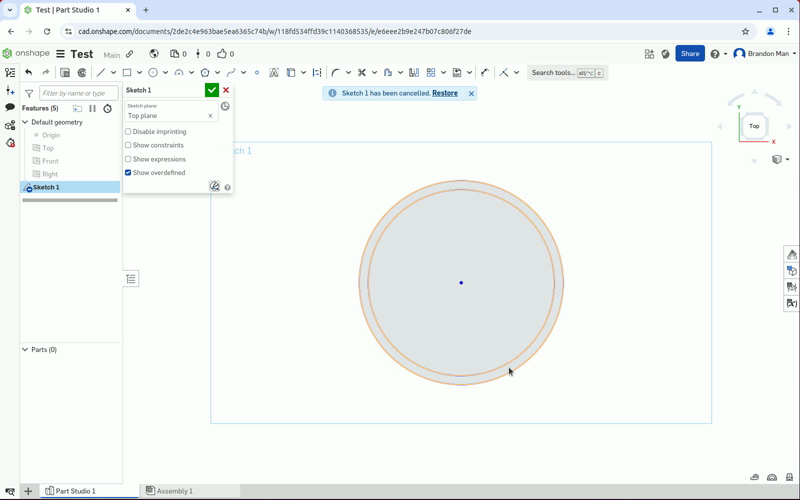
click(509, 367)
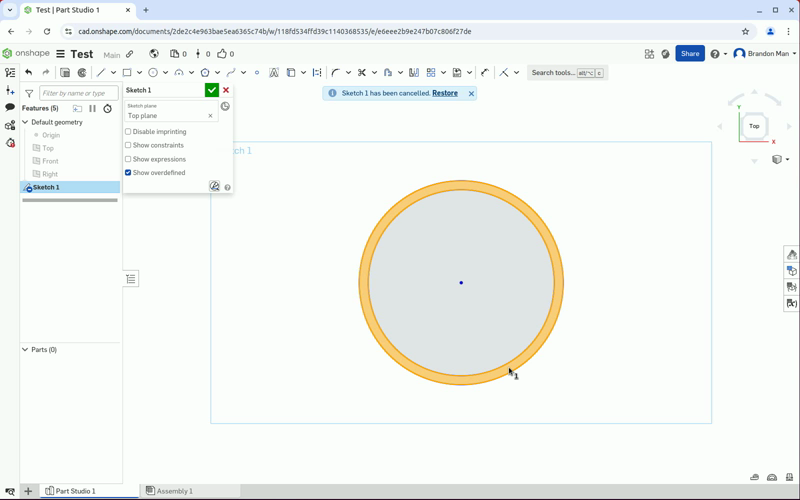
mouse_move(73, 352)
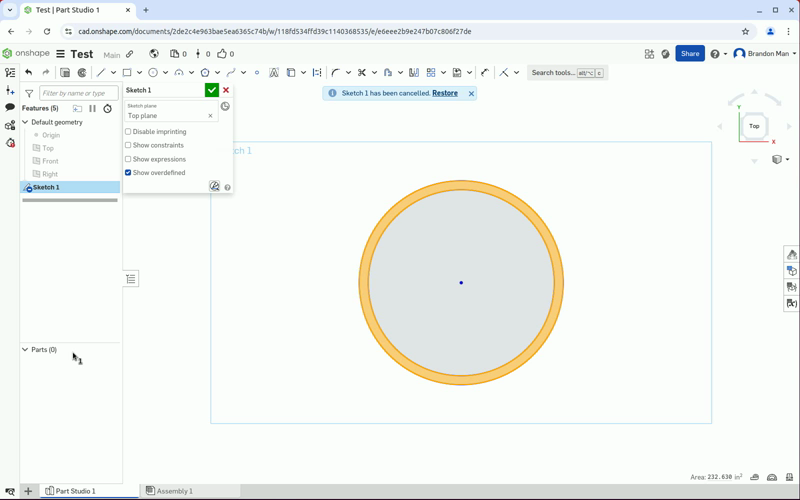
key(shift+y)
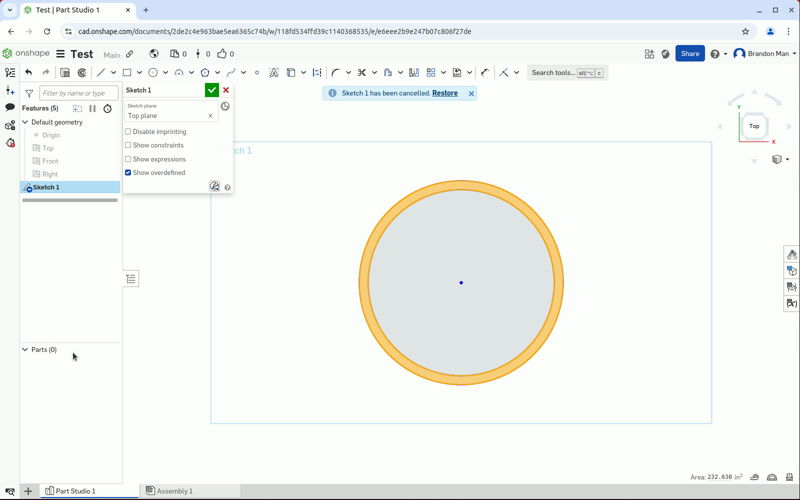
key(shift+e)
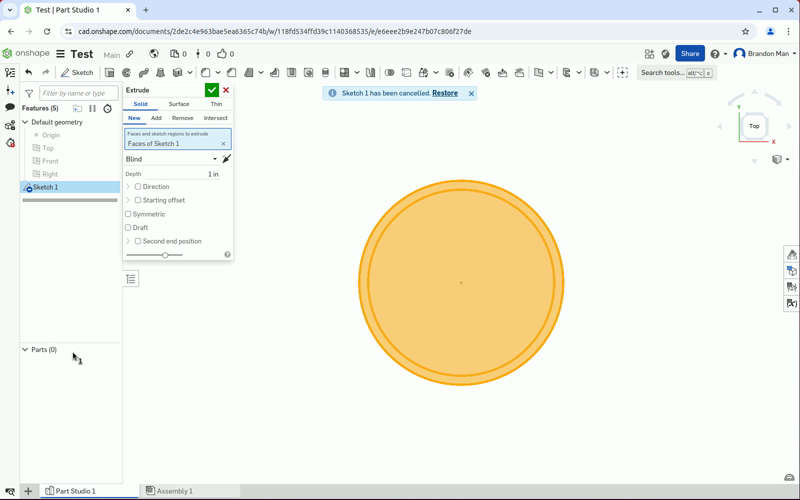
mouse_move(143, 106)
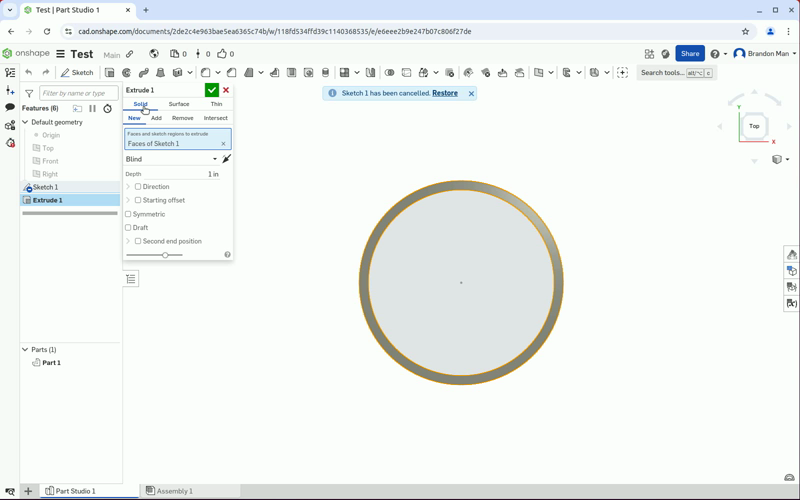
click(143, 106)
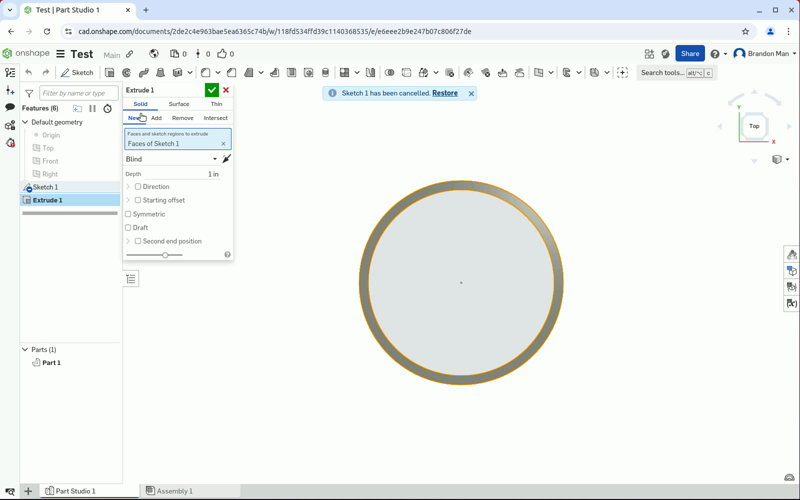
mouse_move(137, 120)
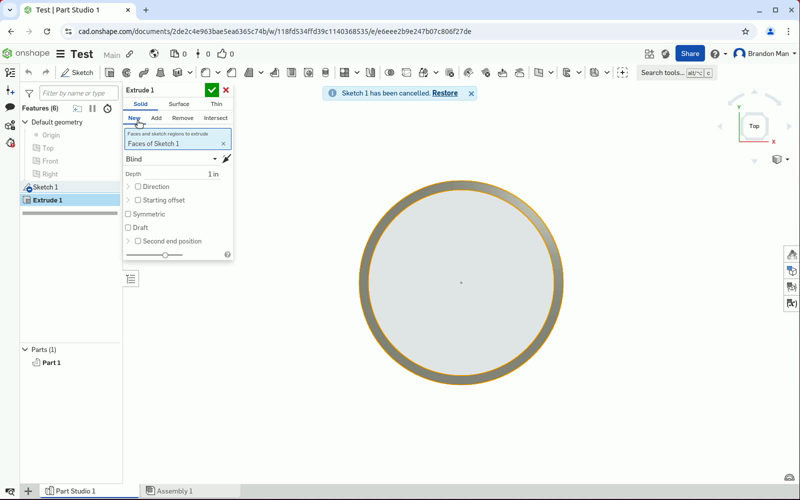
click(137, 120)
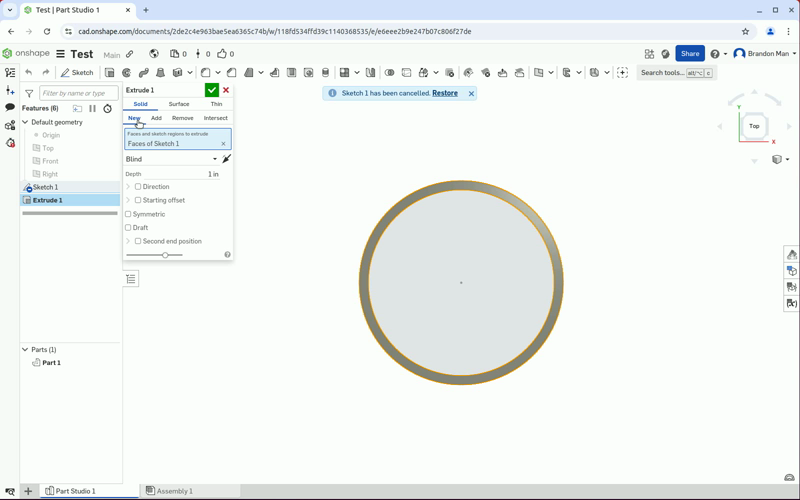
key(tab, 4)
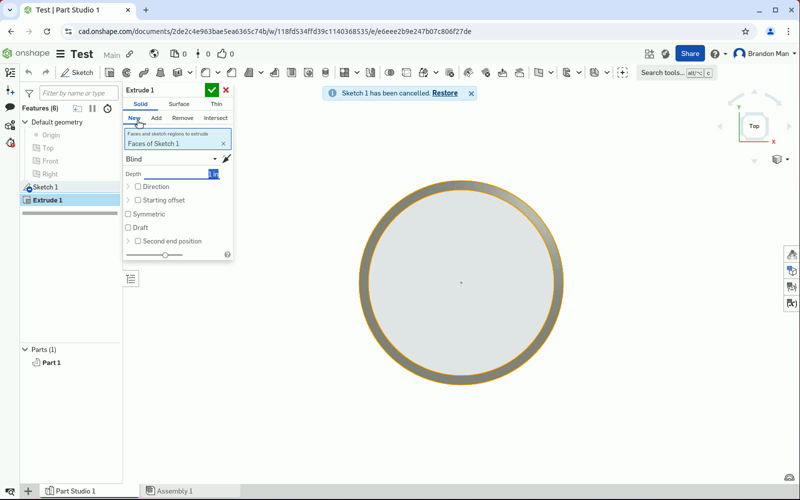
text(3.851)
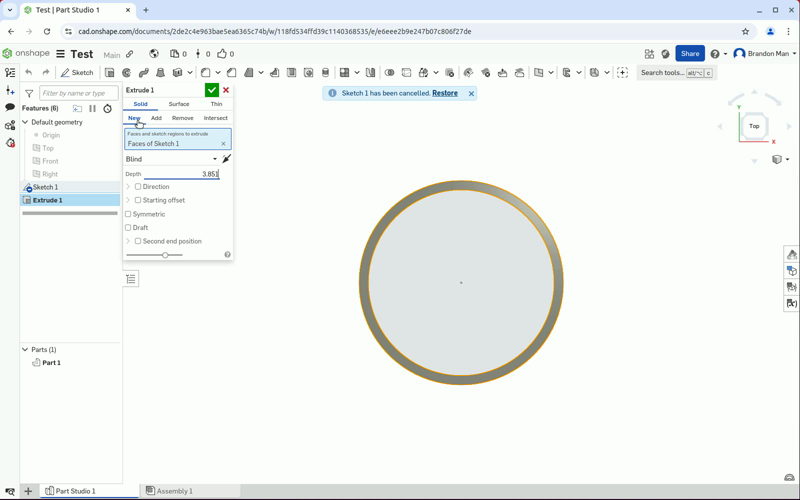
key(enter)
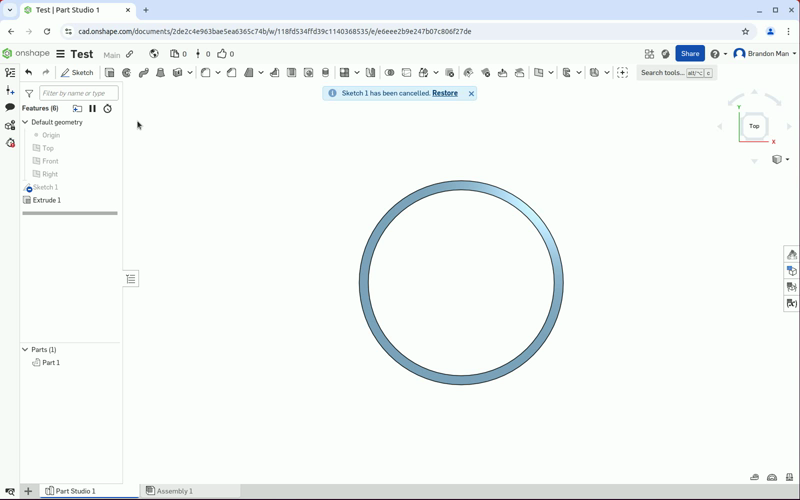
key(shift+h)
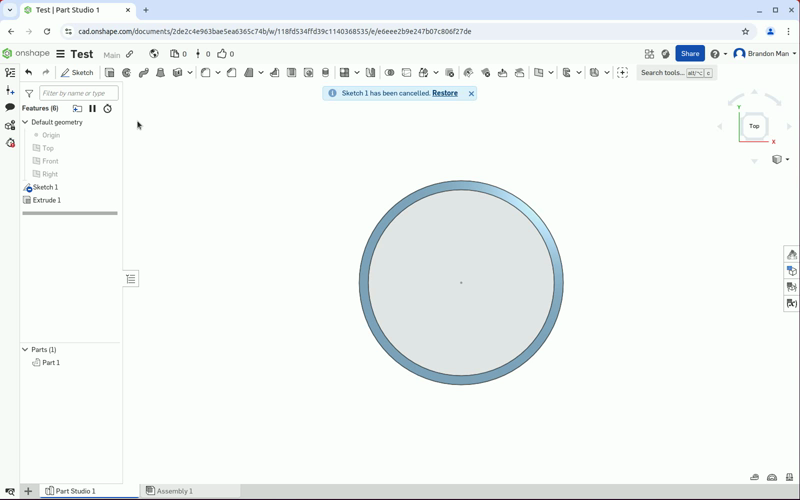
key(shift+h)
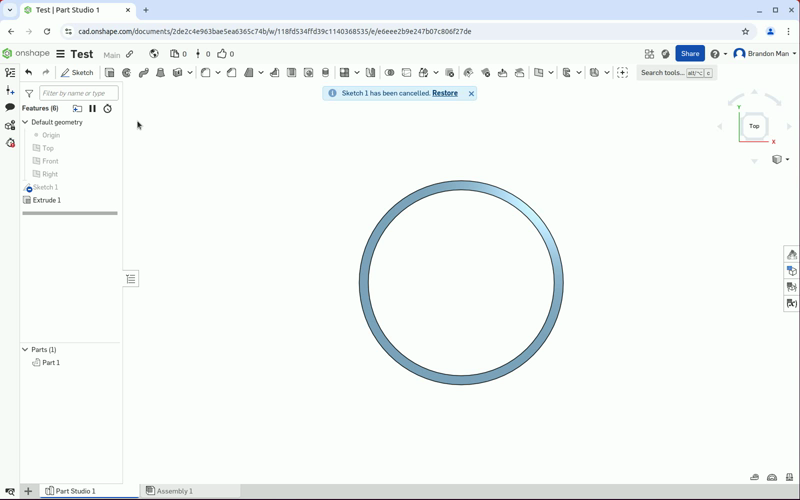
mouse_move(73, 189)
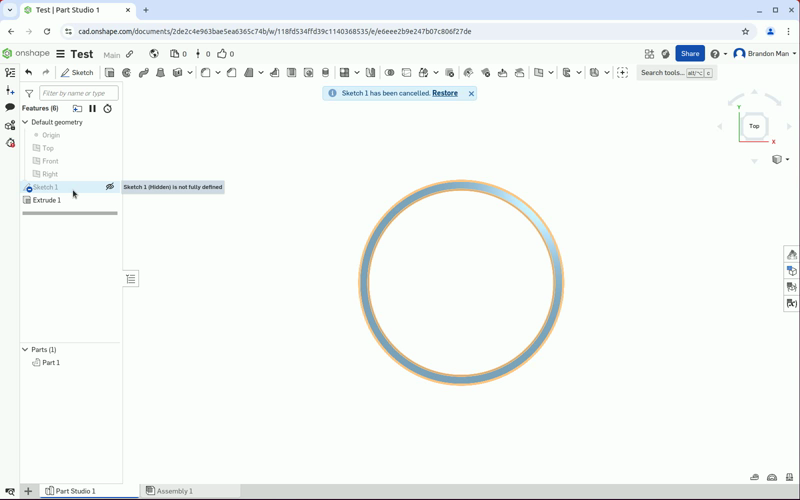
click(73, 189)
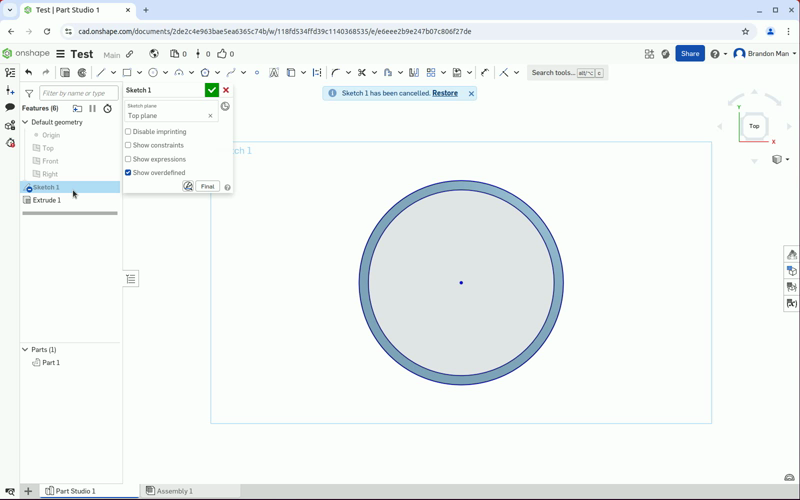
mouse_move(229, 92)
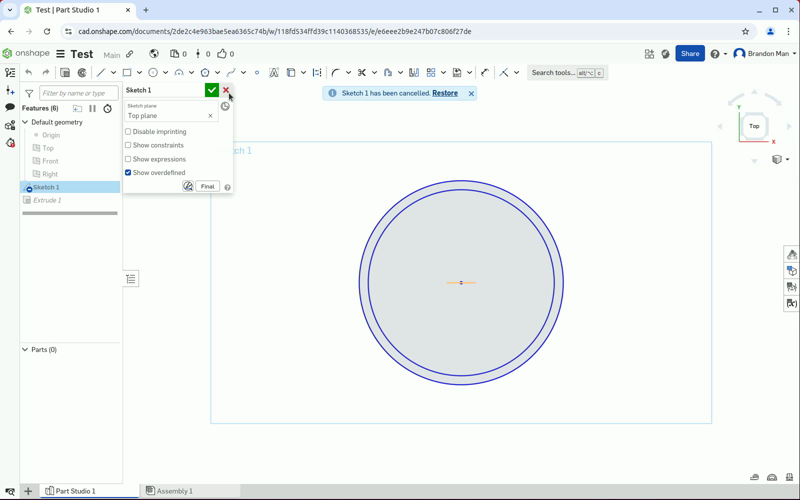
click(229, 92)
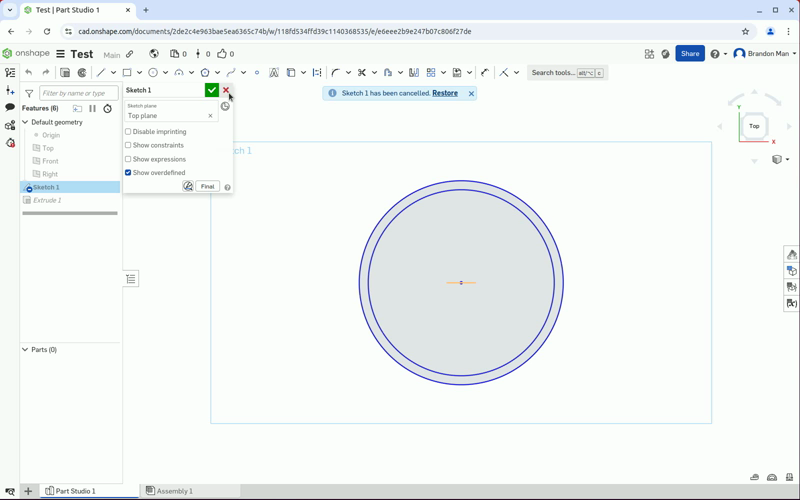
key(shift+s)
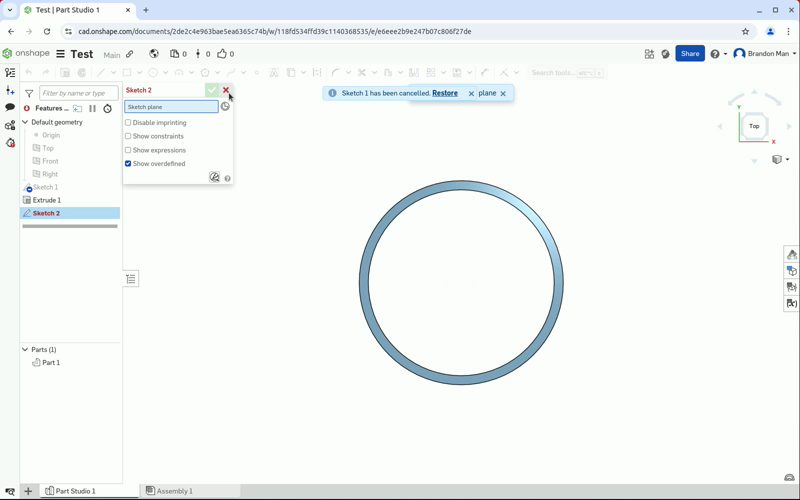
mouse_move(73, 150)
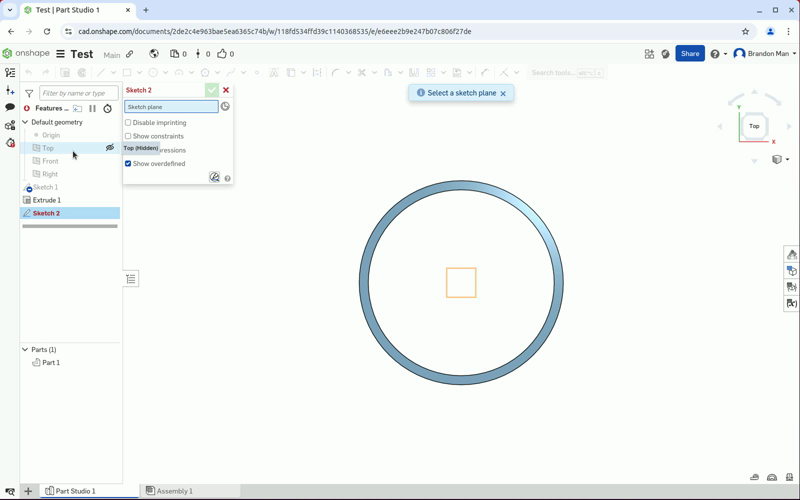
click(73, 150)
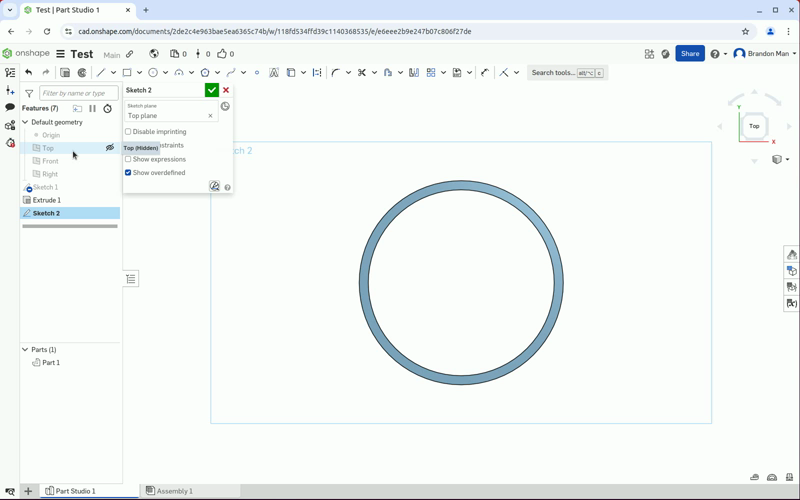
mouse_move(73, 352)
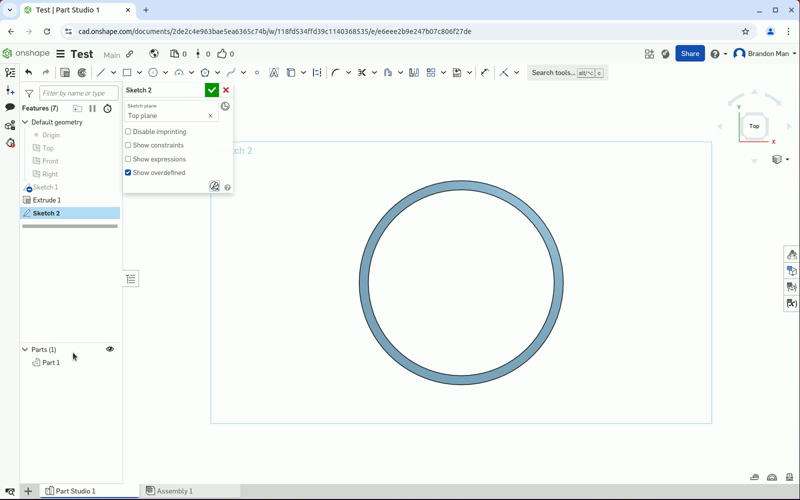
key(y)
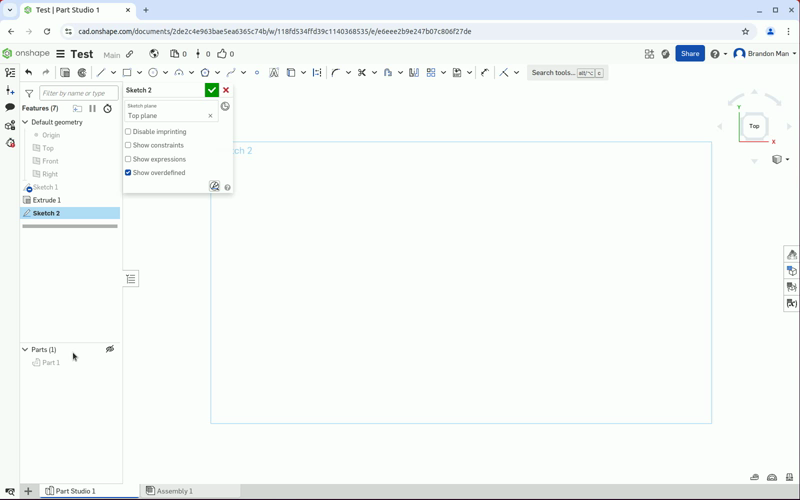
key(c)
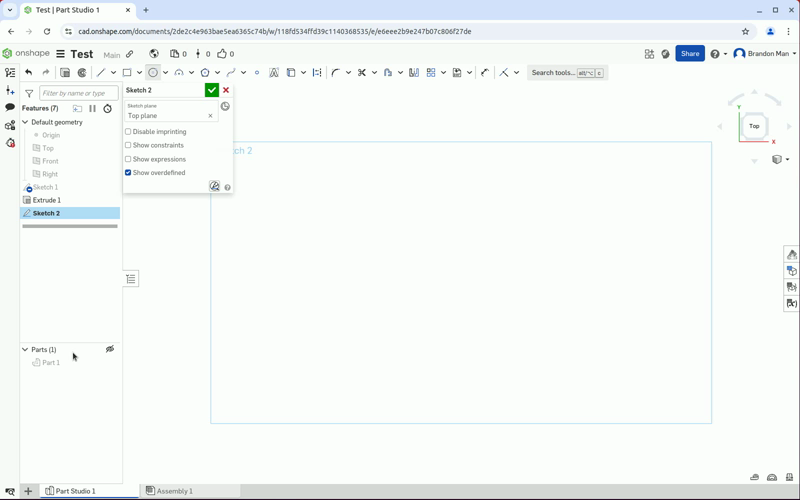
key_down(shift)
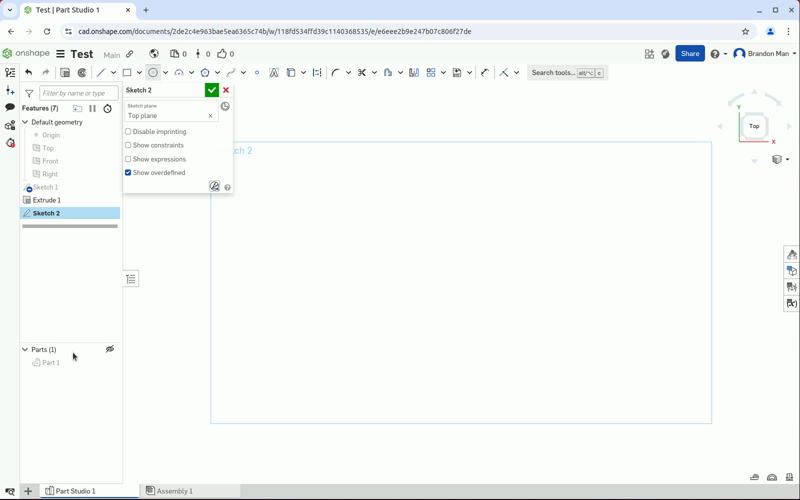
mouse_move(461, 282)
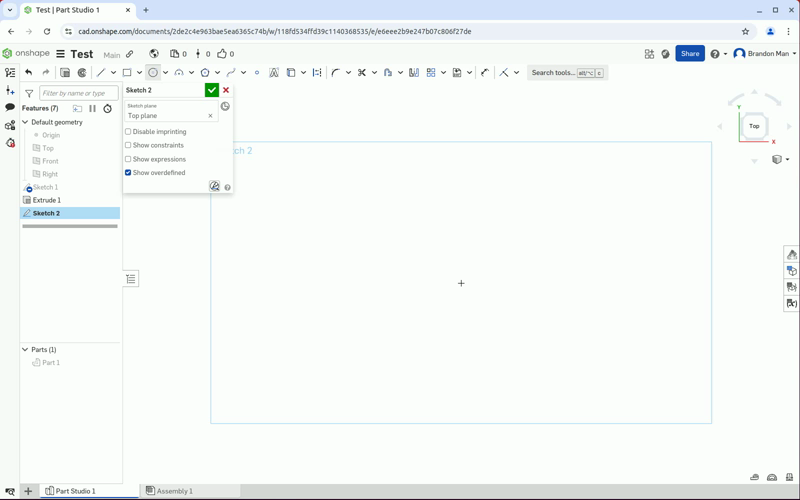
click(461, 282)
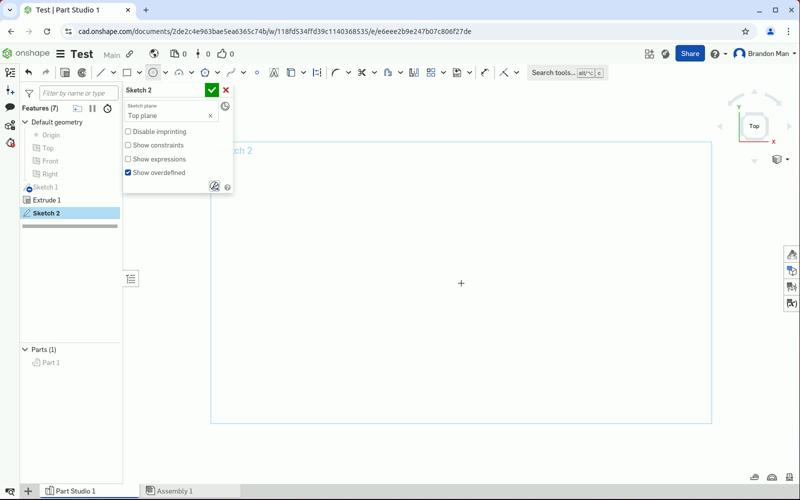
key_up(shift)
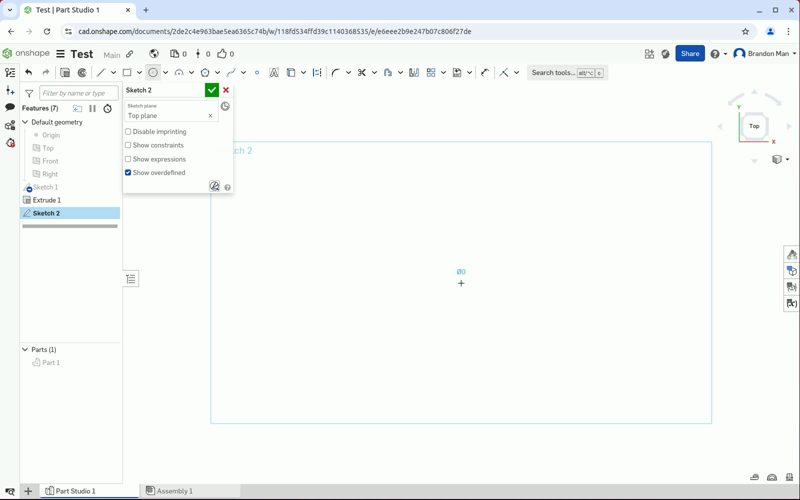
mouse_move(555, 282)
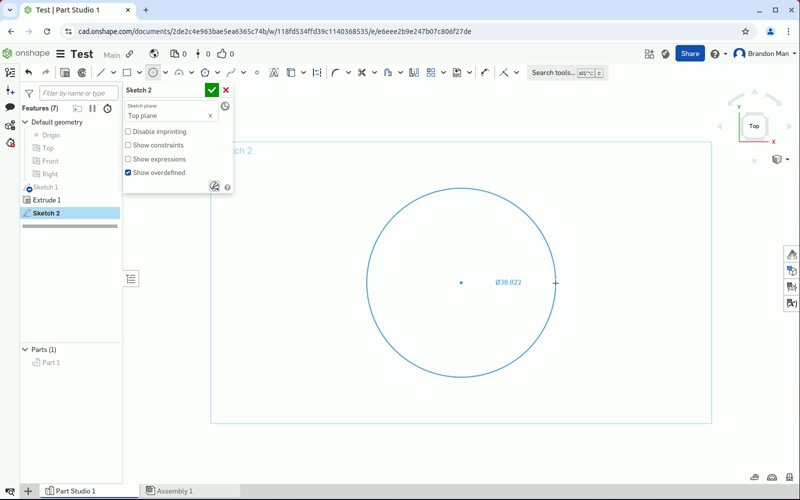
click(555, 282)
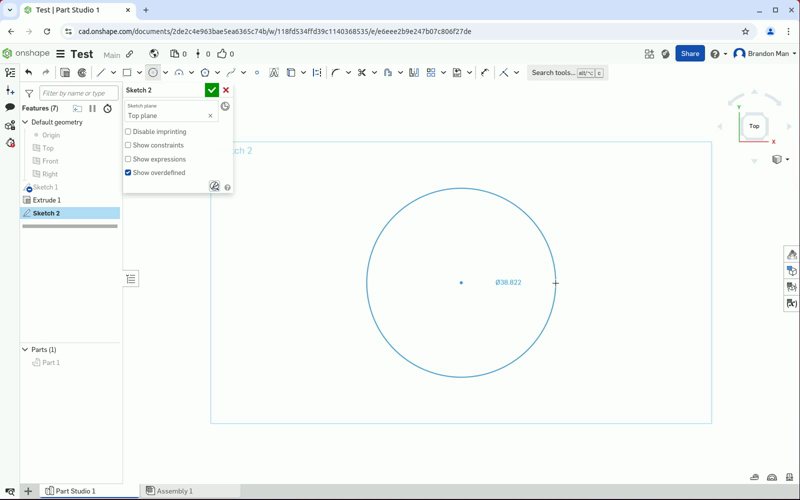
key(esc)
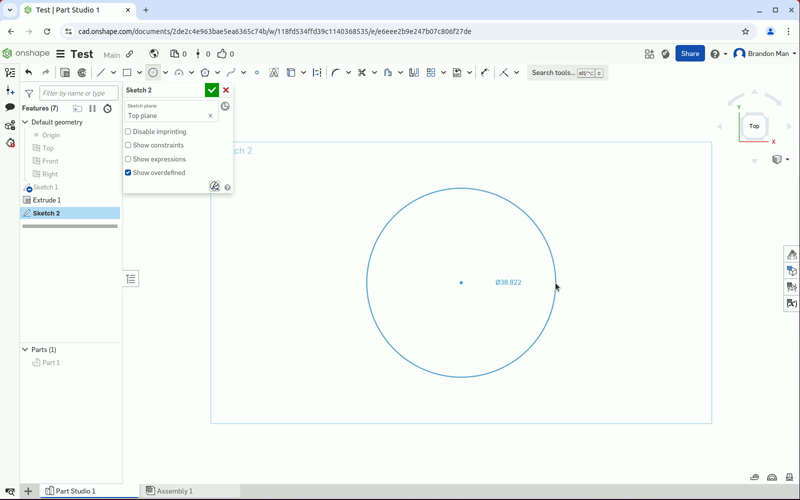
key(c)
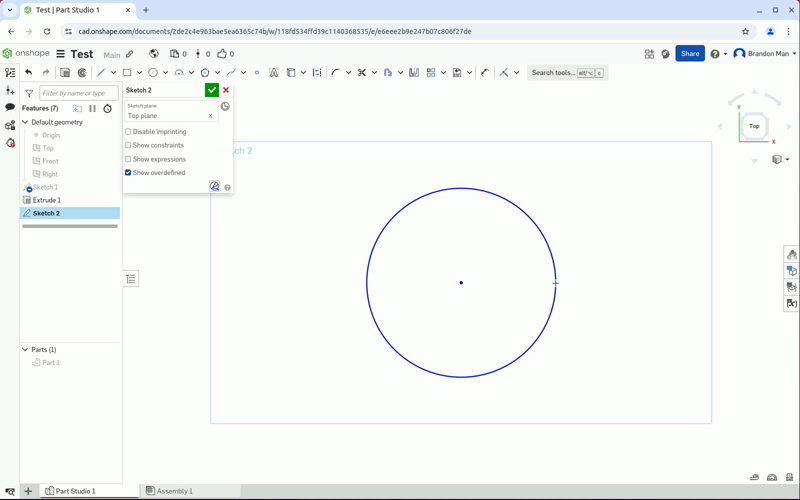
key_down(shift)
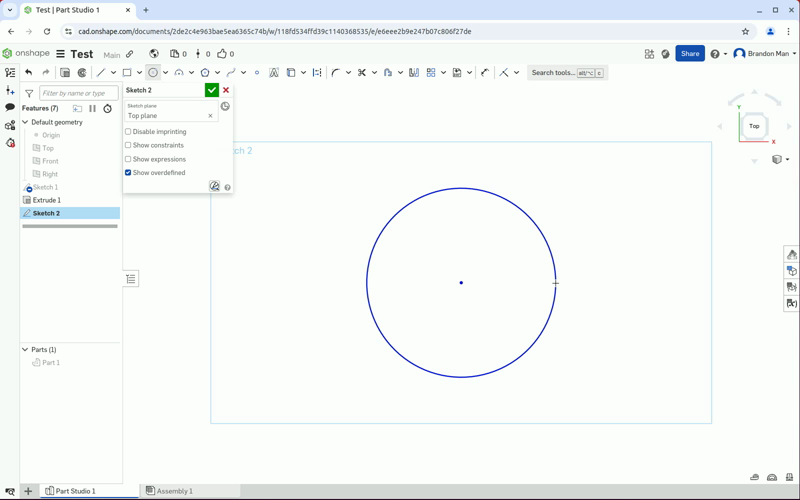
mouse_move(461, 282)
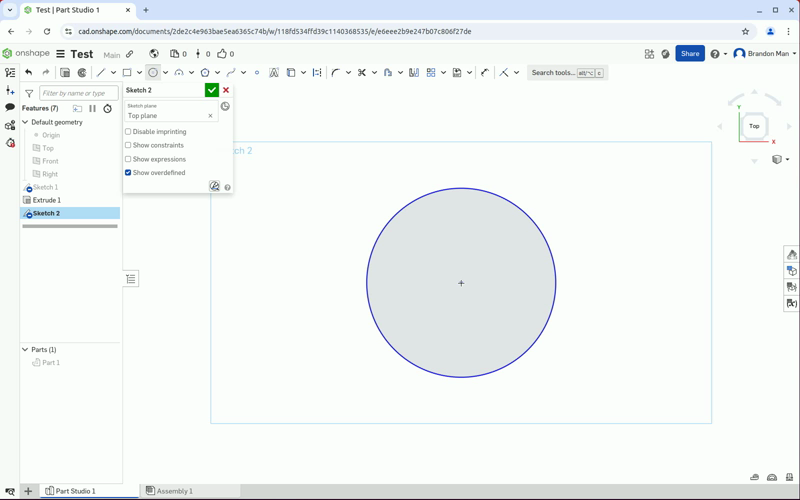
click(461, 282)
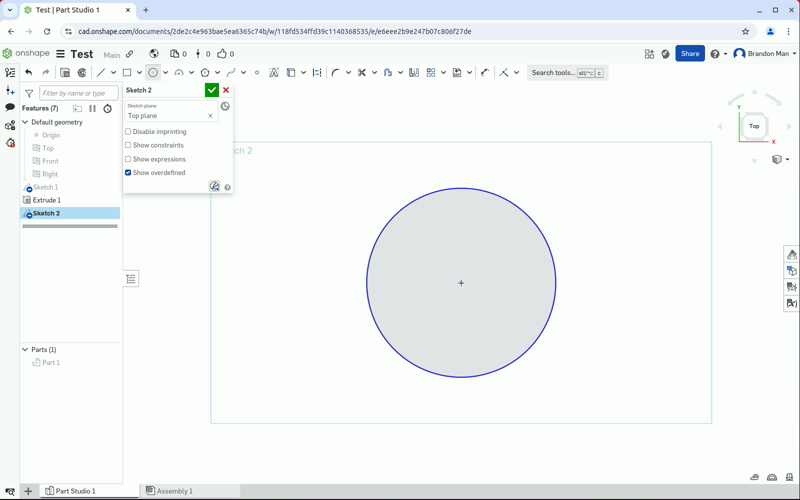
key_up(shift)
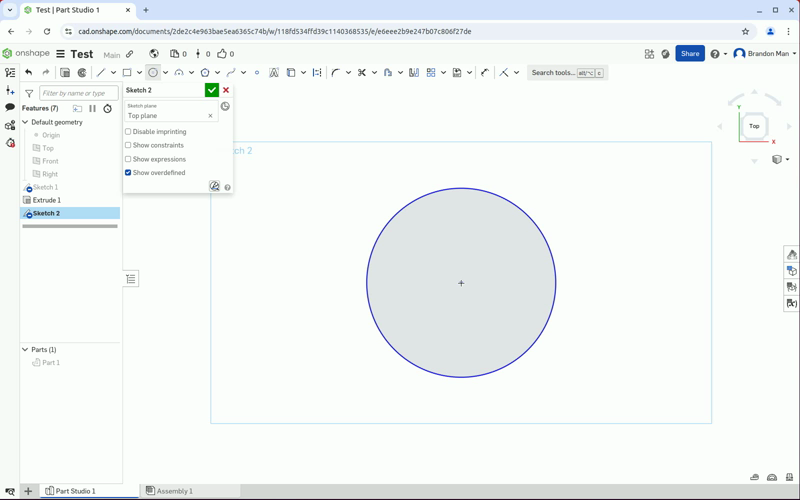
mouse_move(543, 282)
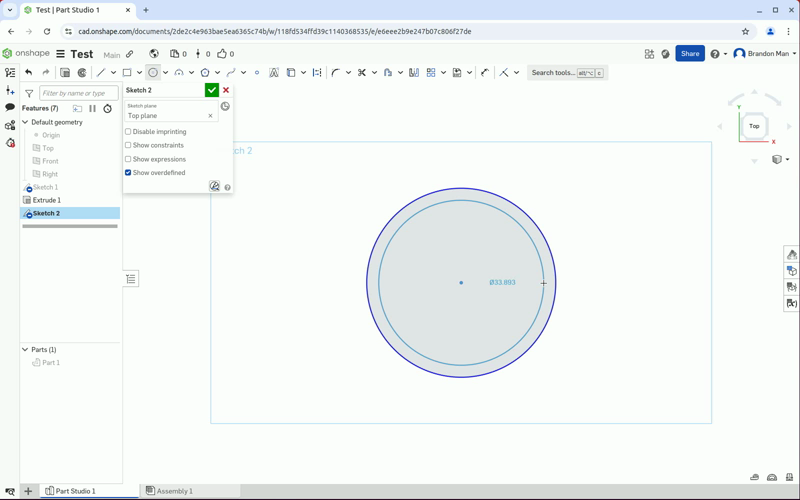
click(543, 282)
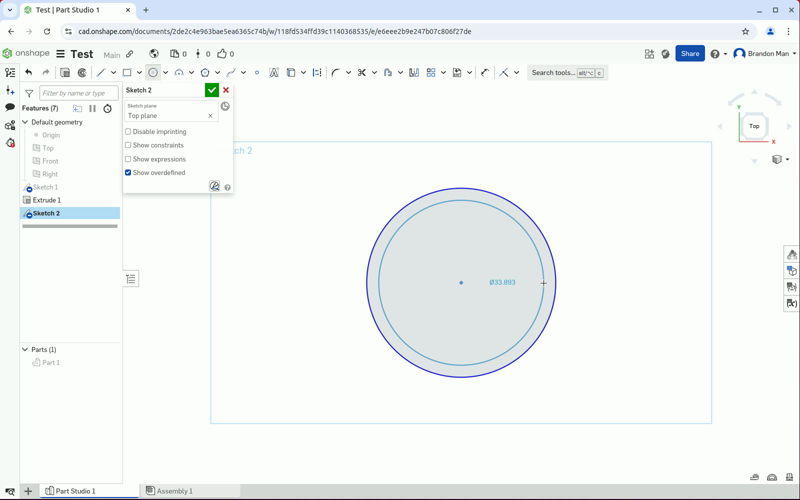
key(esc)
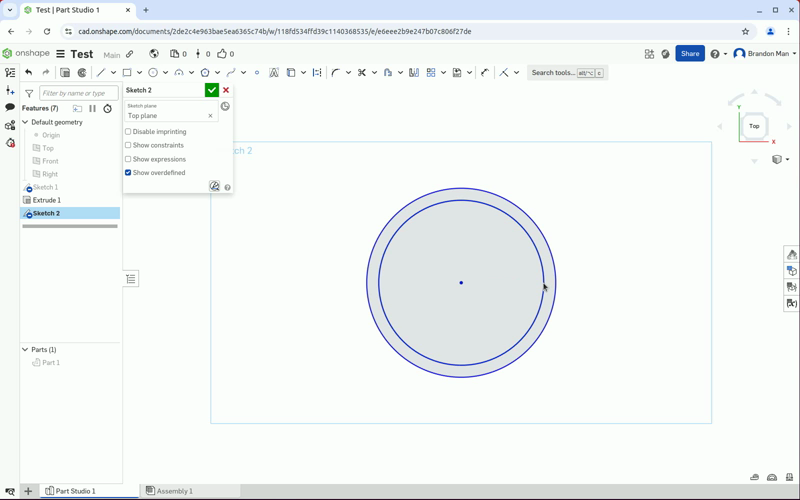
mouse_move(437, 196)
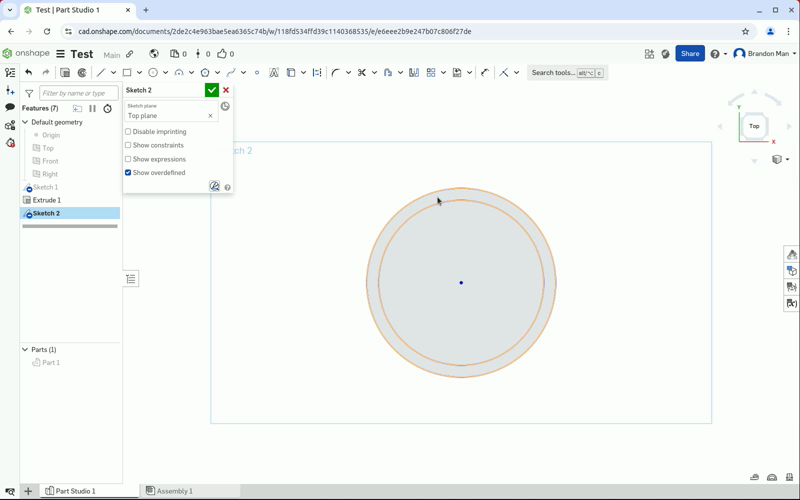
click(437, 196)
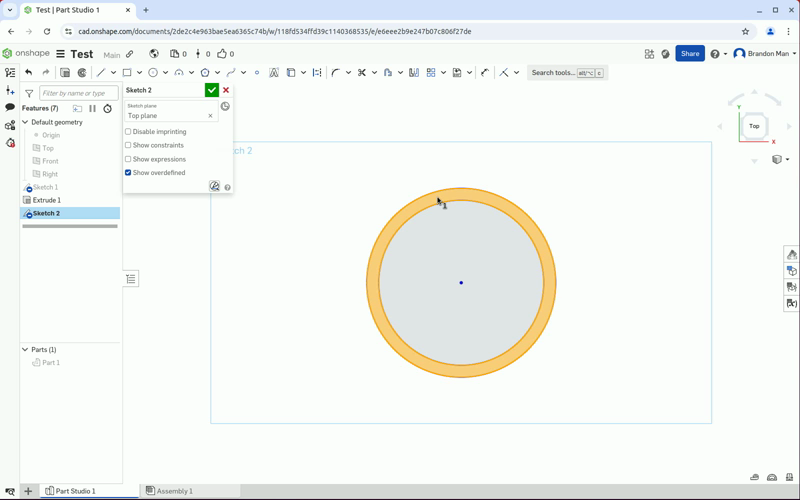
mouse_move(73, 352)
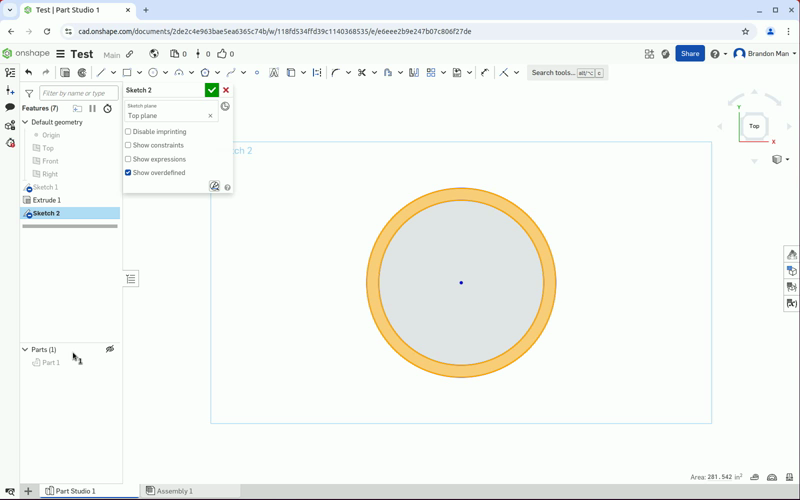
key(shift+y)
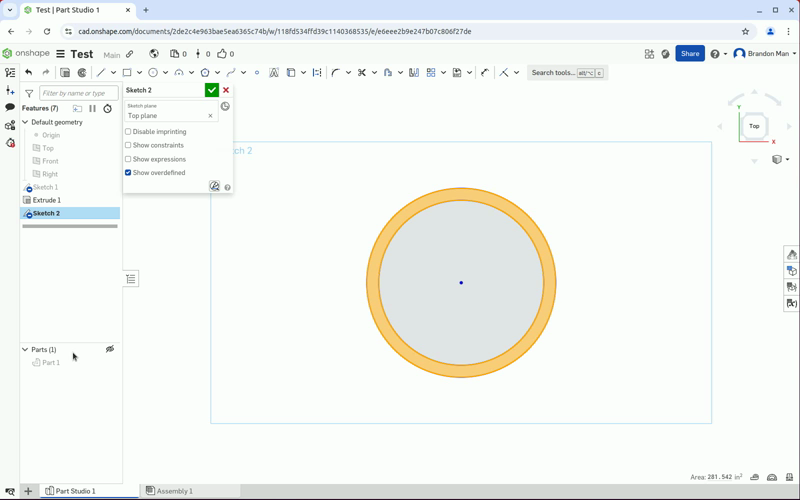
key(shift+e)
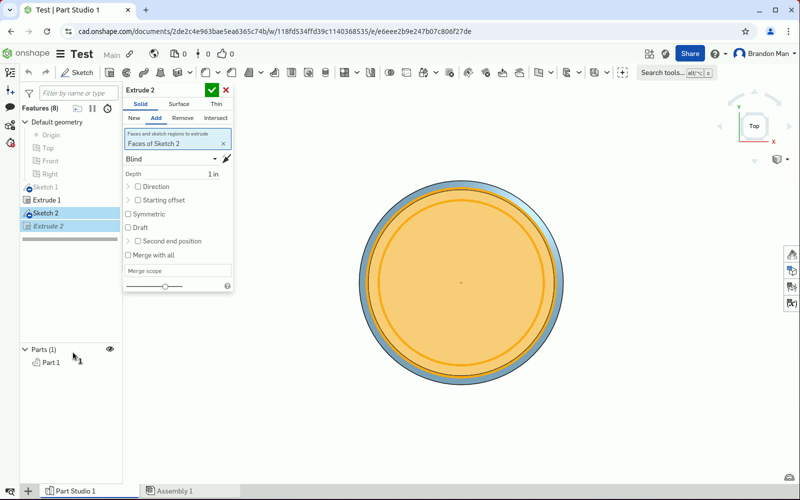
mouse_move(143, 106)
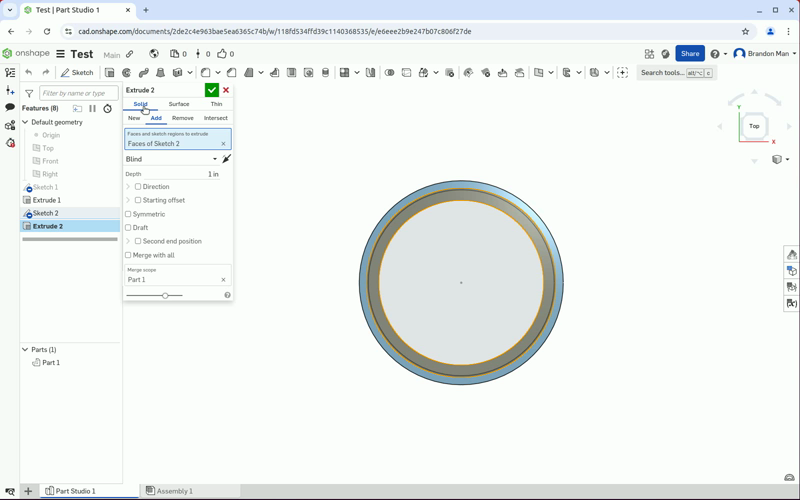
click(143, 106)
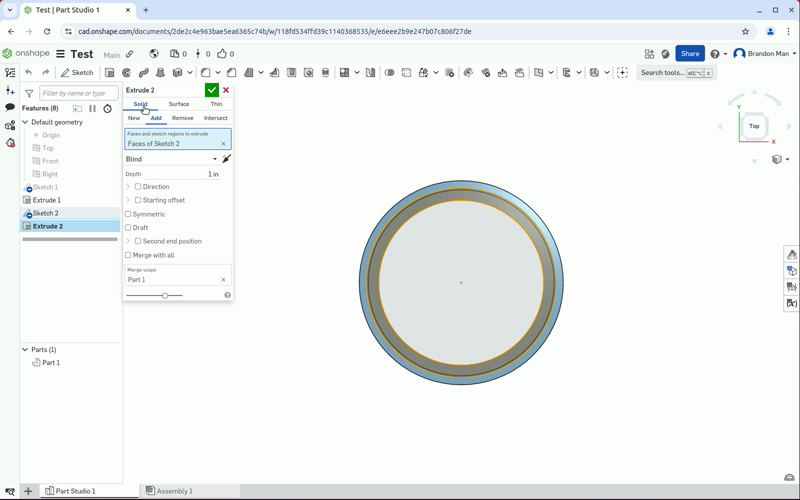
mouse_move(137, 120)
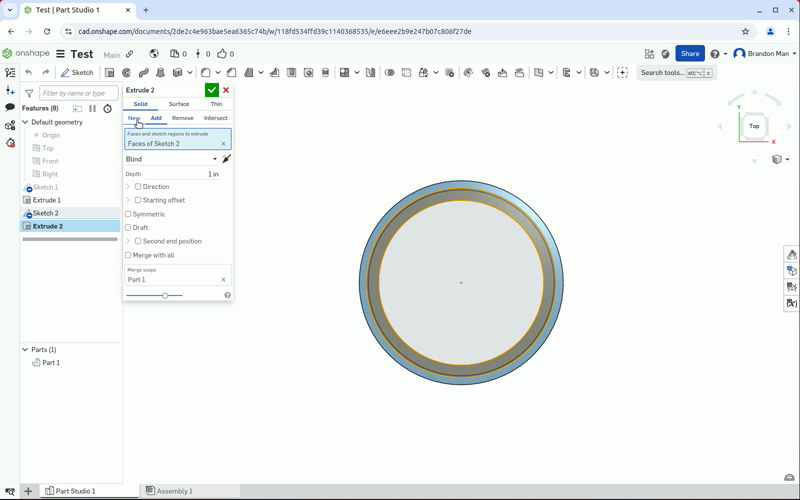
click(137, 120)
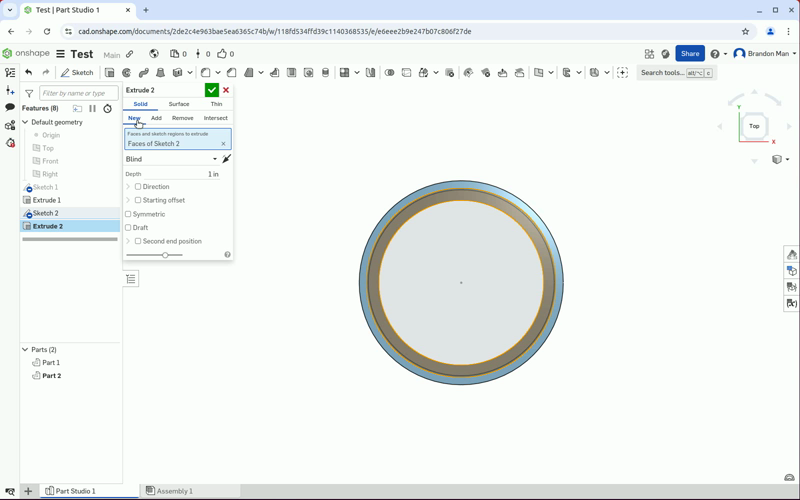
key(tab, 4)
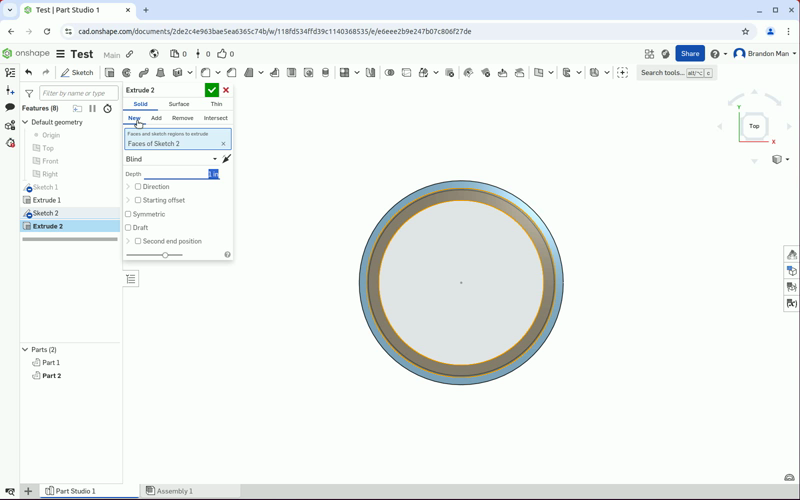
text(3.851)
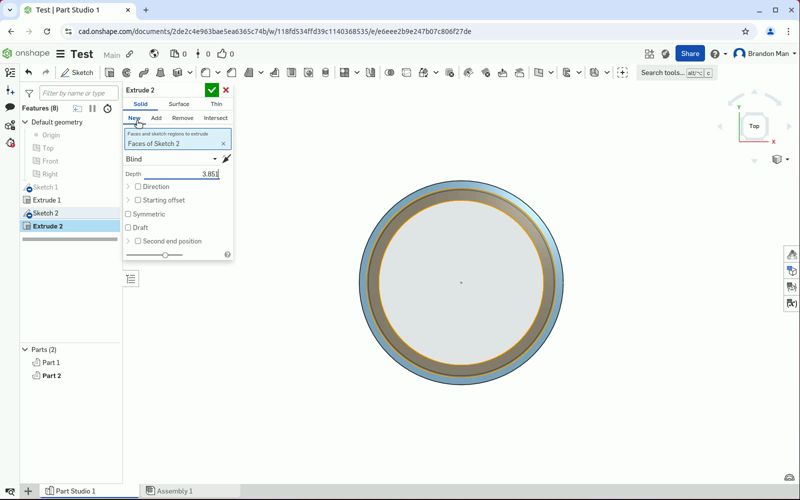
key(enter)
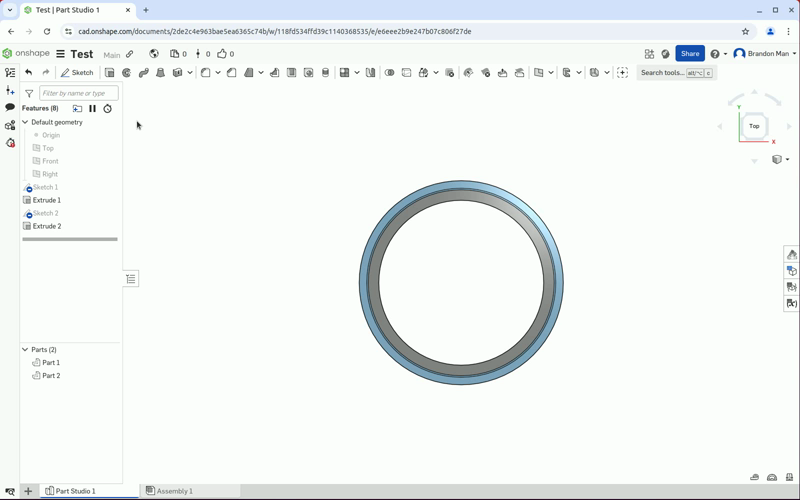
key(shift+h)
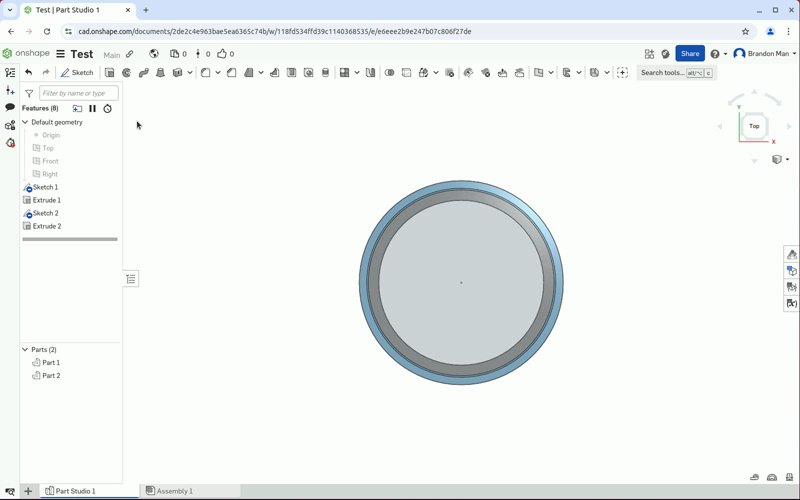
key(shift+h)
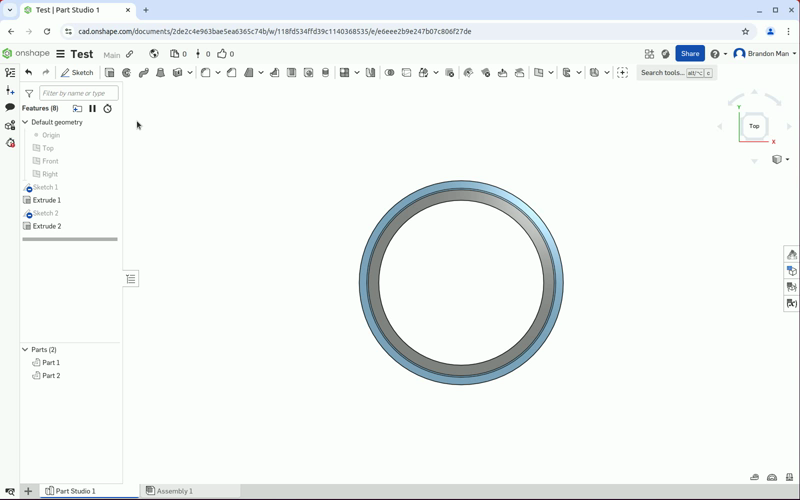
mouse_move(73, 189)
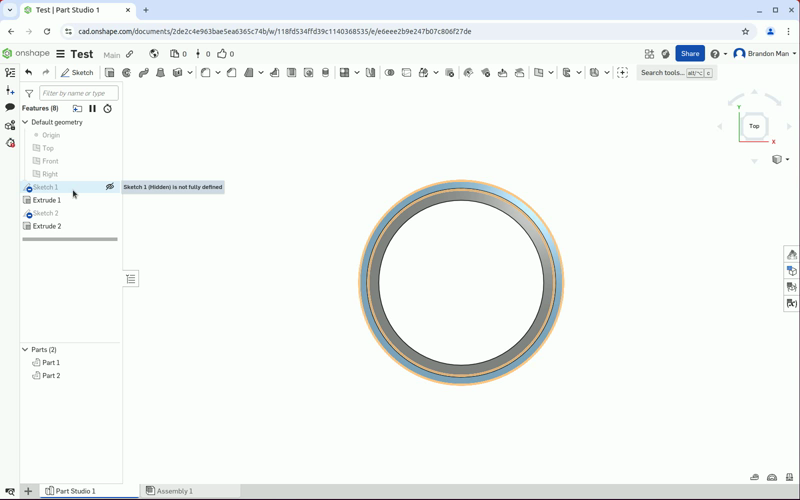
click(73, 189)
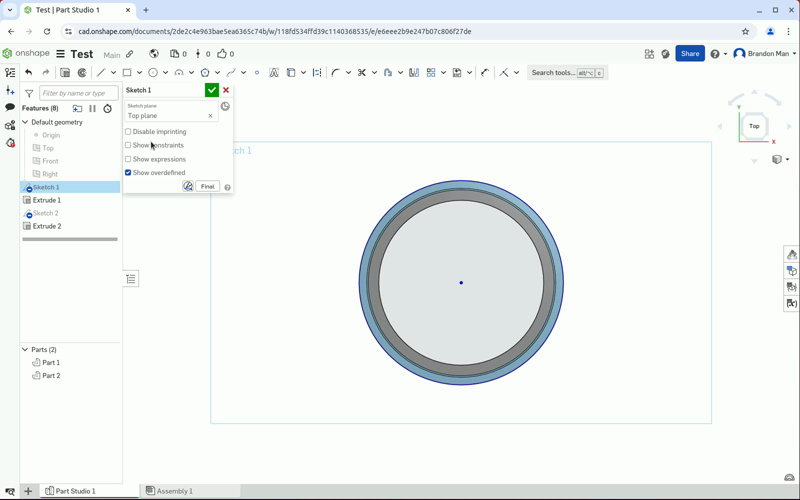
mouse_move(229, 92)
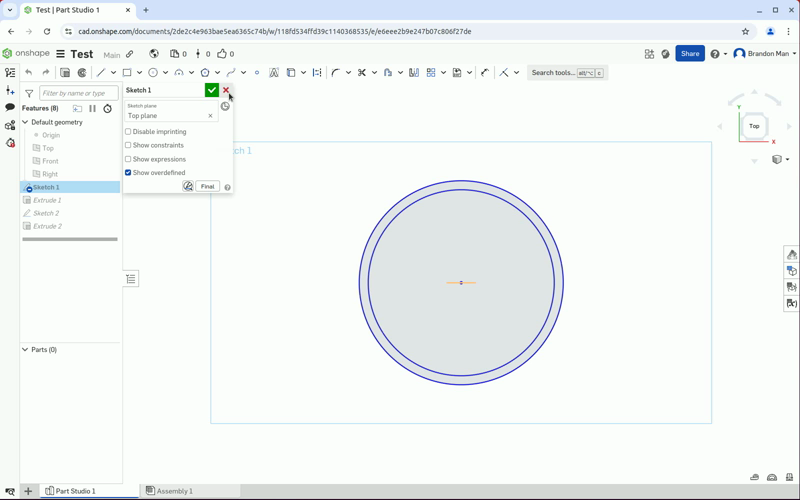
click(229, 92)
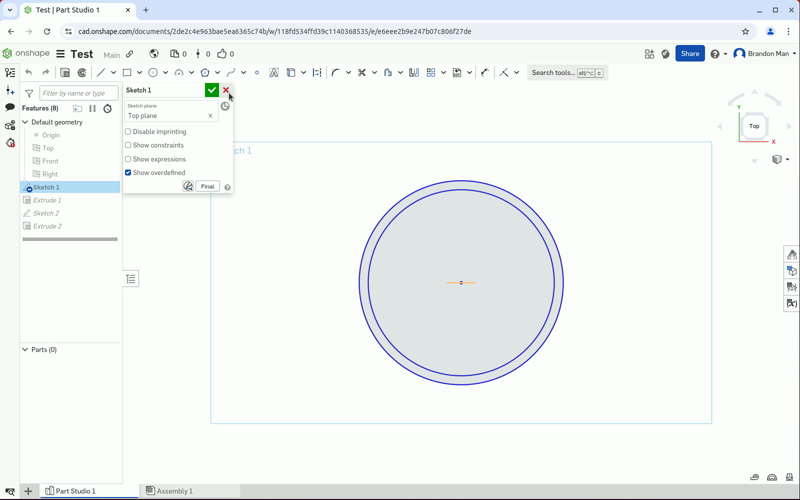
key(shift+s)
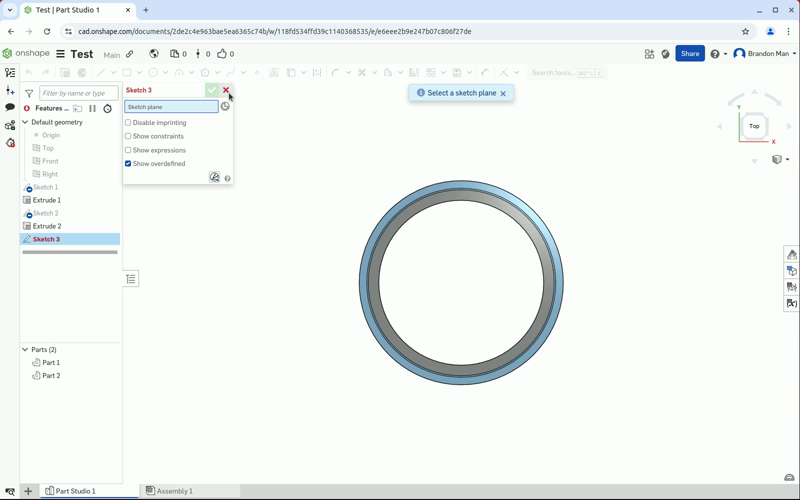
mouse_move(73, 150)
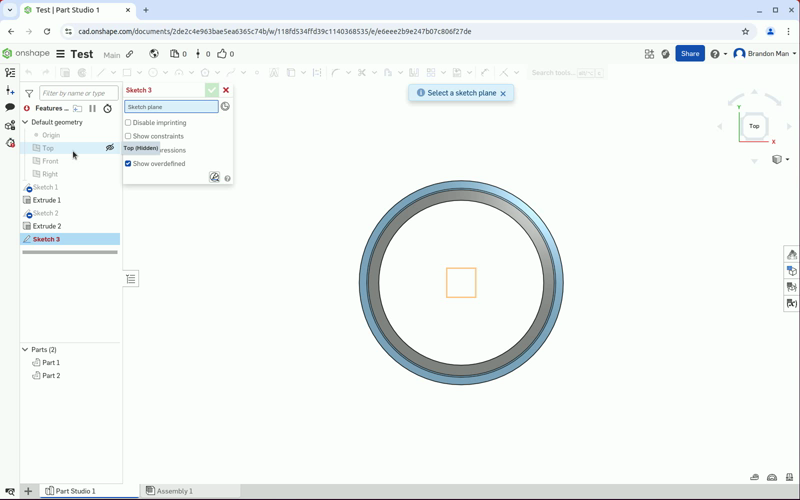
click(73, 150)
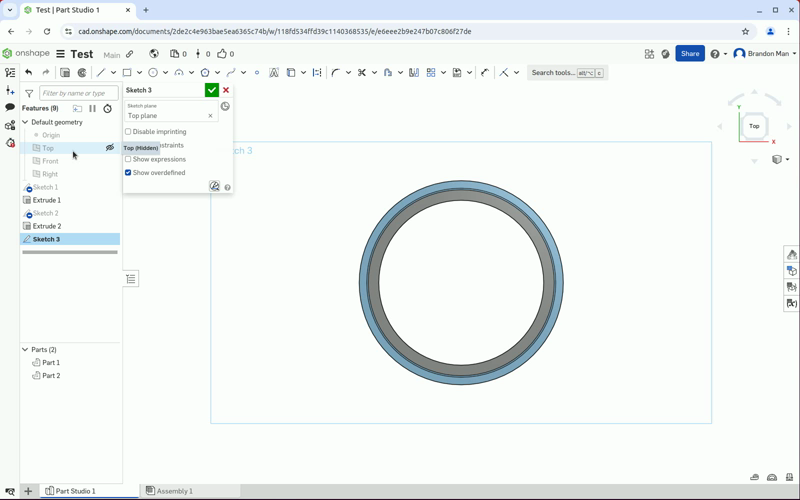
mouse_move(73, 352)
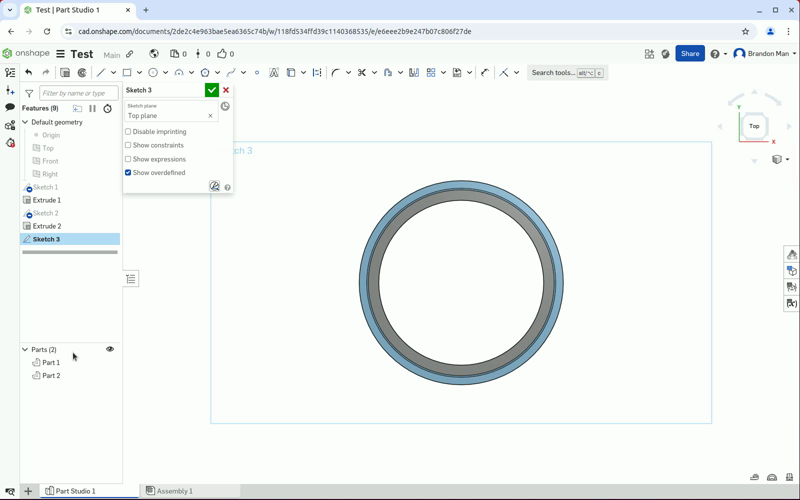
key(y)
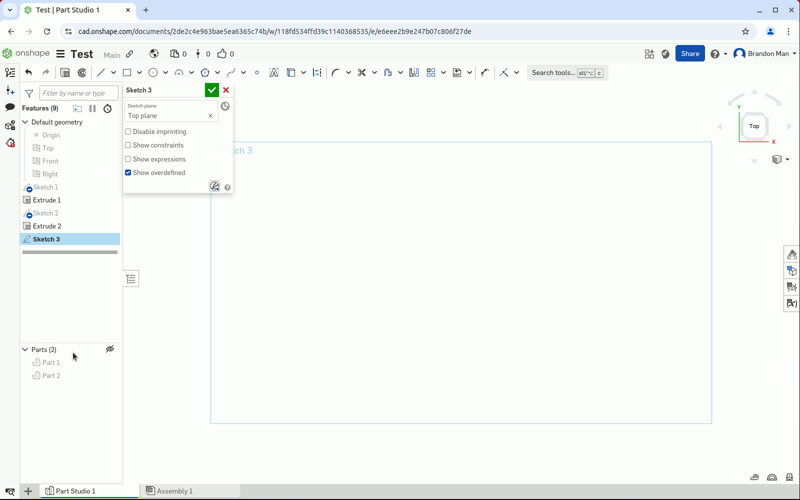
key(c)
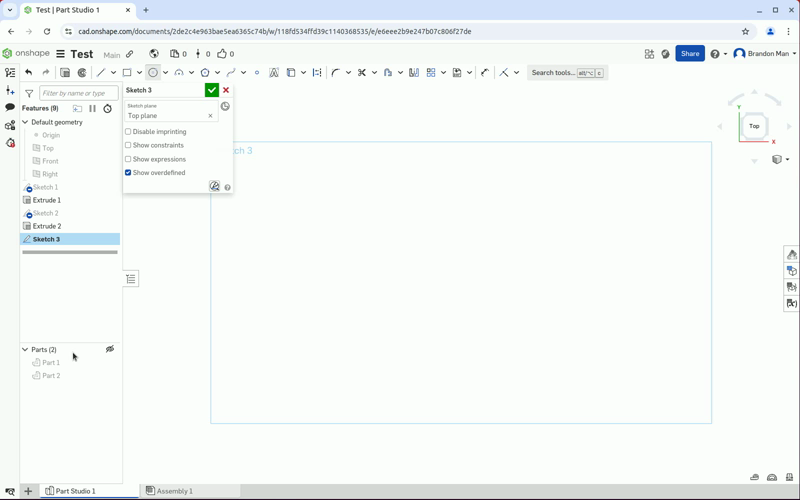
key_down(shift)
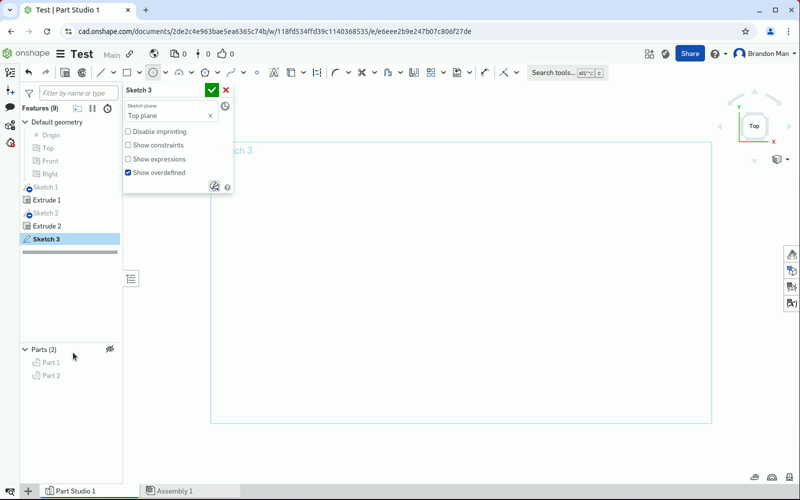
mouse_move(461, 282)
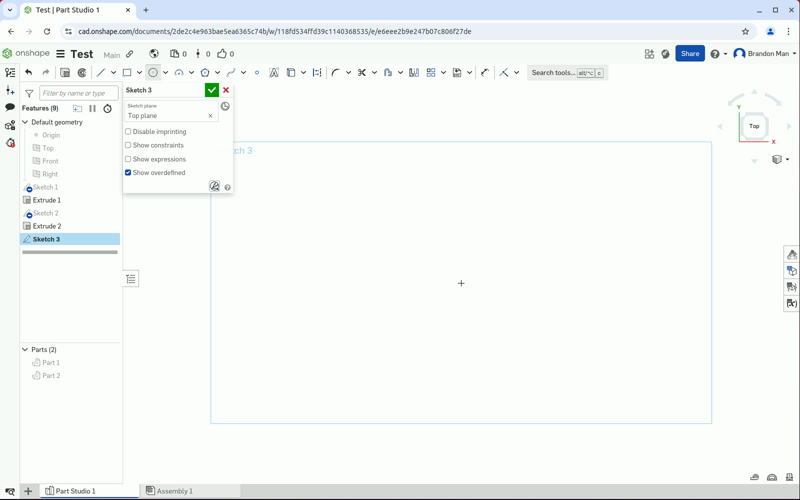
click(461, 282)
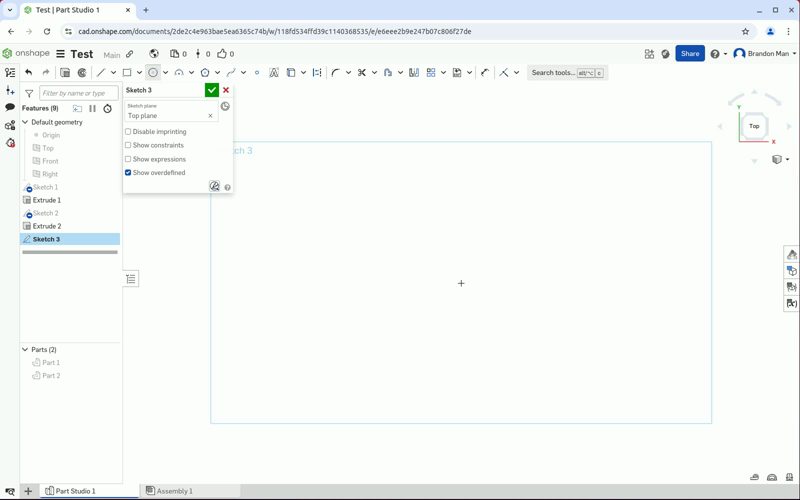
key_up(shift)
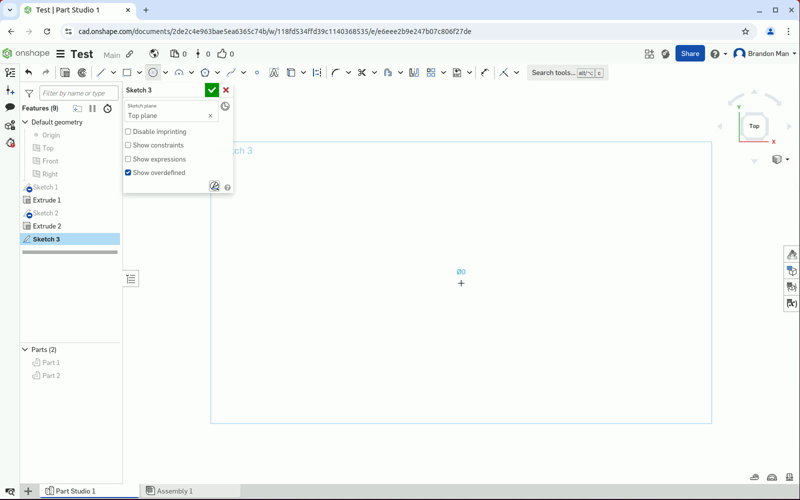
mouse_move(543, 282)
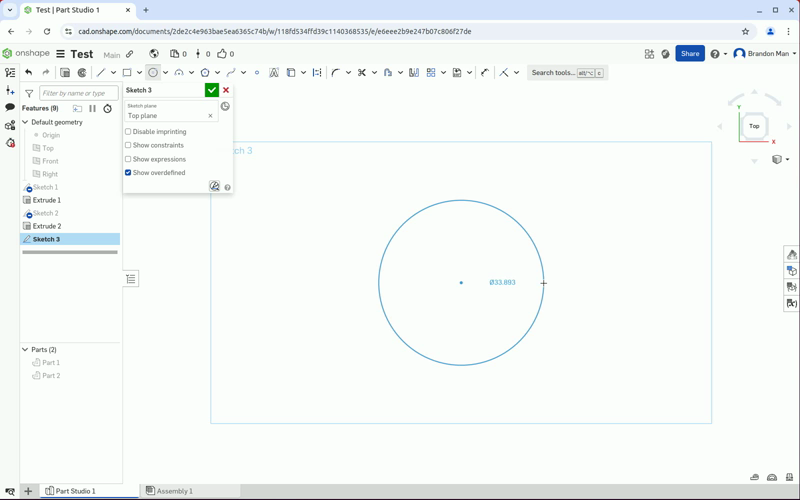
click(543, 282)
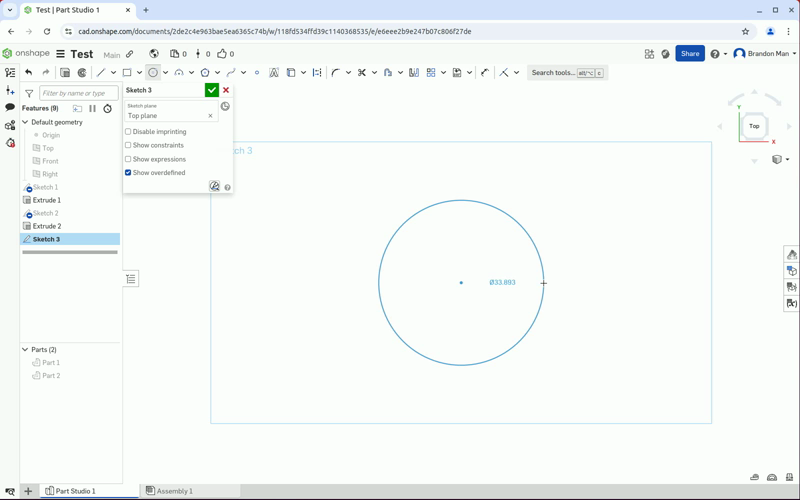
key(esc)
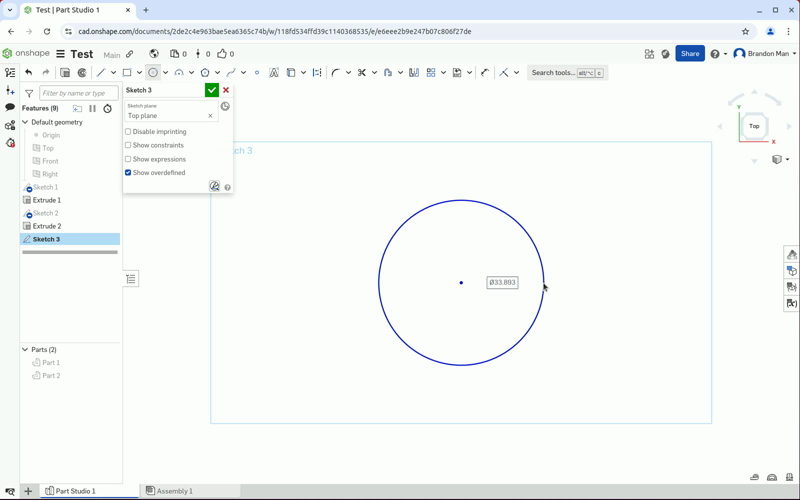
key(c)
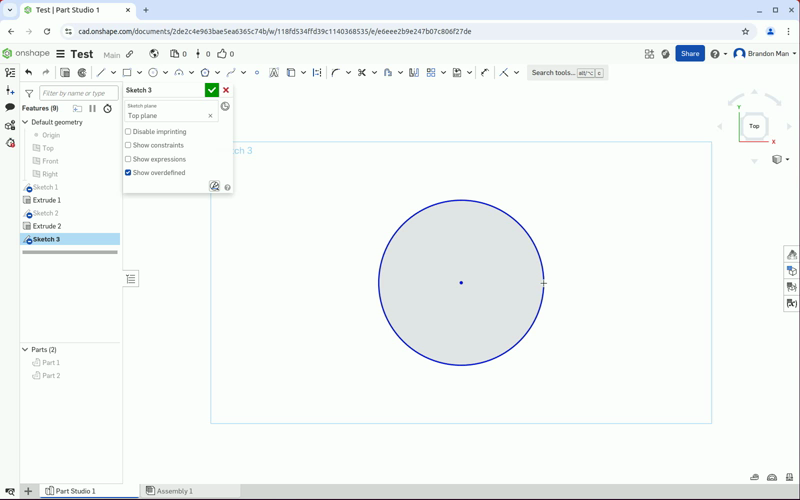
key_down(shift)
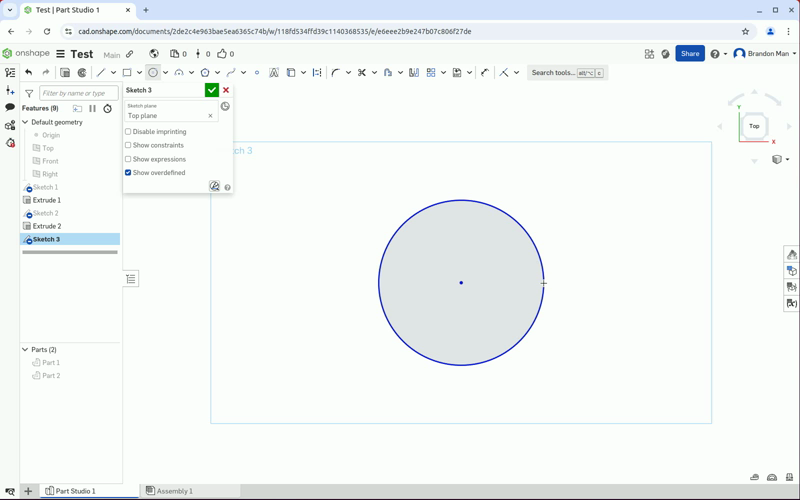
mouse_move(461, 282)
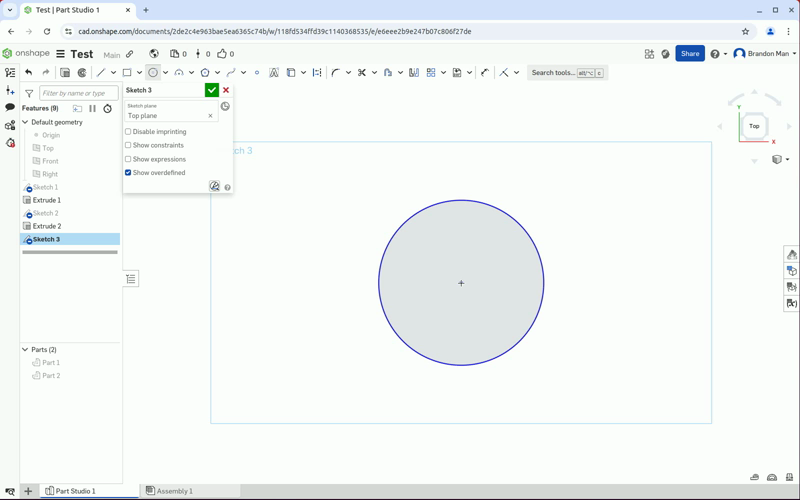
click(461, 282)
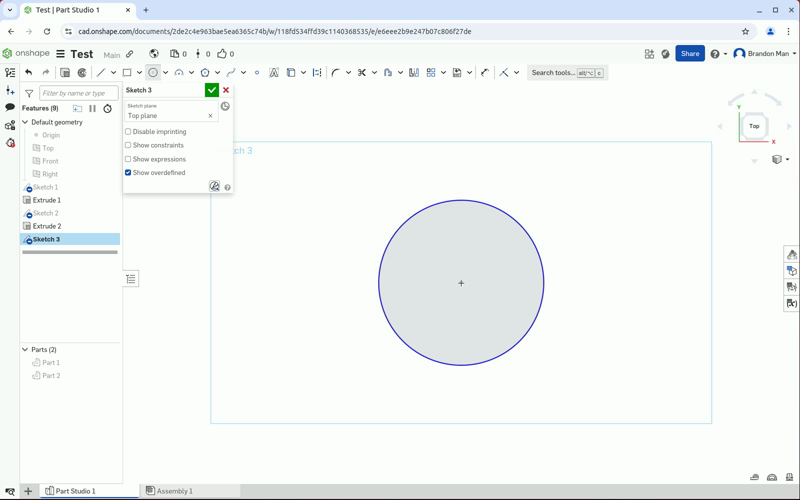
key_up(shift)
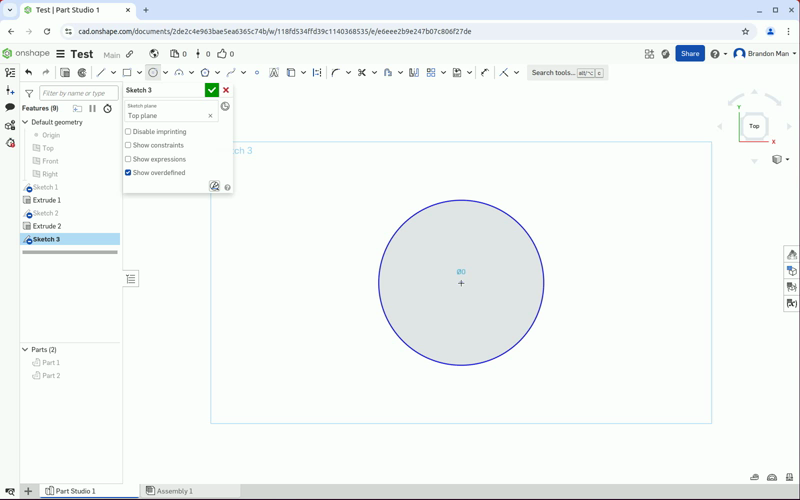
mouse_move(528, 282)
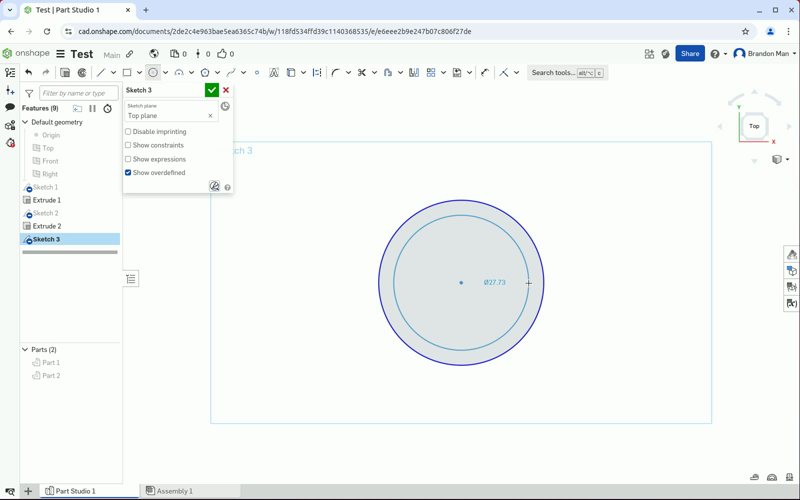
click(528, 282)
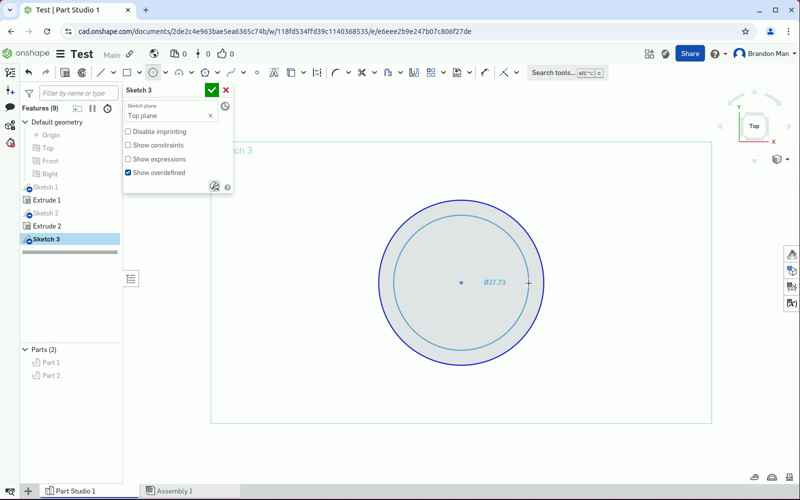
key(esc)
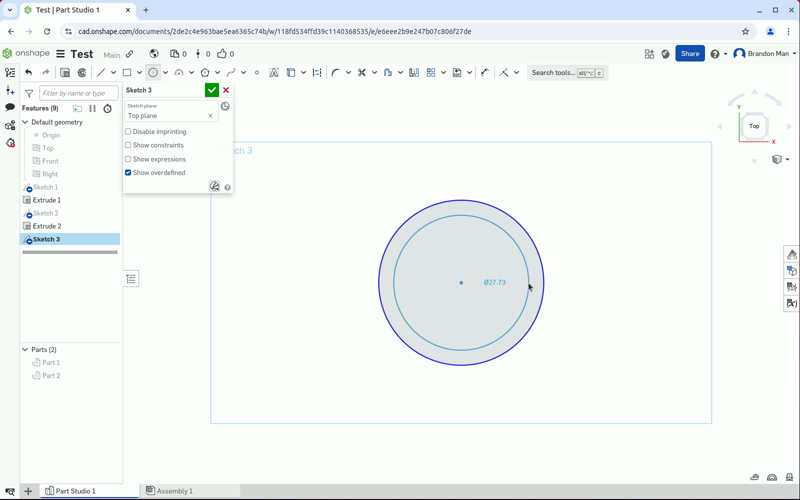
mouse_move(510, 337)
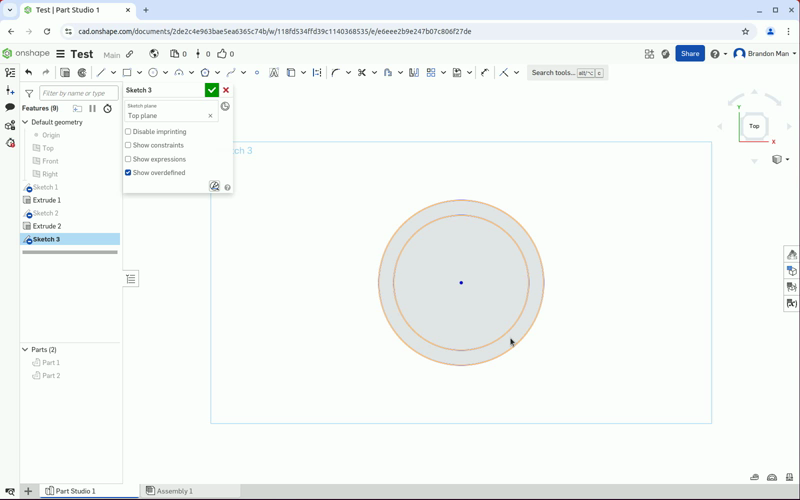
click(510, 337)
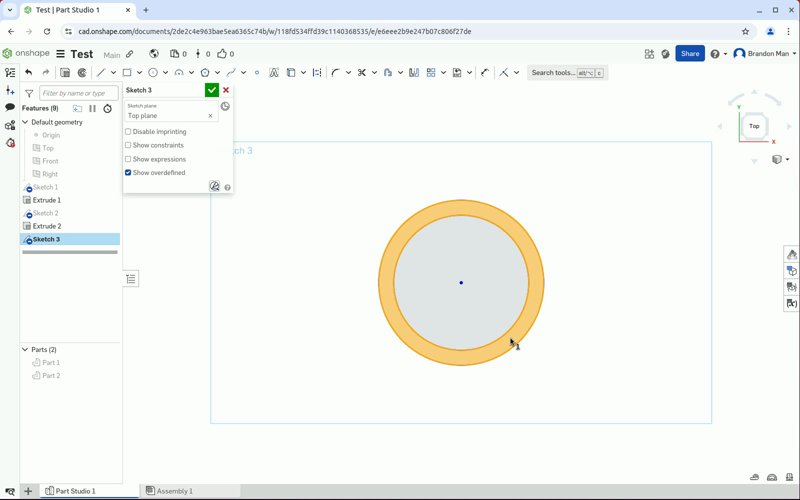
mouse_move(73, 352)
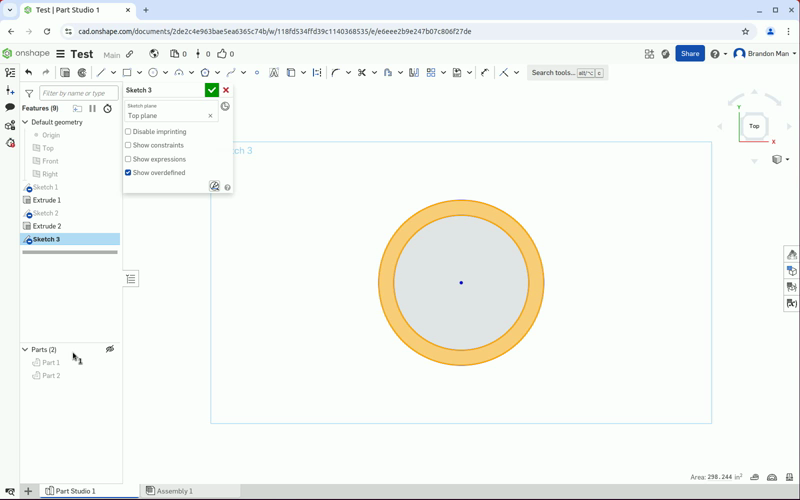
key(shift+y)
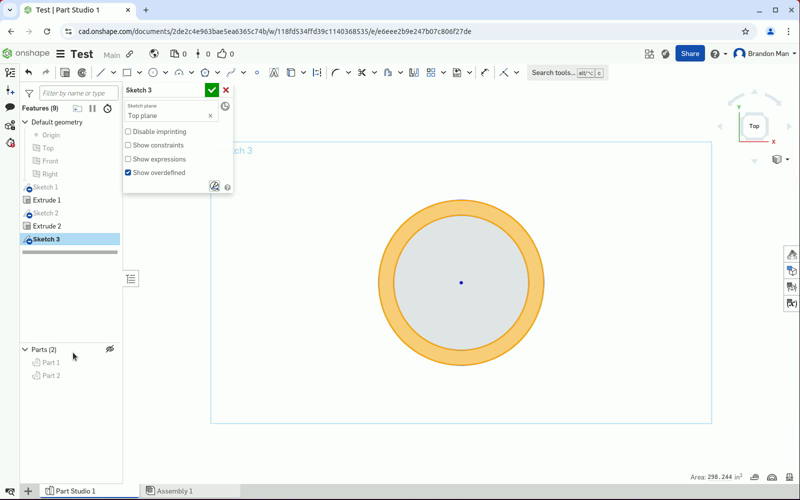
key(shift+e)
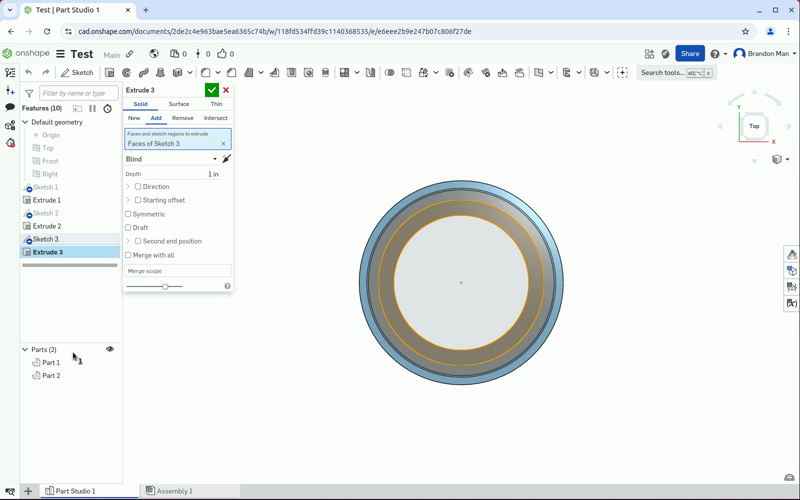
mouse_move(143, 106)
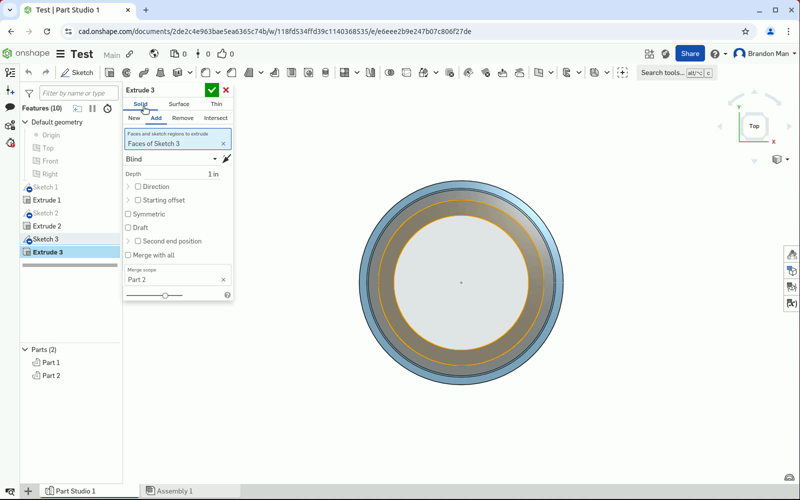
click(143, 106)
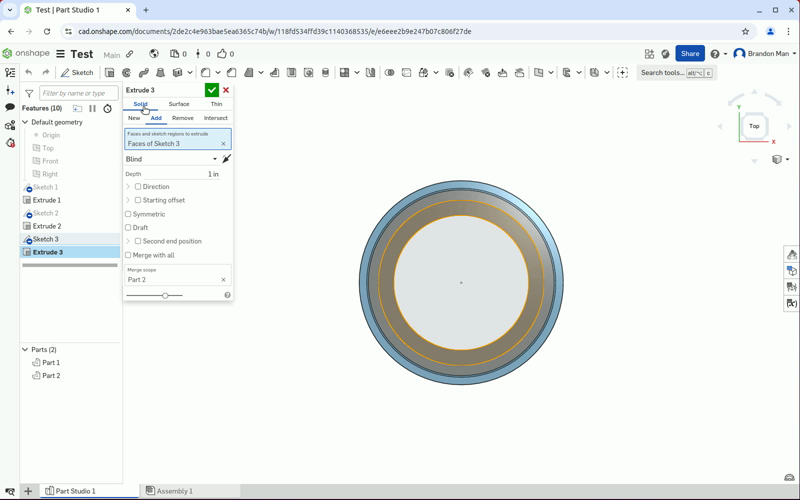
mouse_move(137, 120)
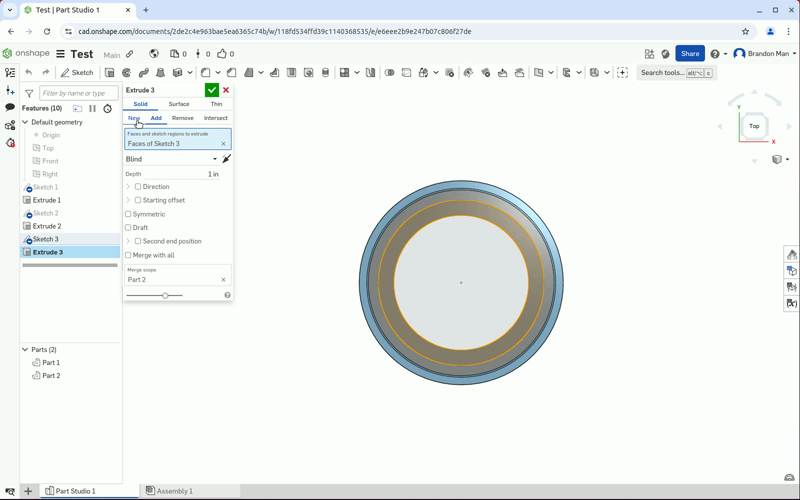
click(137, 120)
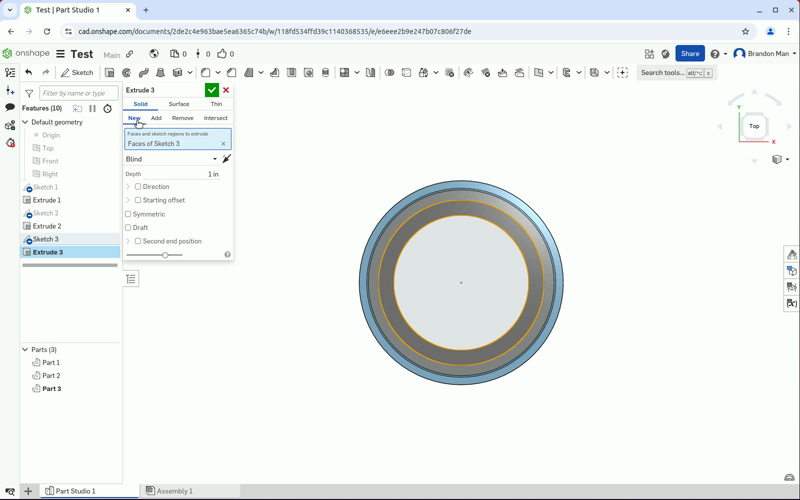
key(tab, 4)
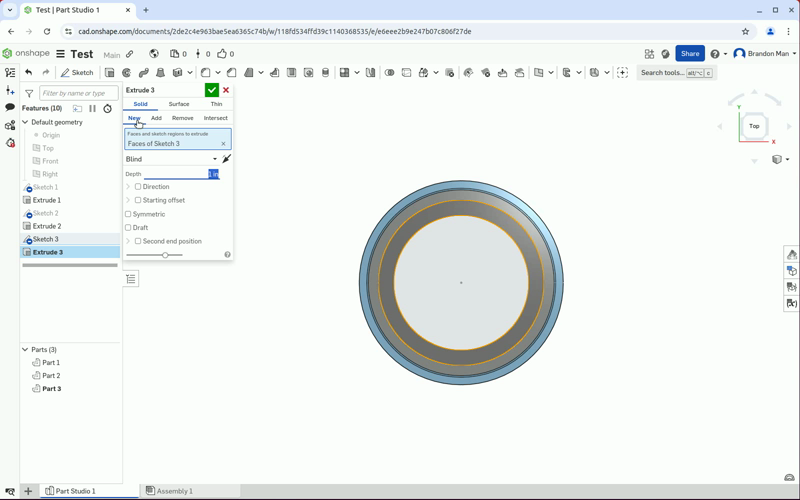
text(3.851)
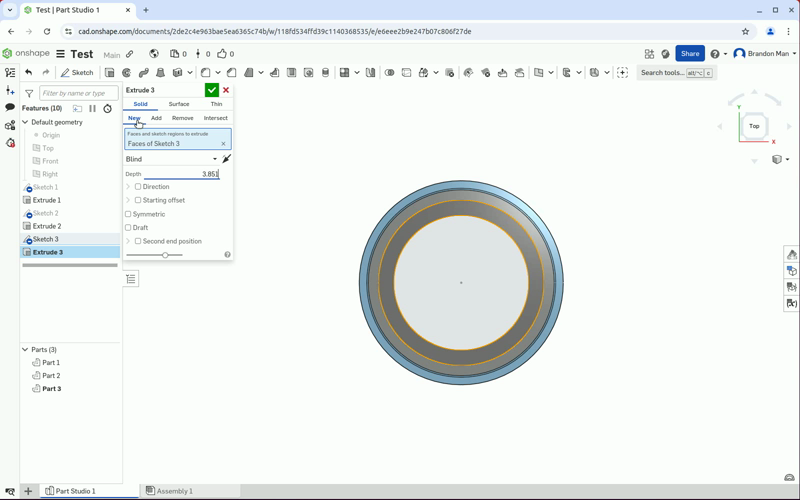
key(enter)
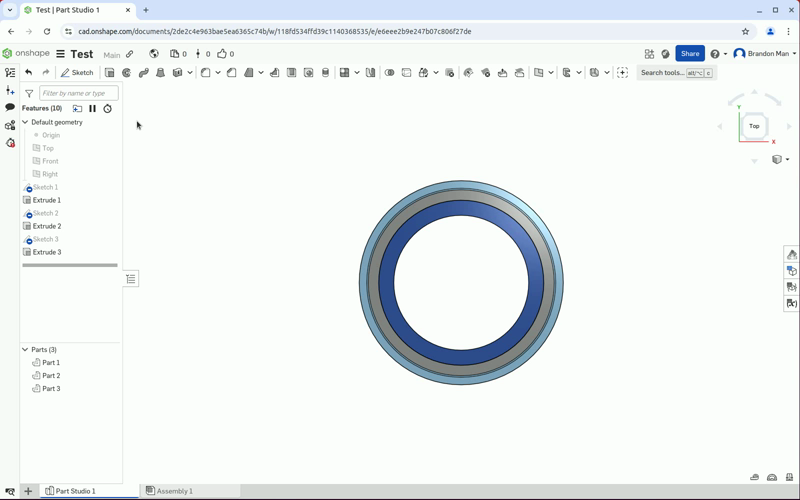
key(shift+h)
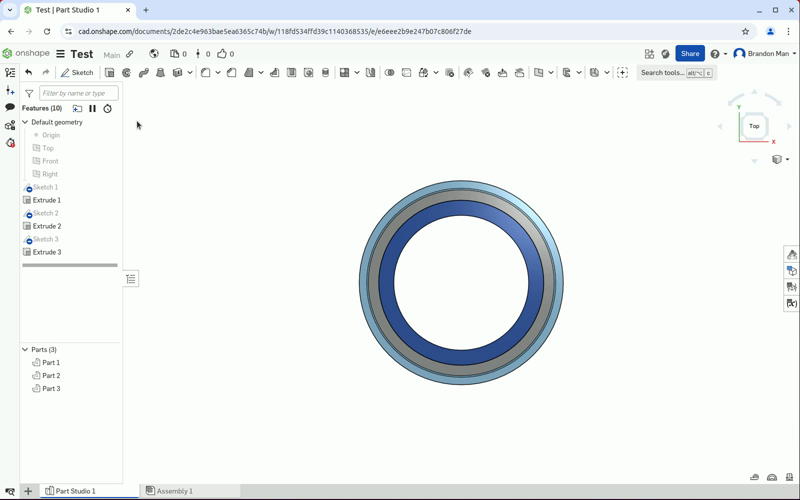
key(shift+h)
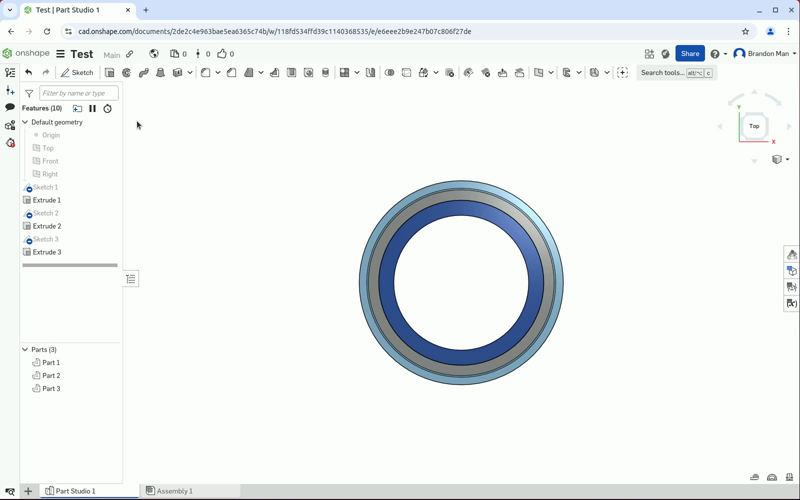
mouse_move(73, 189)
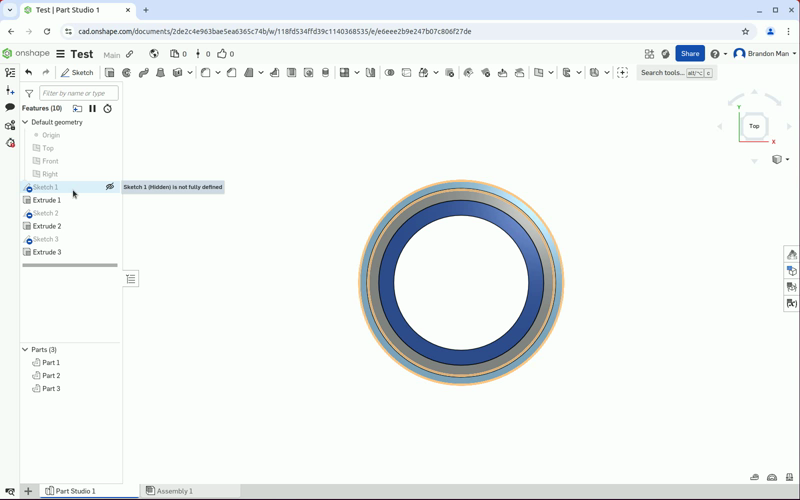
click(73, 189)
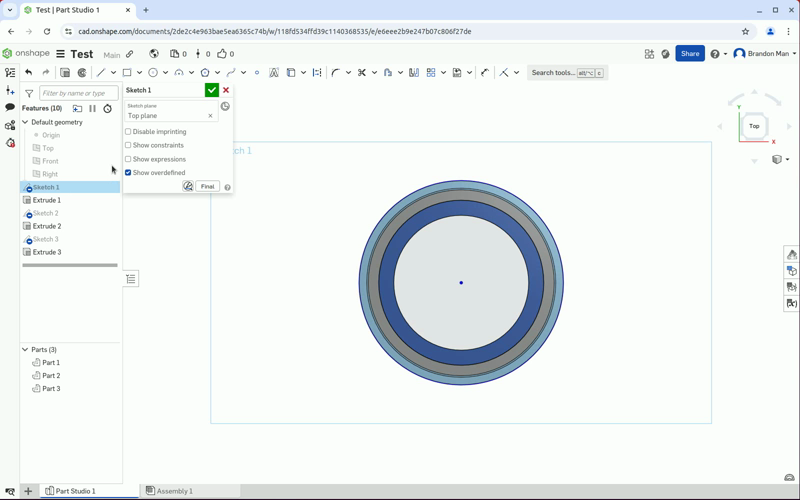
mouse_move(229, 92)
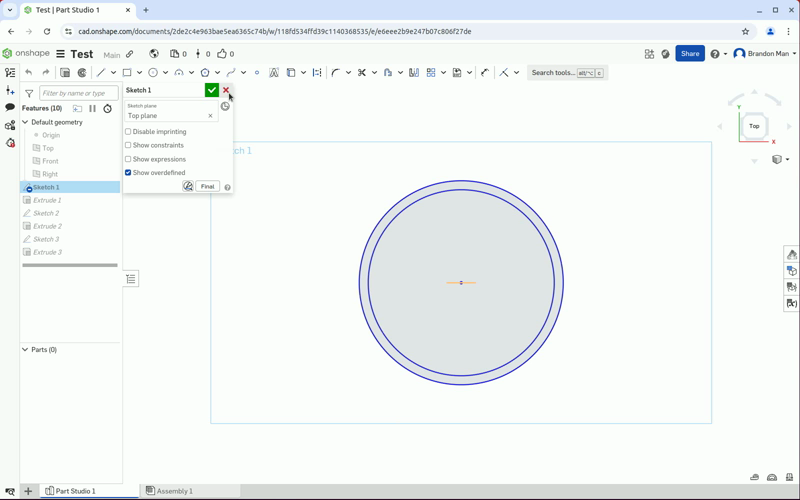
click(229, 92)
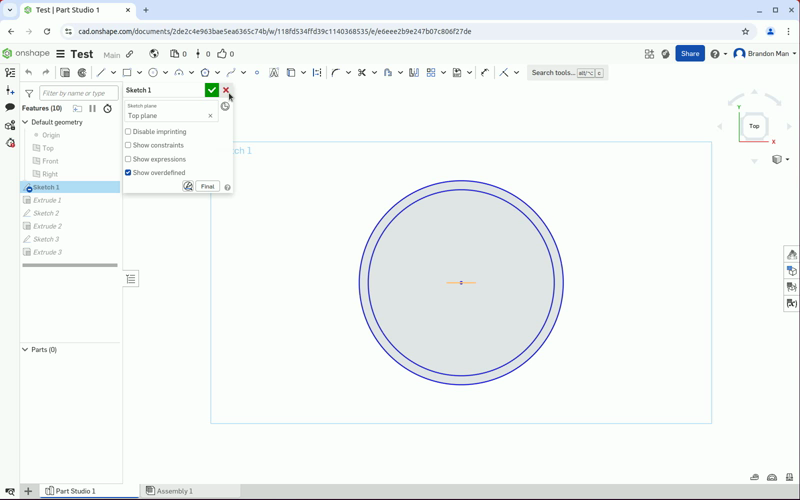
key(shift+s)
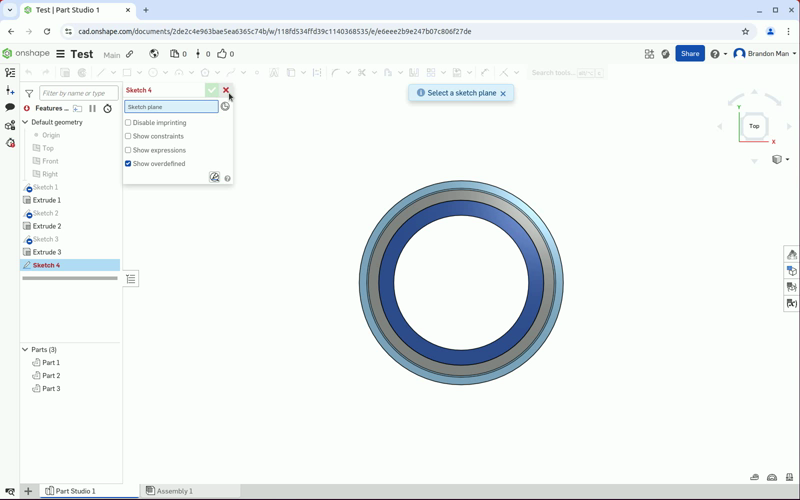
mouse_move(73, 150)
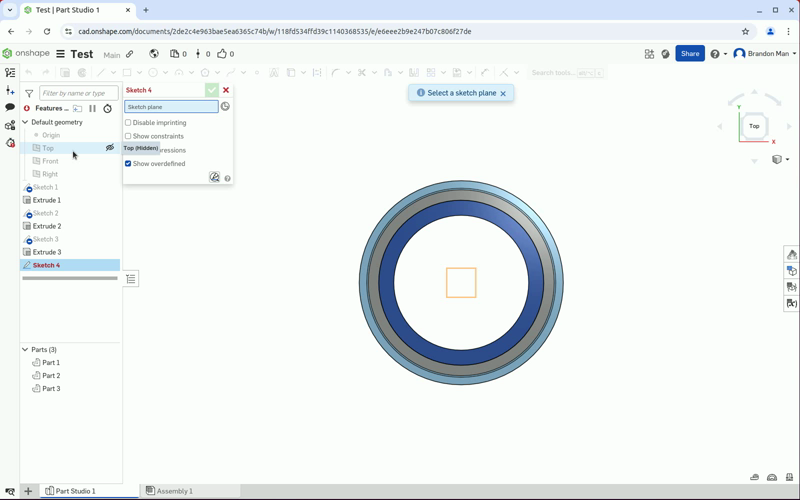
click(73, 150)
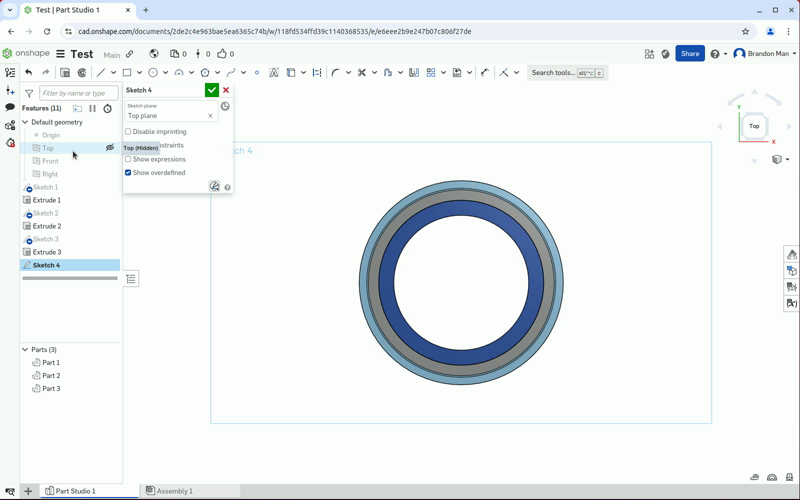
mouse_move(73, 352)
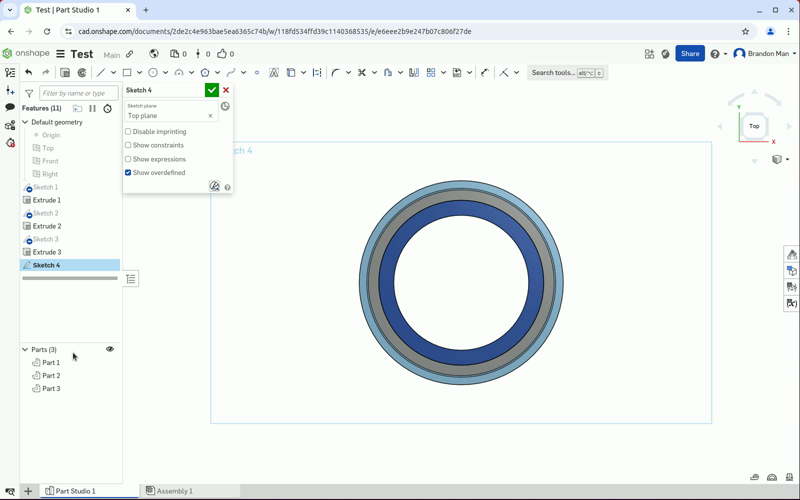
key(y)
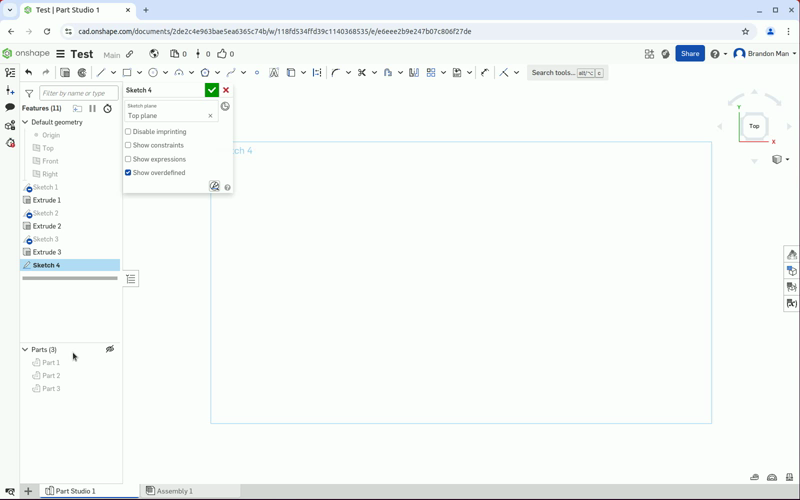
key(c)
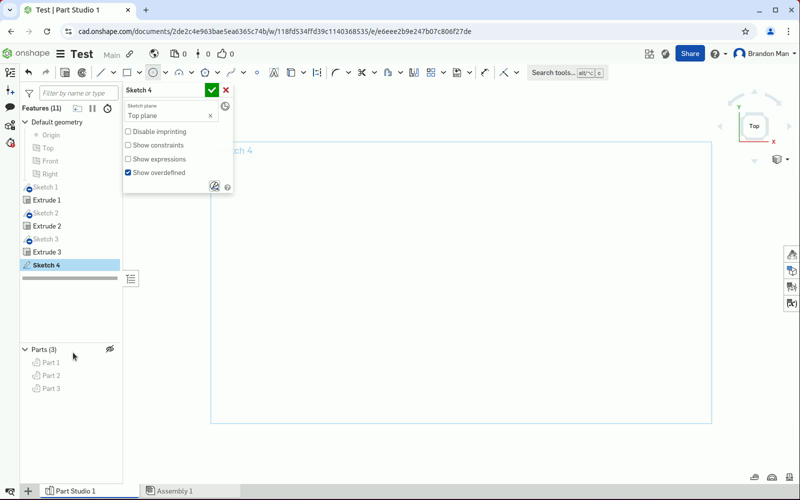
key_down(shift)
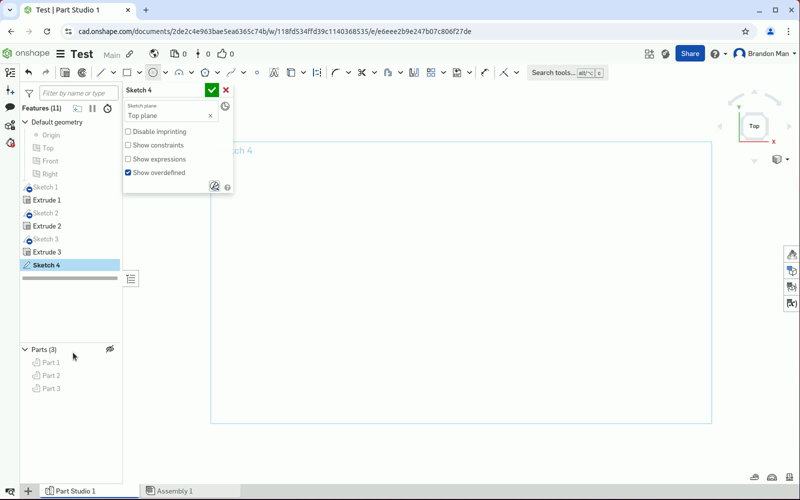
mouse_move(461, 282)
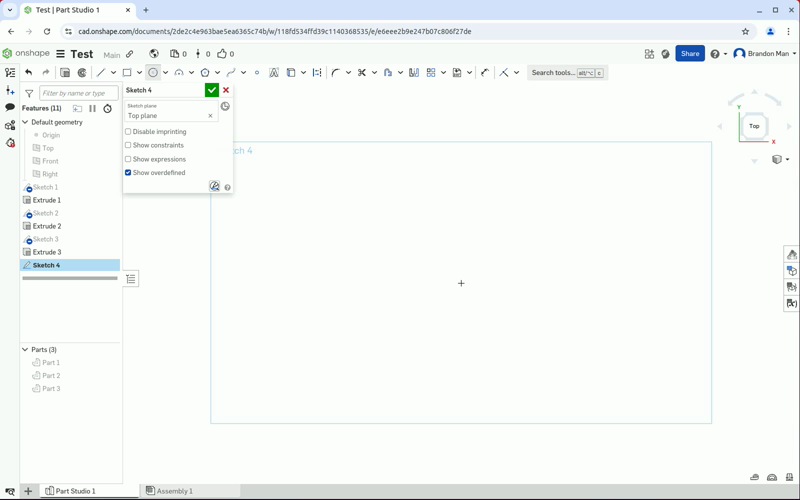
click(461, 282)
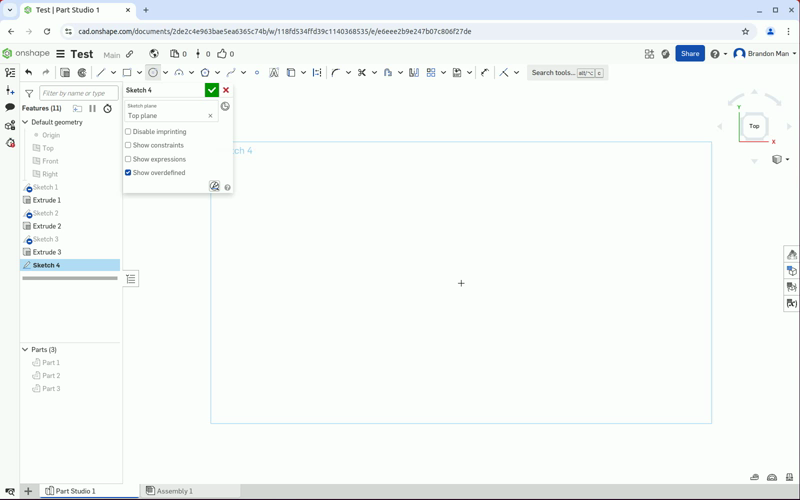
key_up(shift)
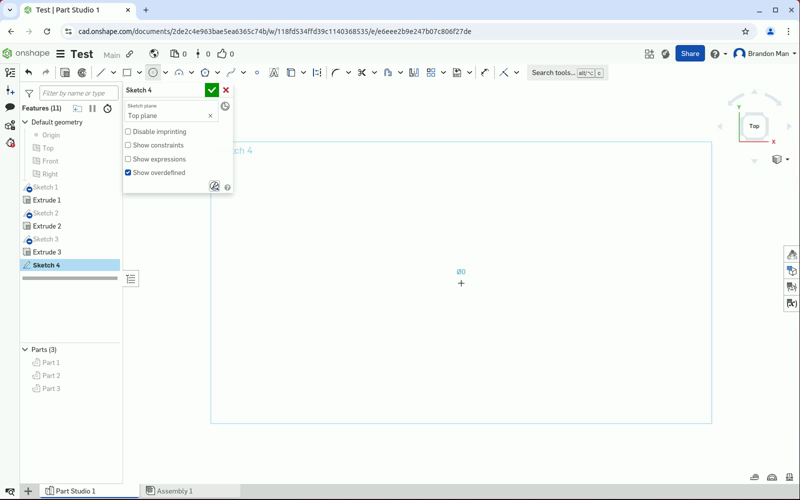
mouse_move(530, 282)
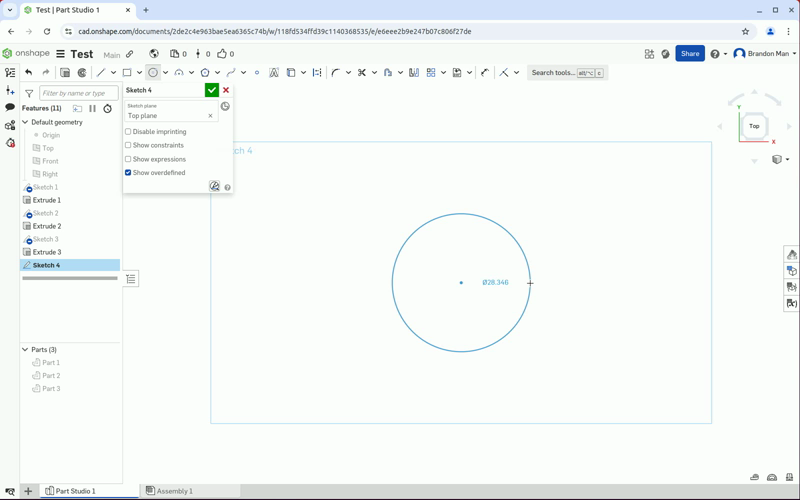
click(530, 282)
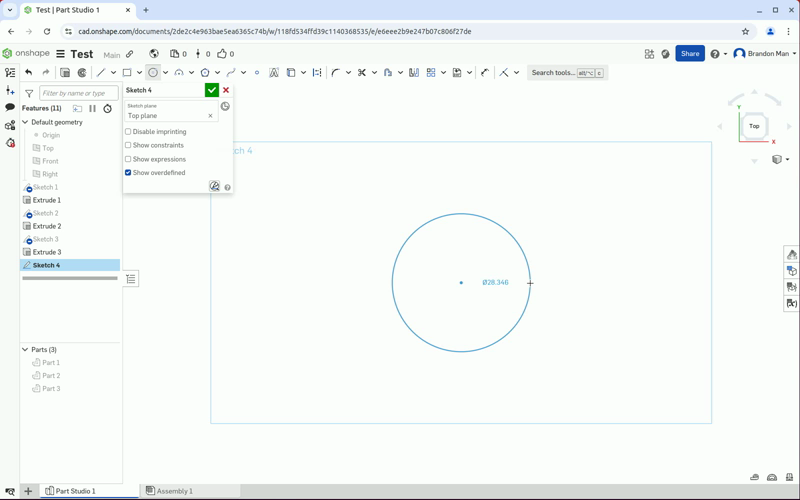
key(esc)
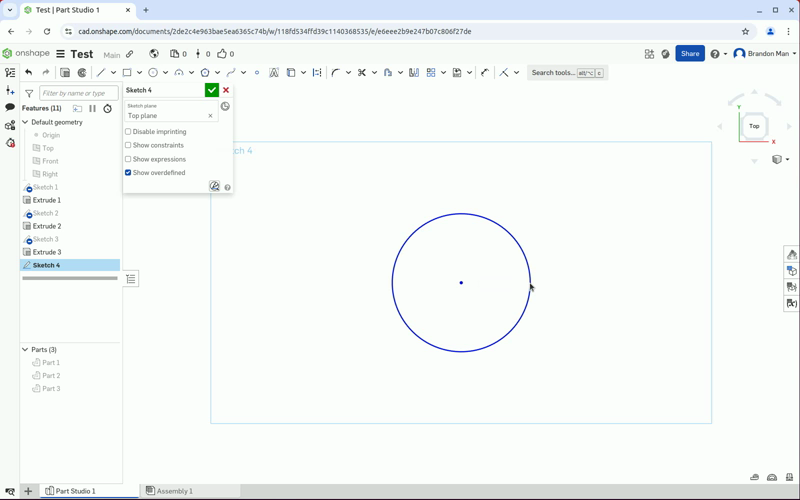
key(c)
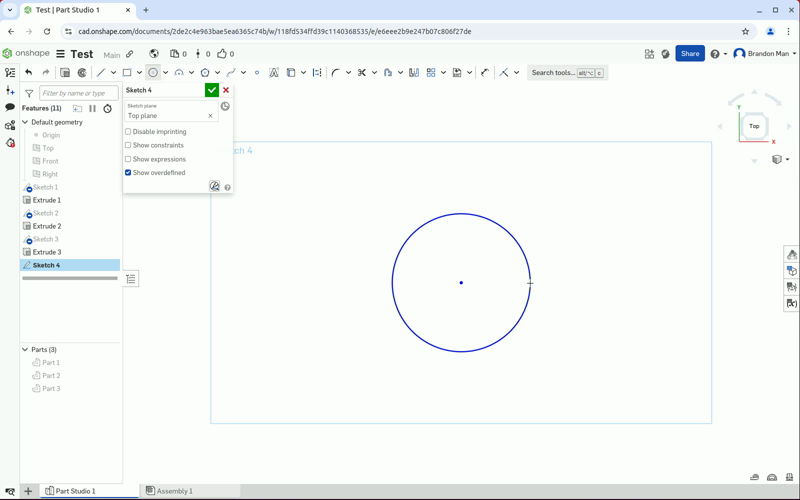
key_down(shift)
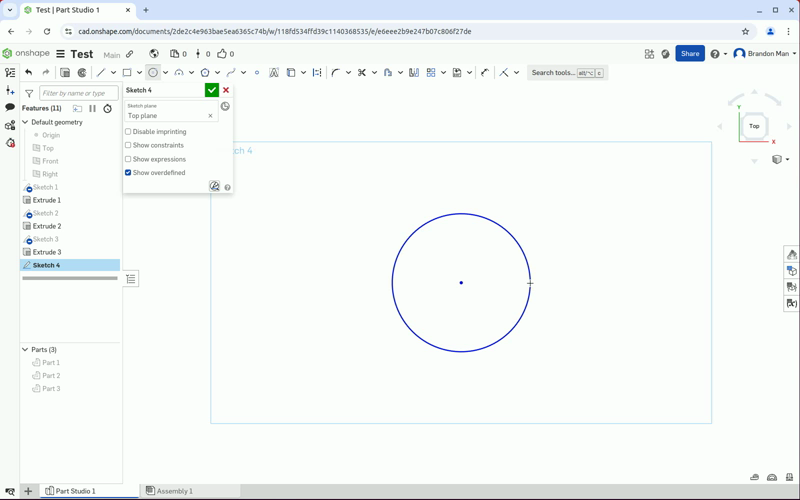
mouse_move(461, 282)
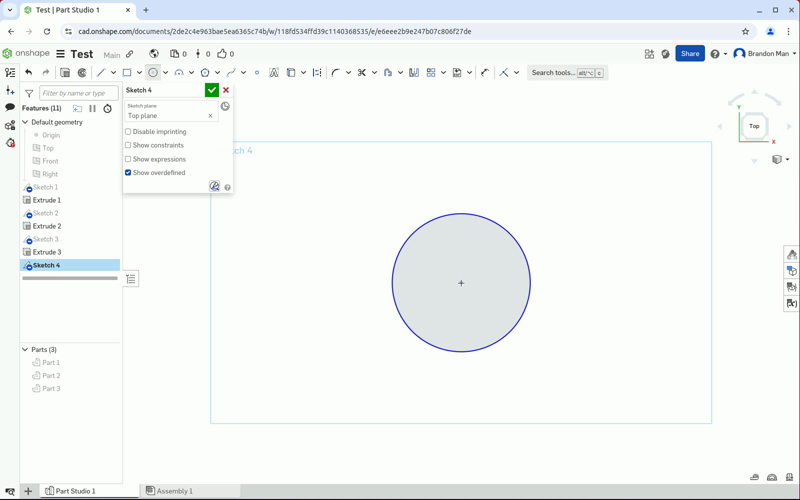
click(461, 282)
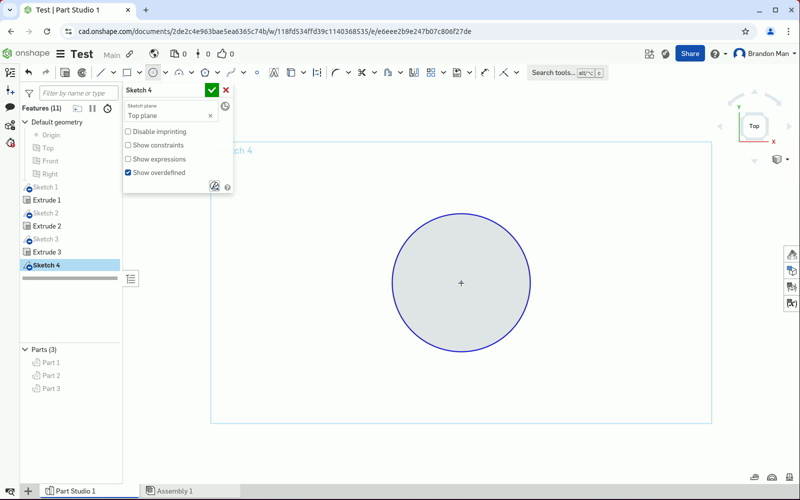
key_up(shift)
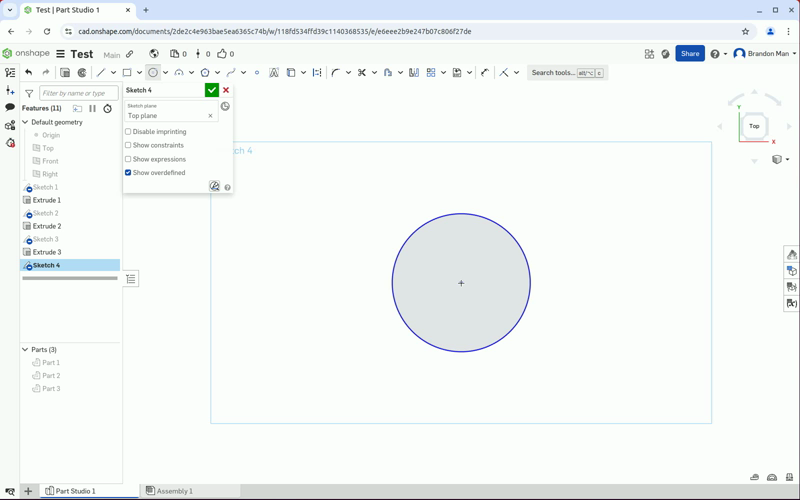
mouse_move(494, 282)
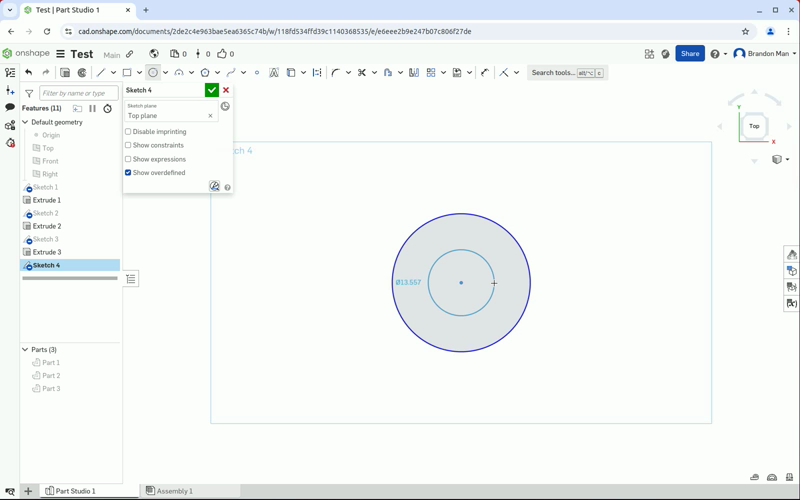
click(494, 282)
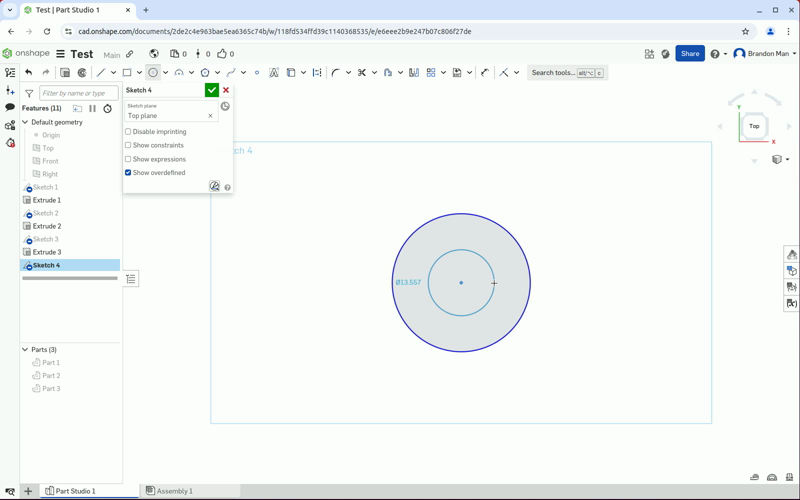
key(esc)
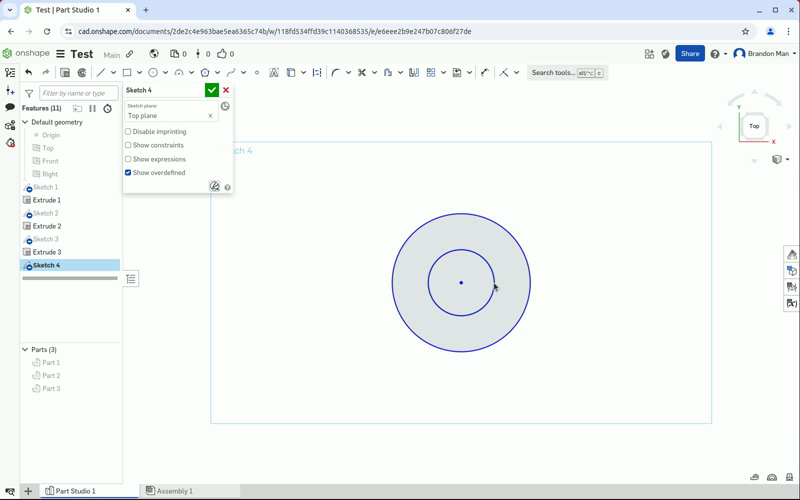
mouse_move(502, 289)
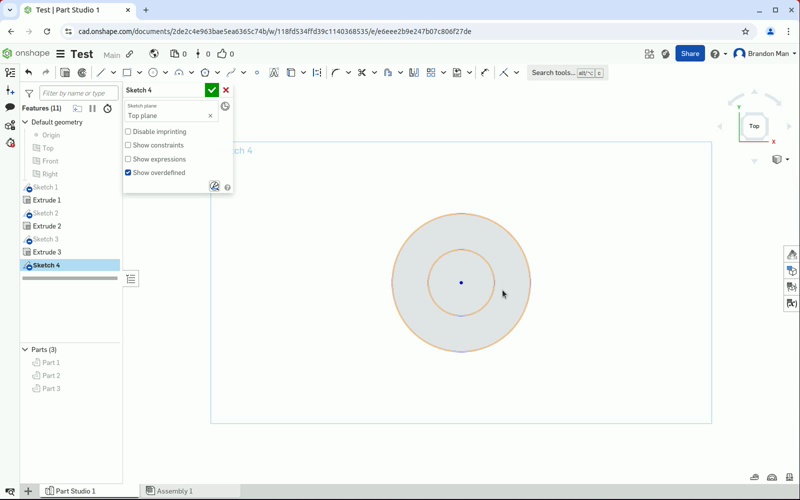
click(502, 289)
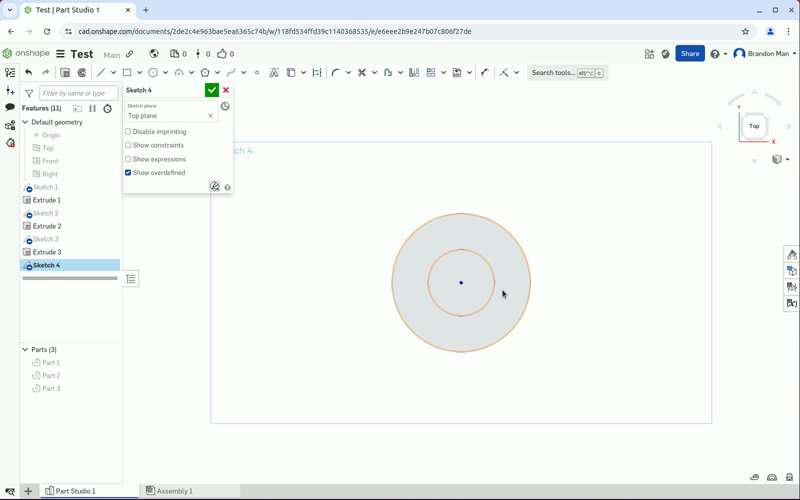
mouse_move(73, 352)
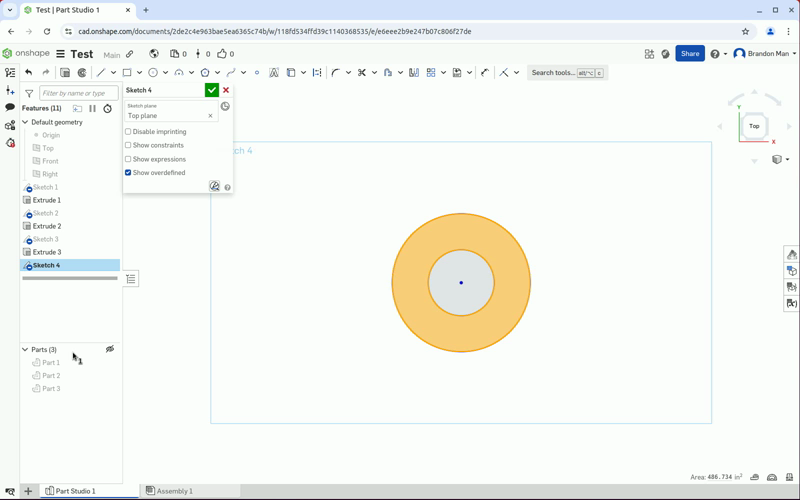
key(shift+y)
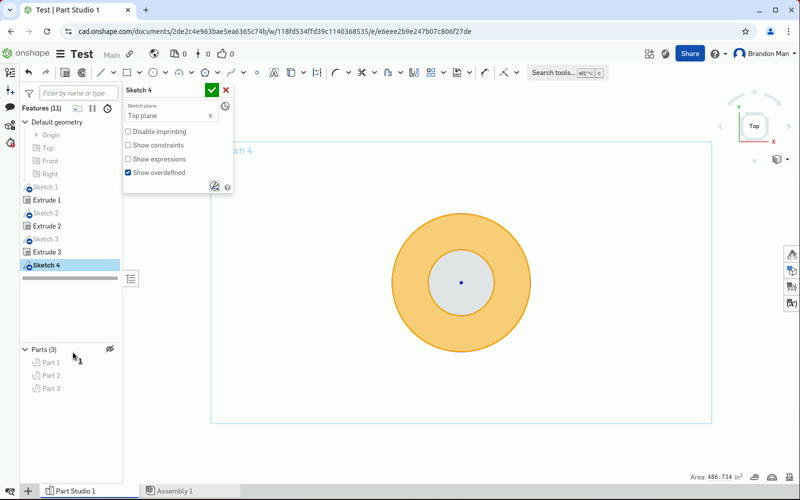
key(shift+e)
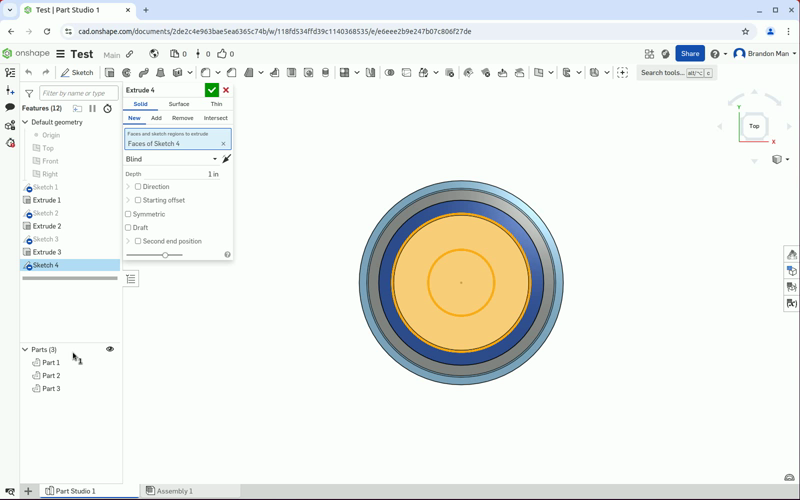
mouse_move(143, 106)
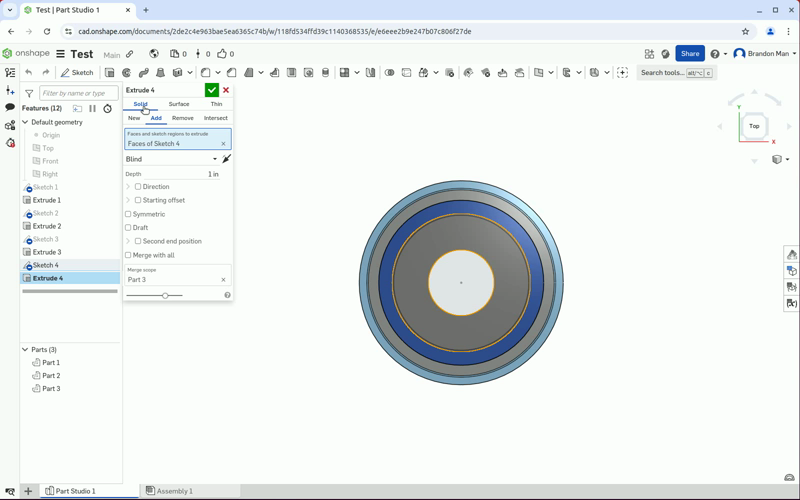
click(143, 106)
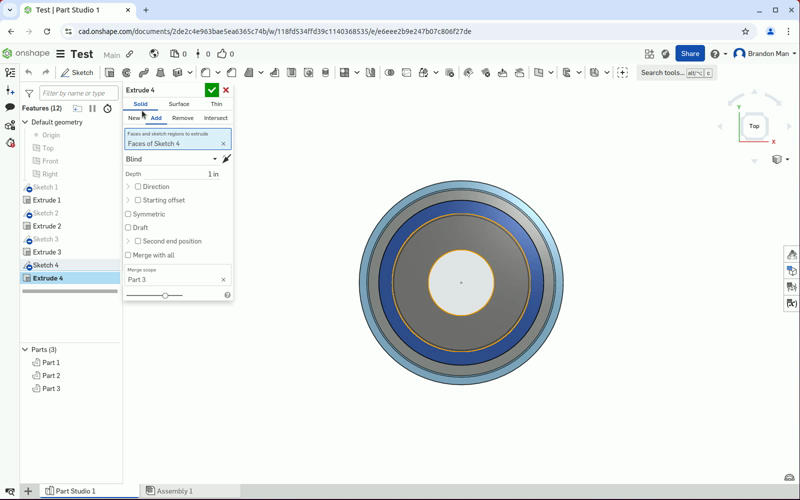
mouse_move(137, 120)
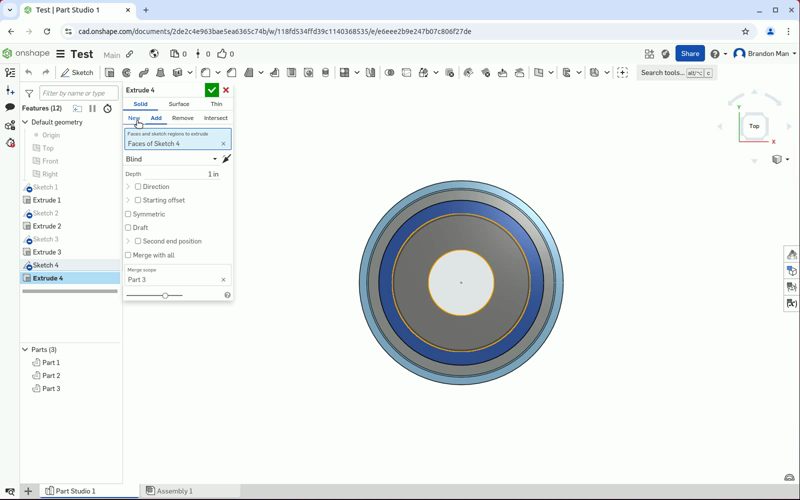
click(137, 120)
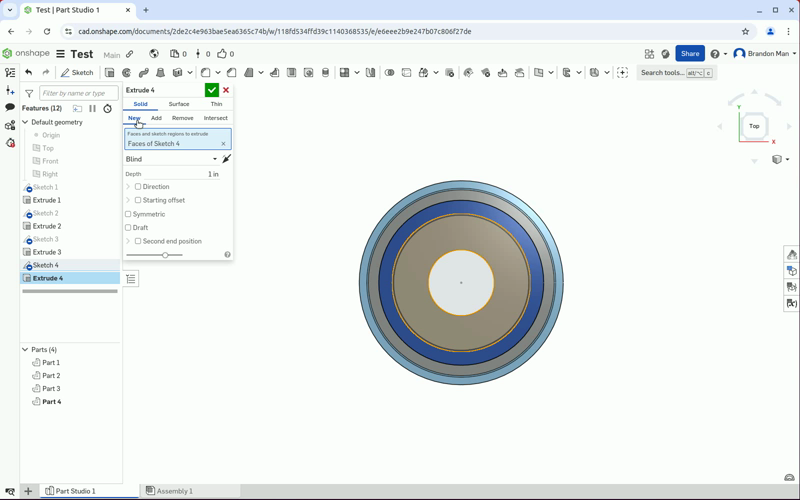
key(tab, 4)
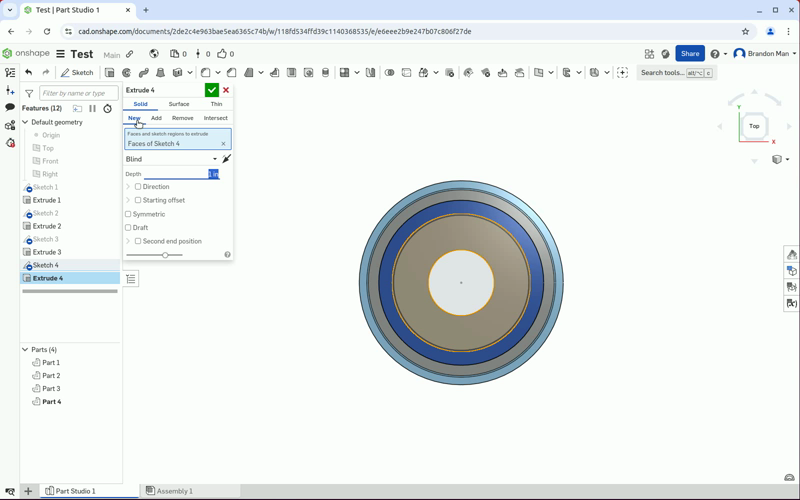
text(3.851)
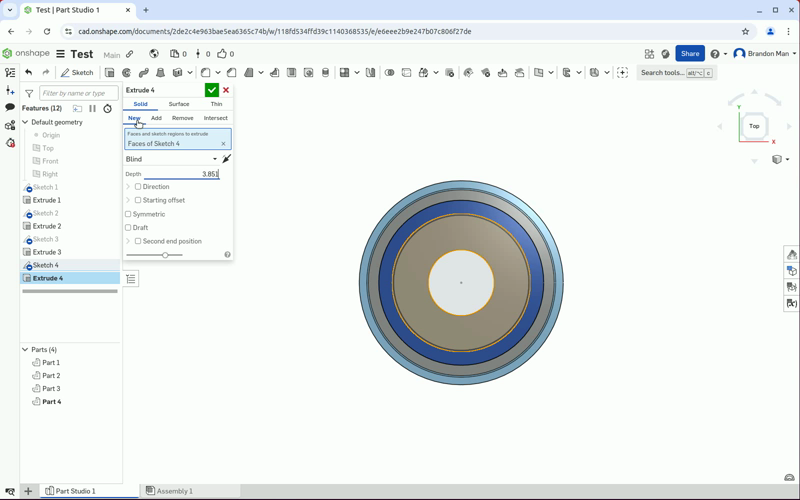
key(enter)
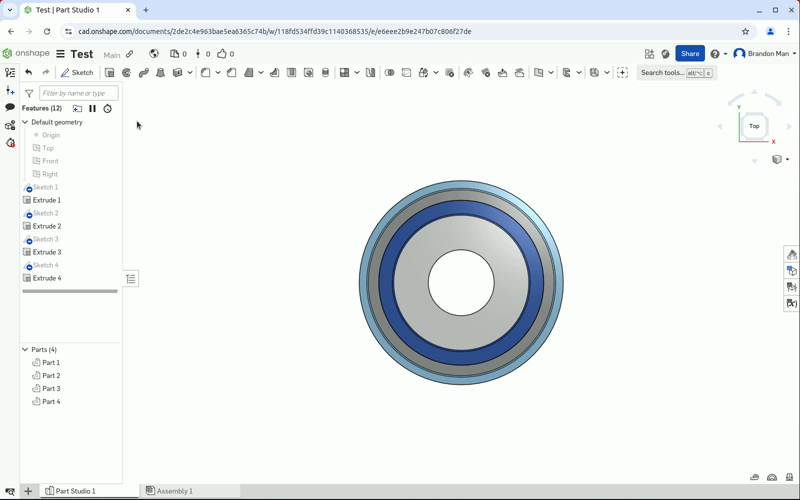
key(shift+h)
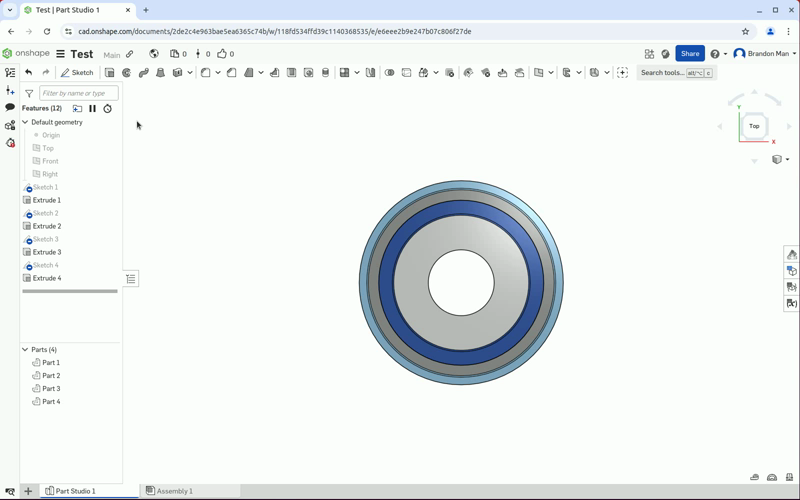
key(shift+h)
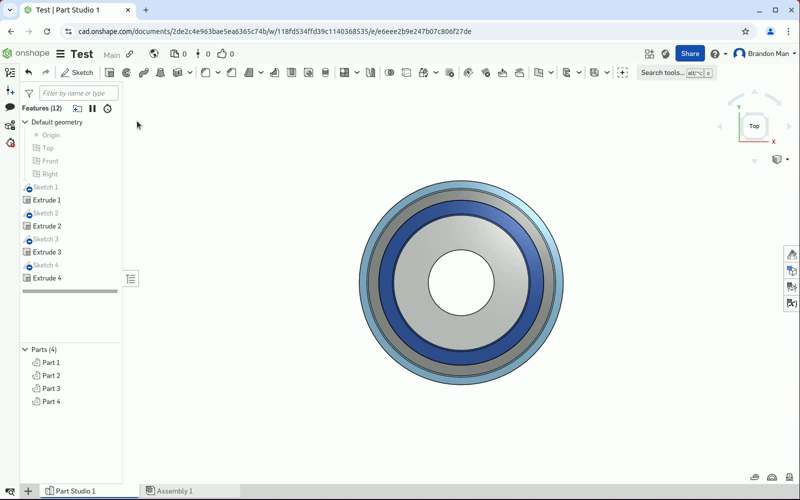
mouse_move(73, 189)
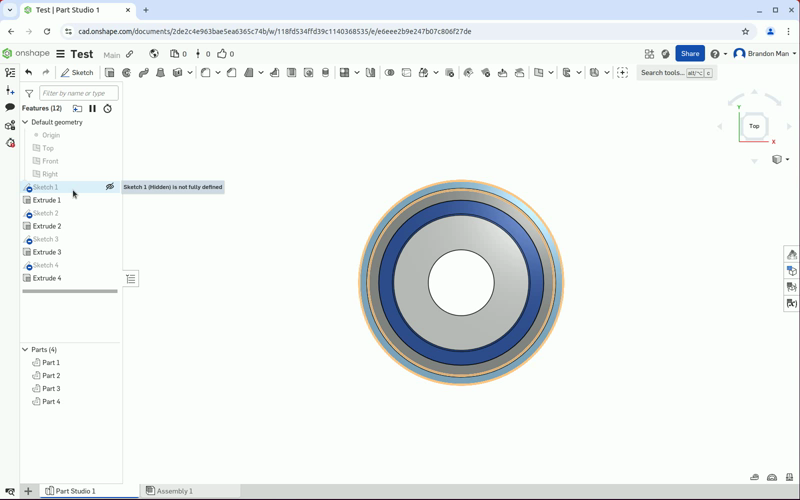
click(73, 189)
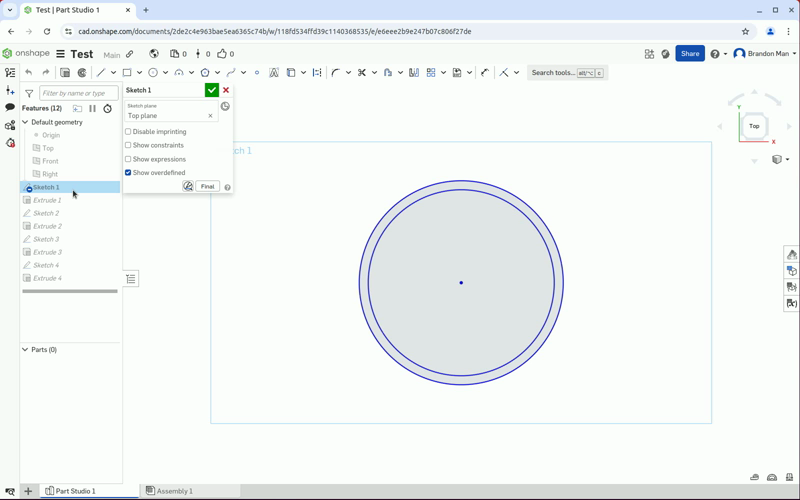
mouse_move(229, 92)
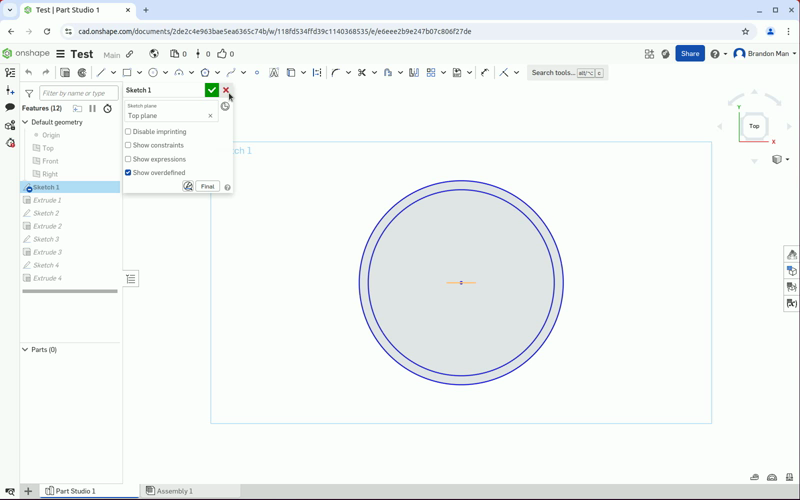
click(229, 92)
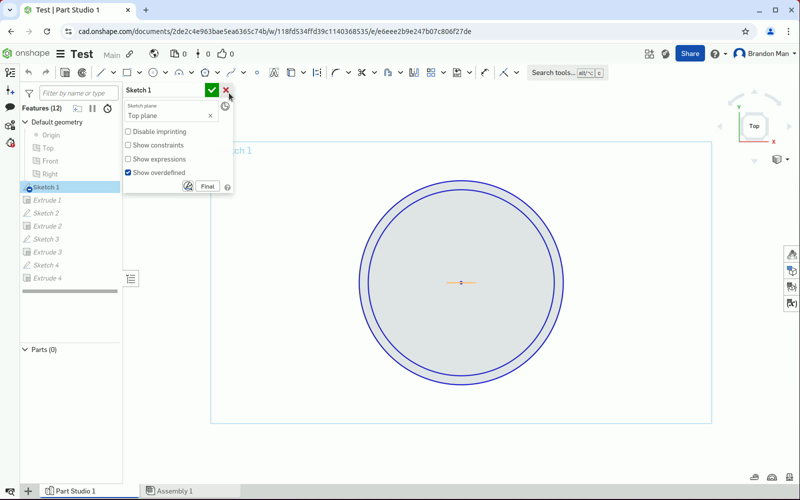
key(shift+s)
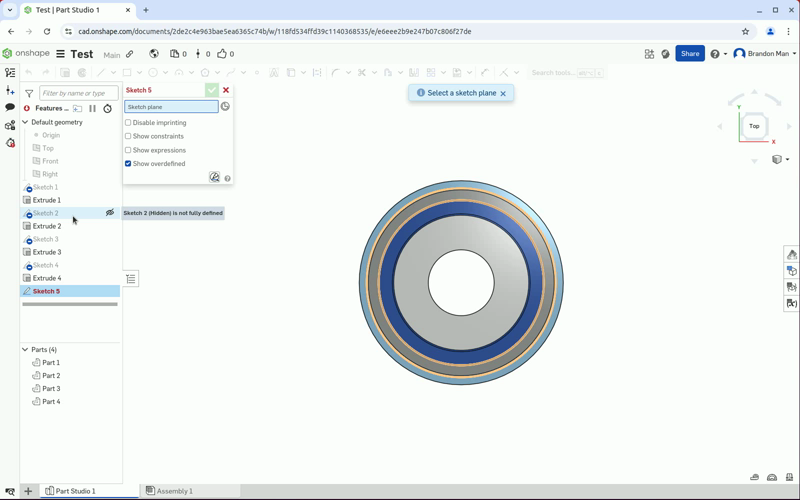
scroll(3)
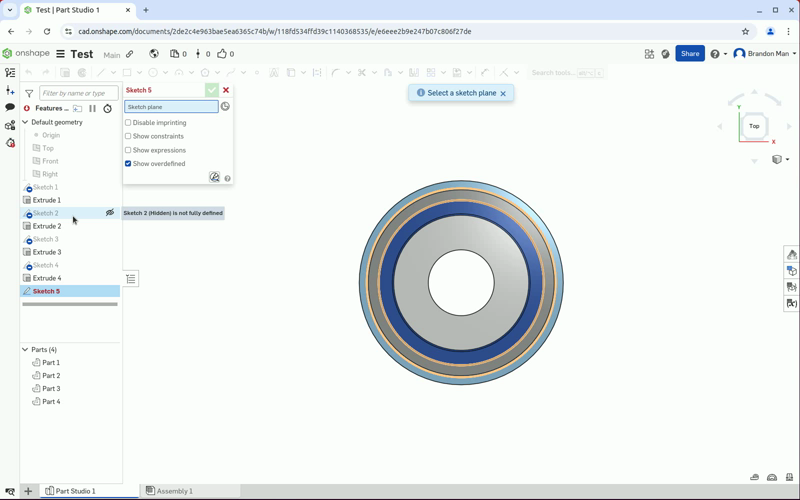
mouse_move(73, 150)
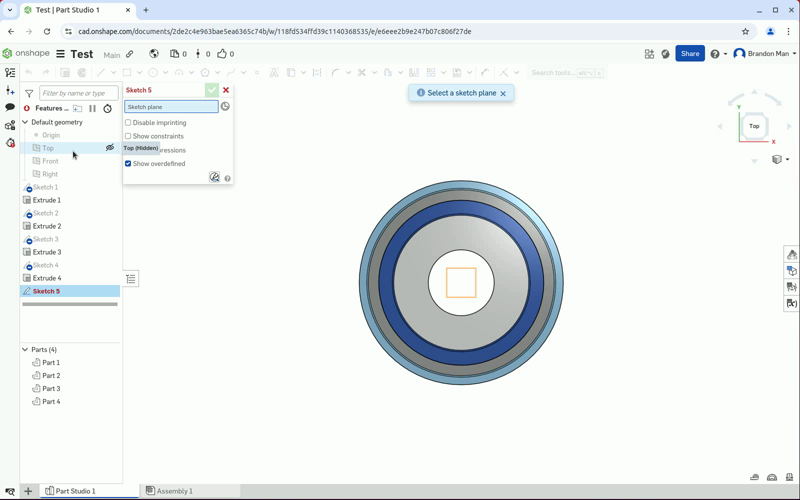
click(73, 150)
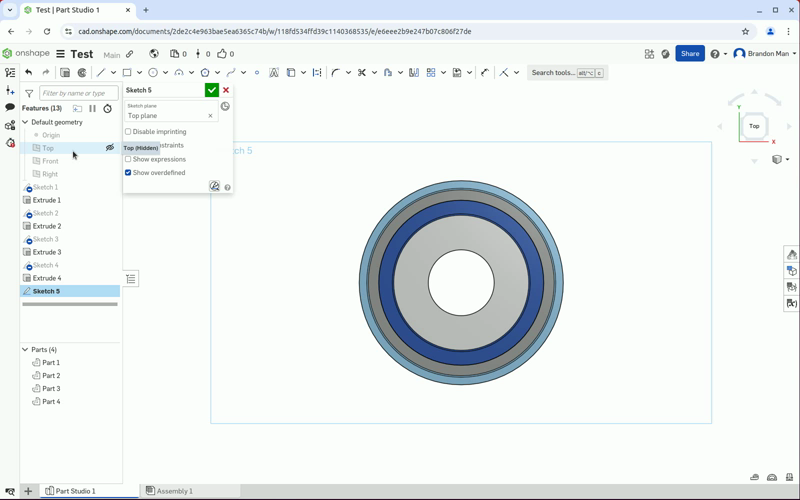
mouse_move(73, 352)
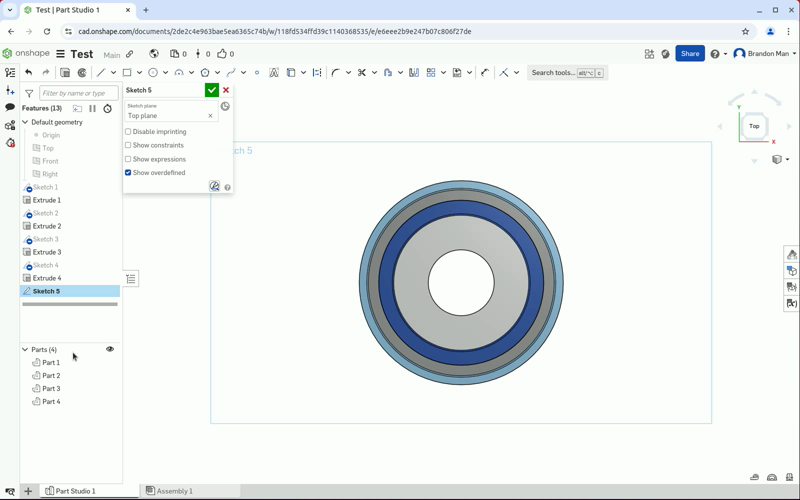
key(y)
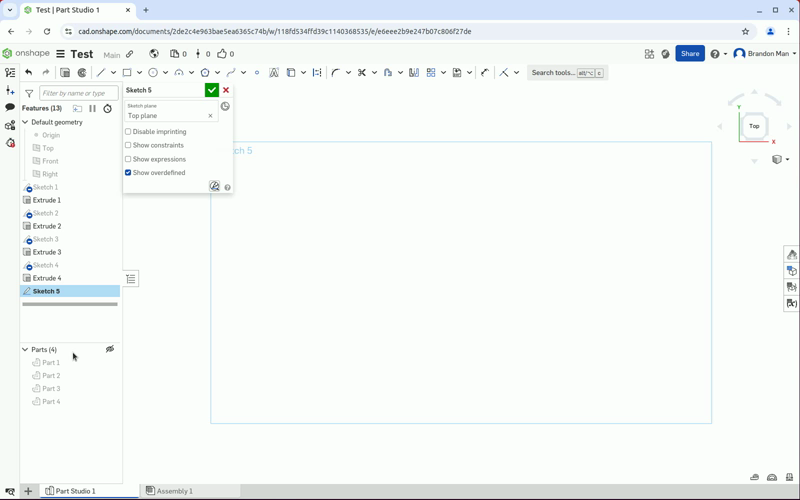
key(c)
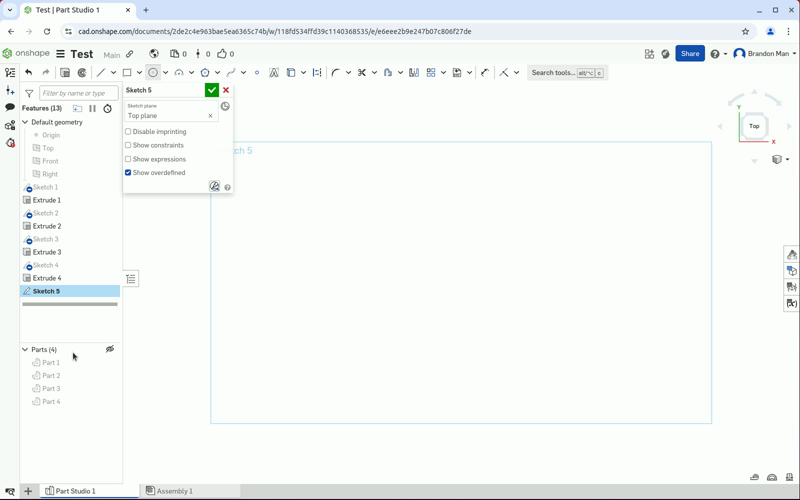
key_down(shift)
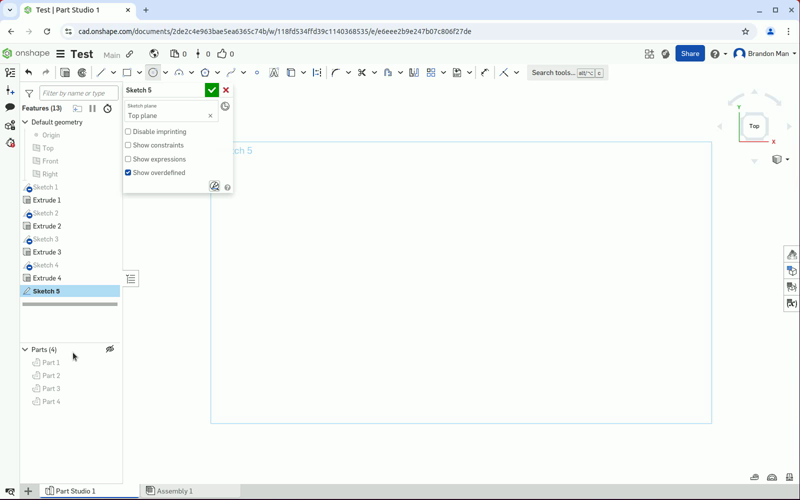
mouse_move(461, 282)
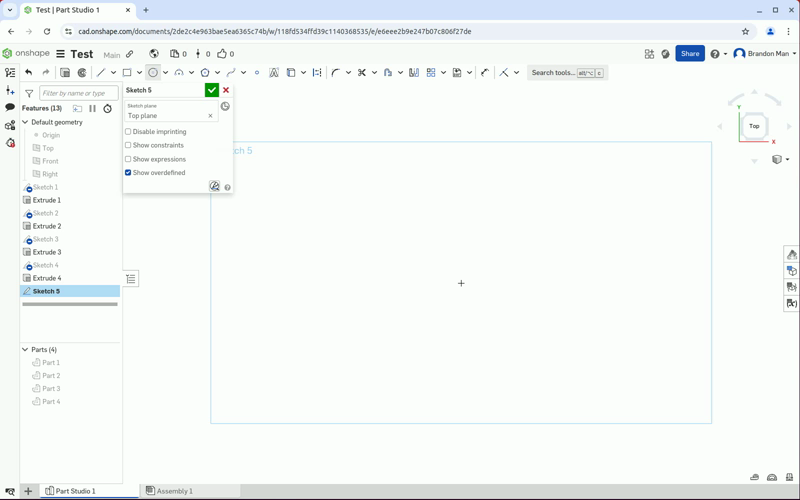
click(461, 282)
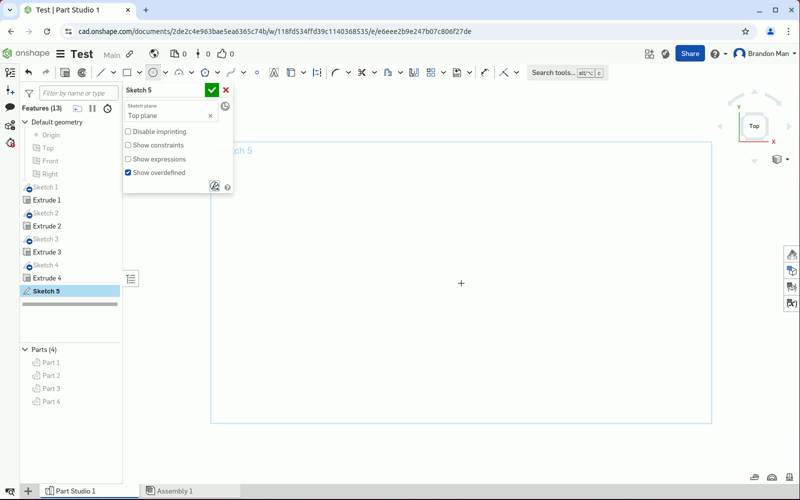
key_up(shift)
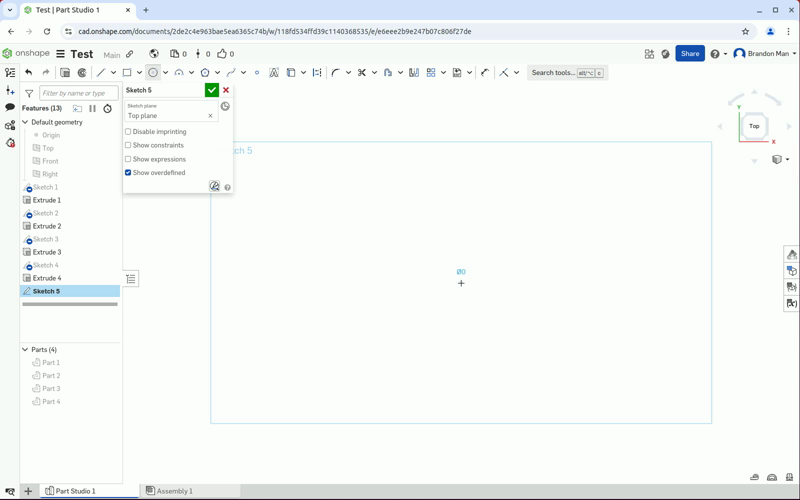
mouse_move(494, 282)
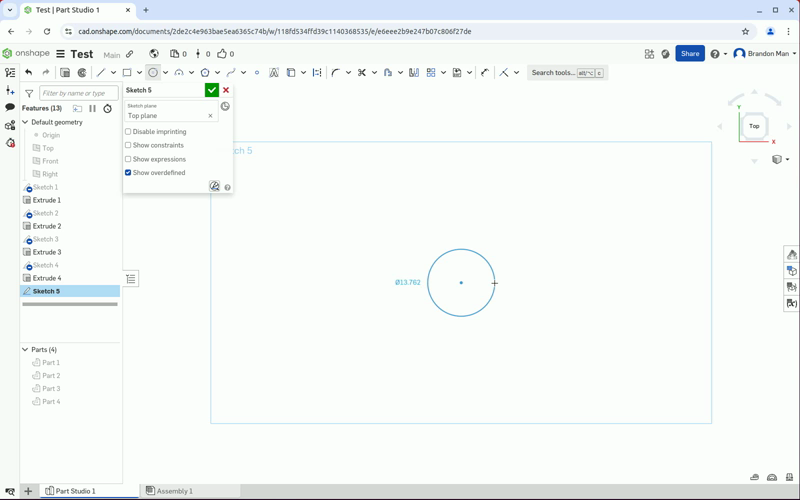
click(494, 282)
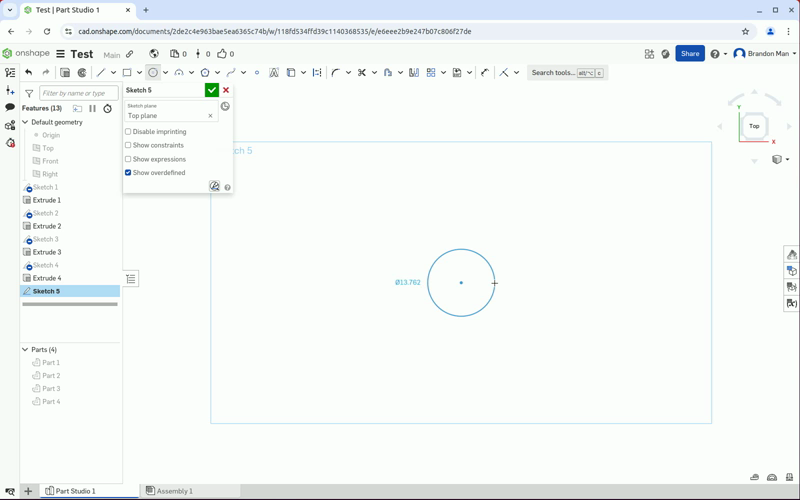
key(esc)
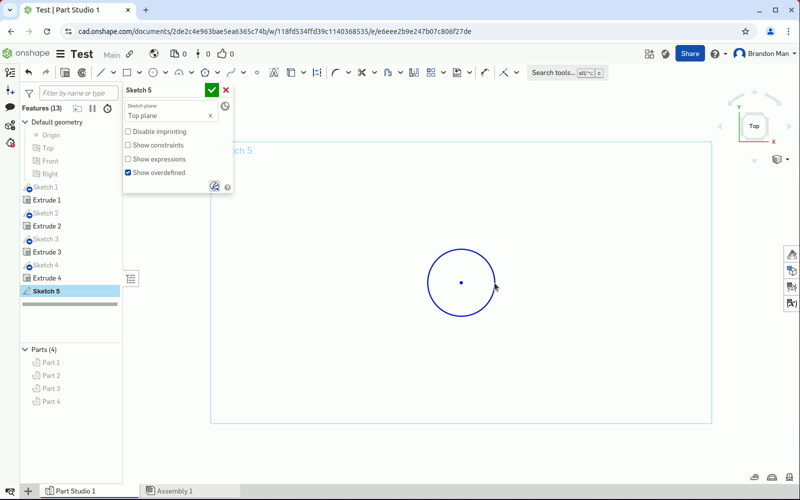
key(c)
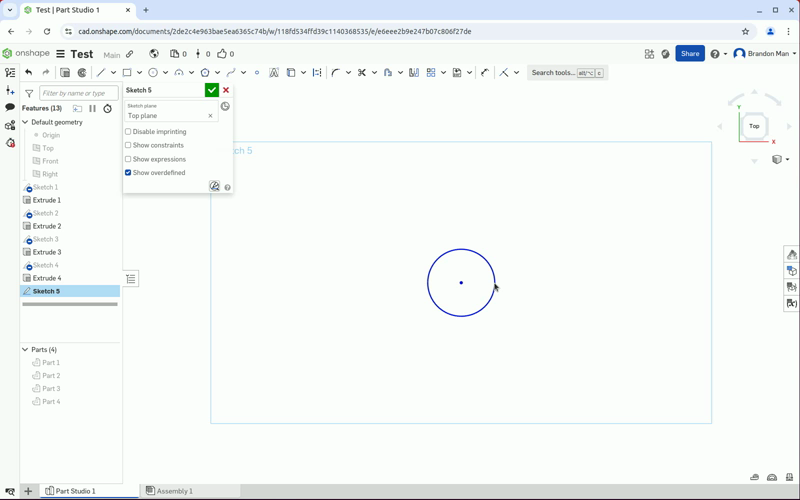
key_down(shift)
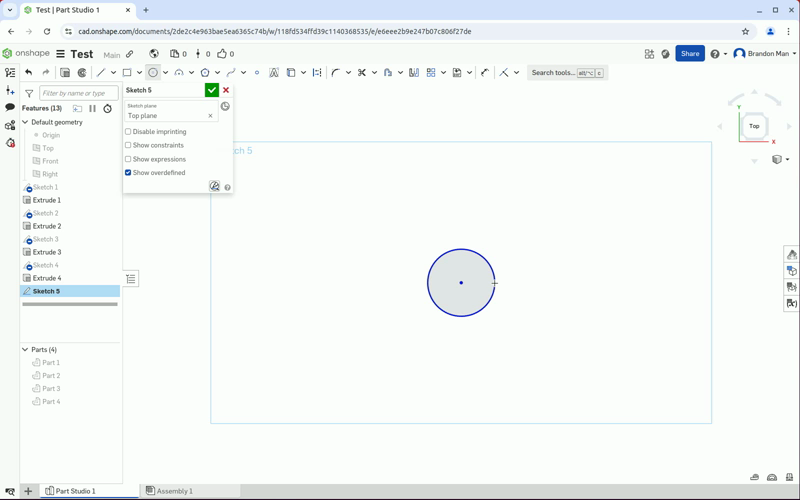
mouse_move(461, 282)
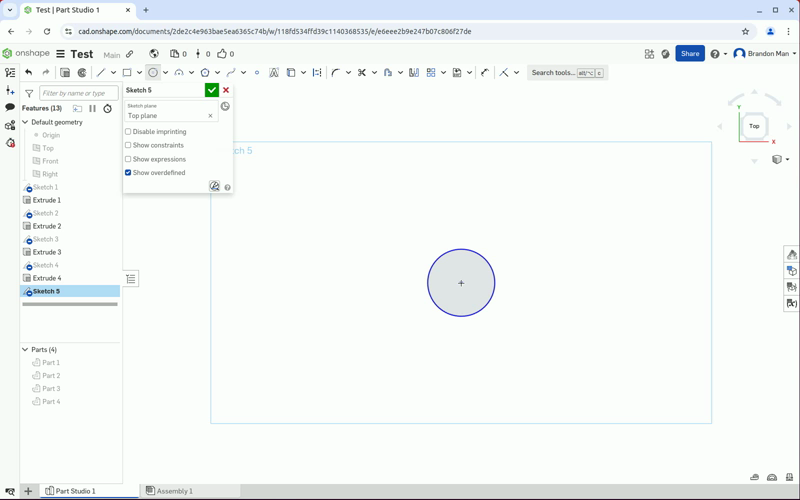
click(461, 282)
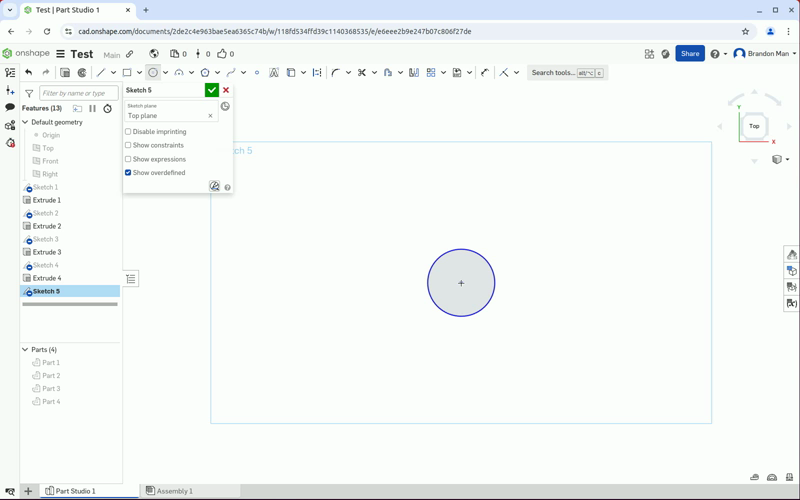
key_up(shift)
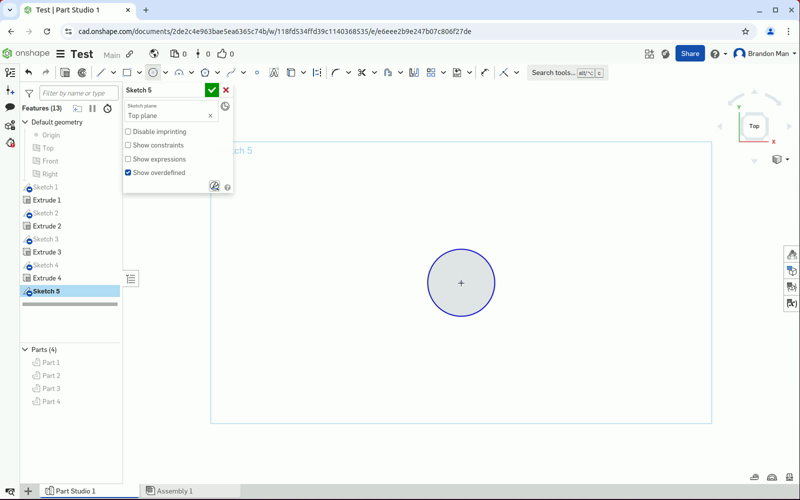
mouse_move(487, 282)
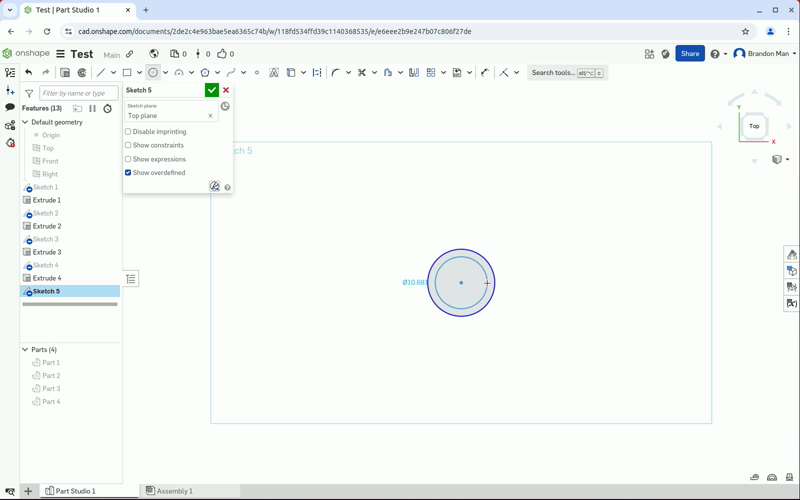
click(487, 282)
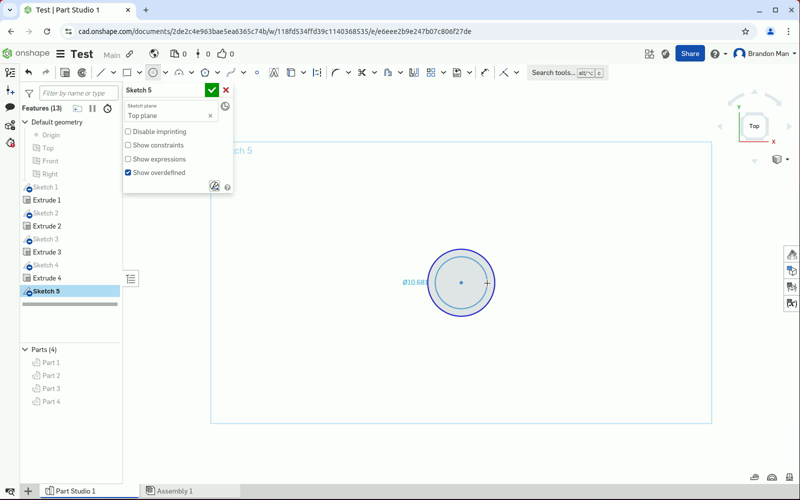
key(esc)
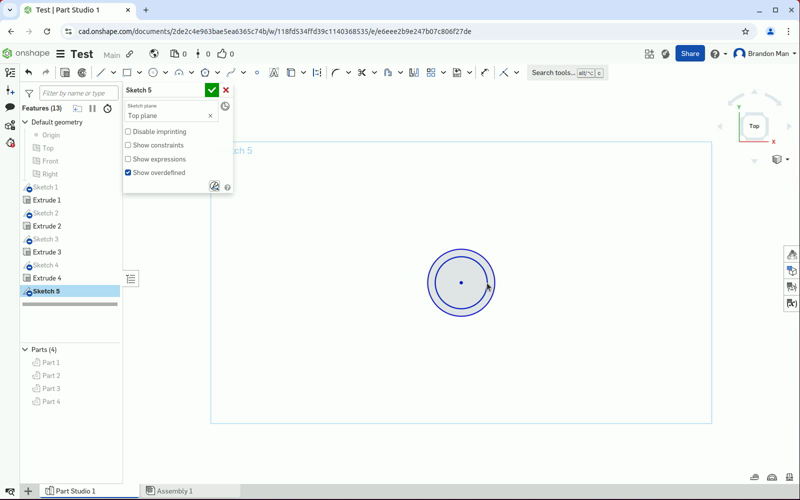
mouse_move(480, 305)
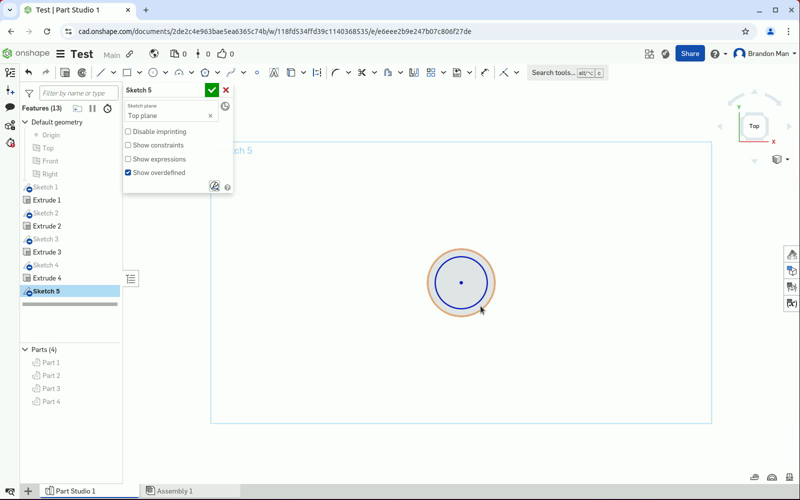
scroll(6)
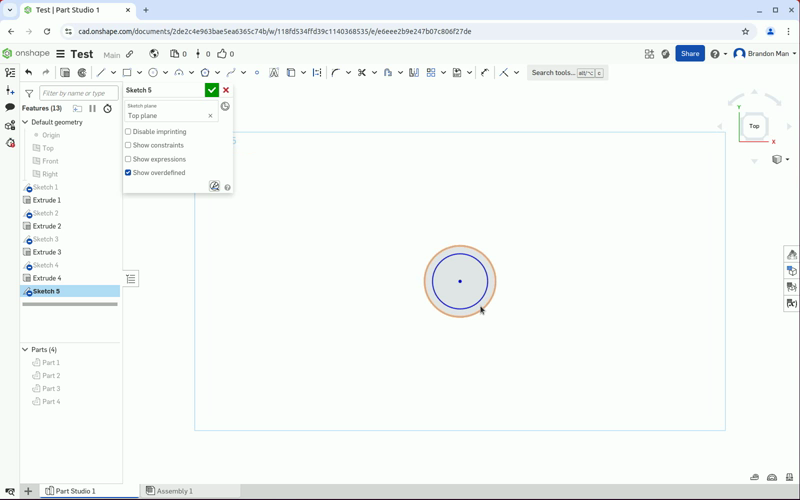
scroll(6)
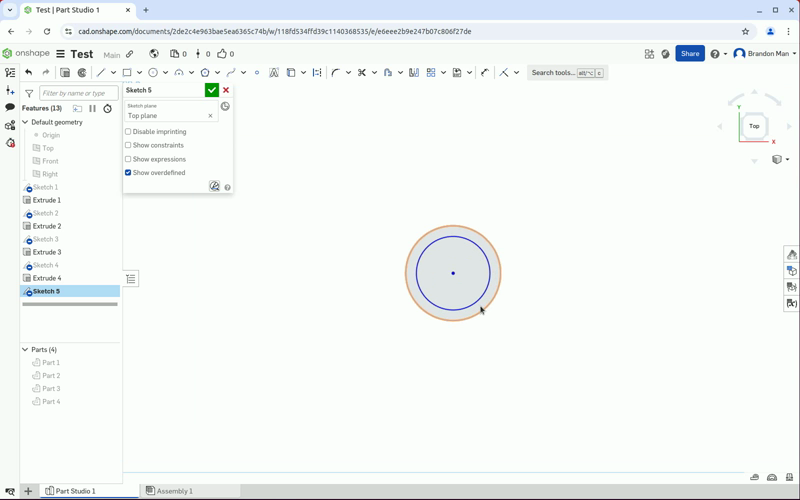
scroll(6)
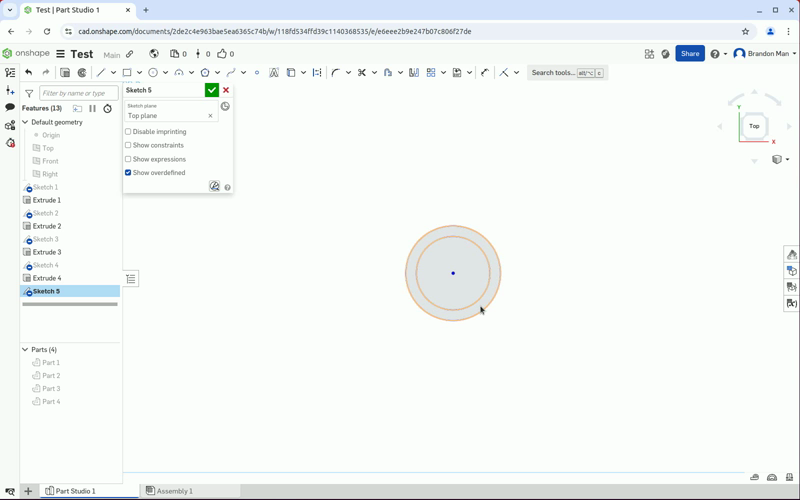
scroll(6)
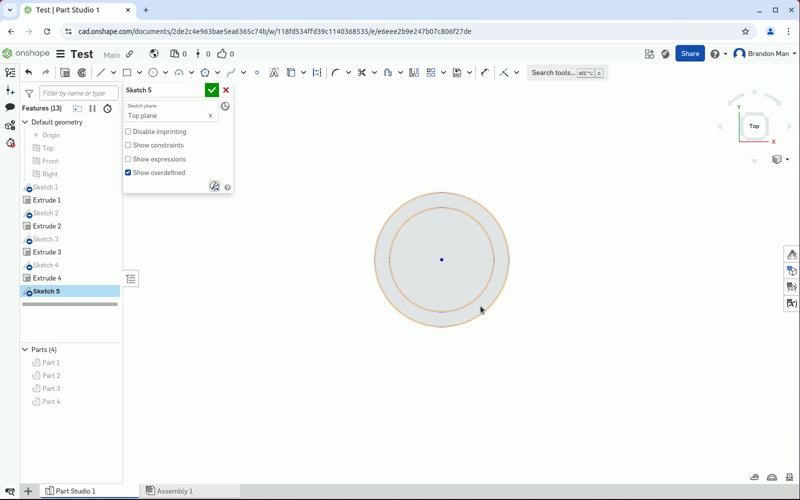
scroll(6)
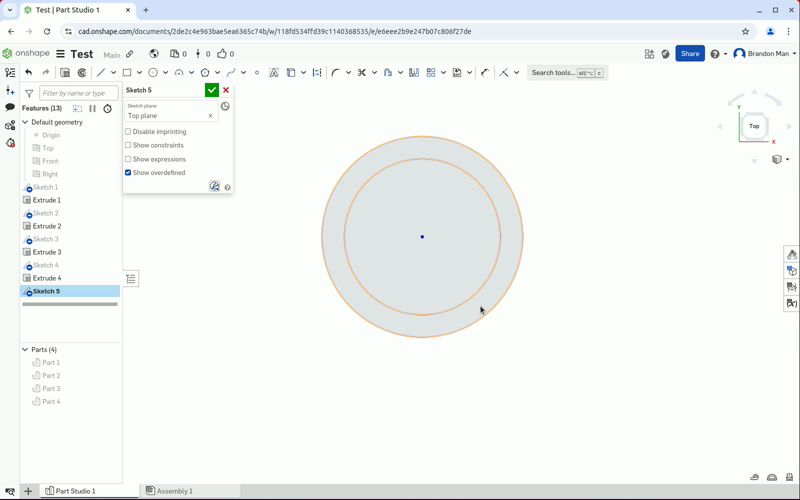
scroll(6)
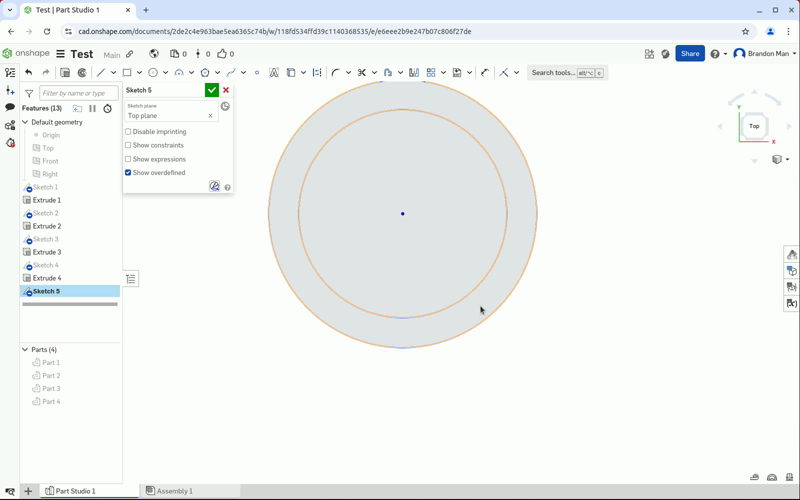
scroll(6)
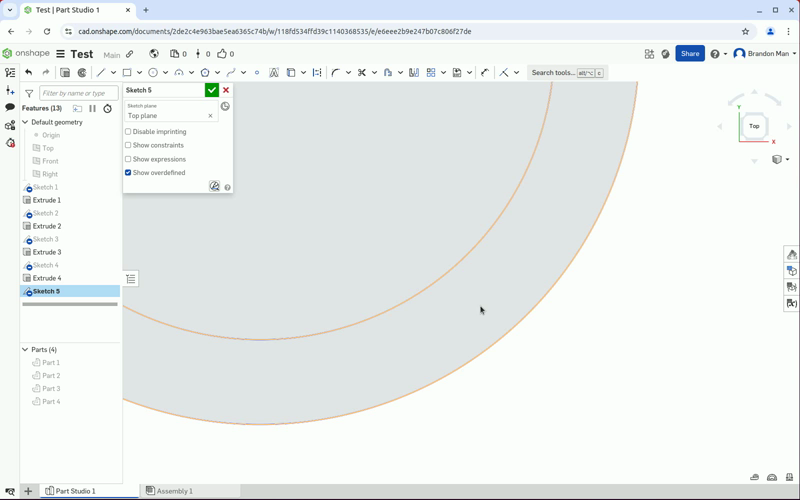
click(480, 305)
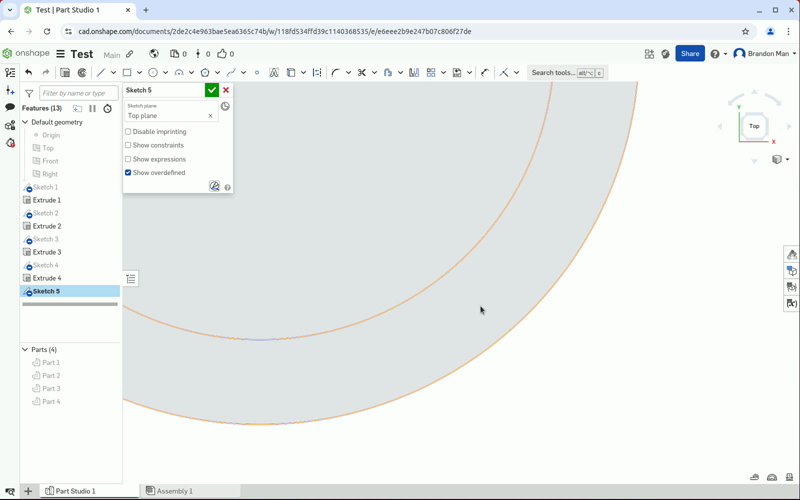
scroll(-6)
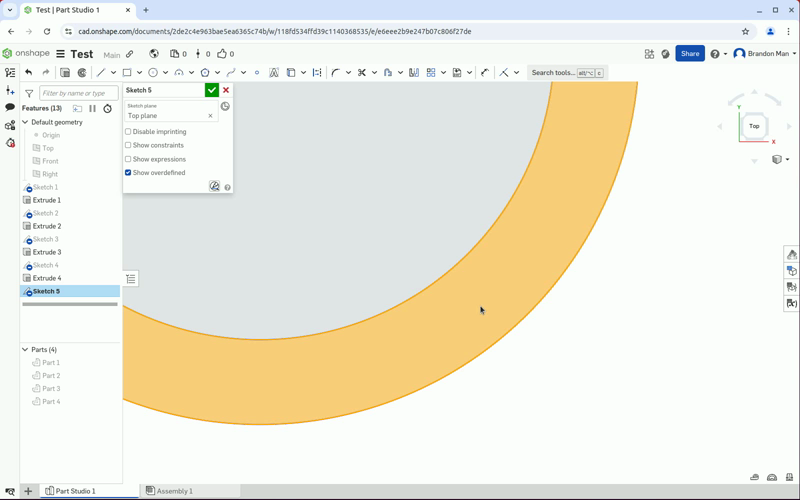
scroll(-6)
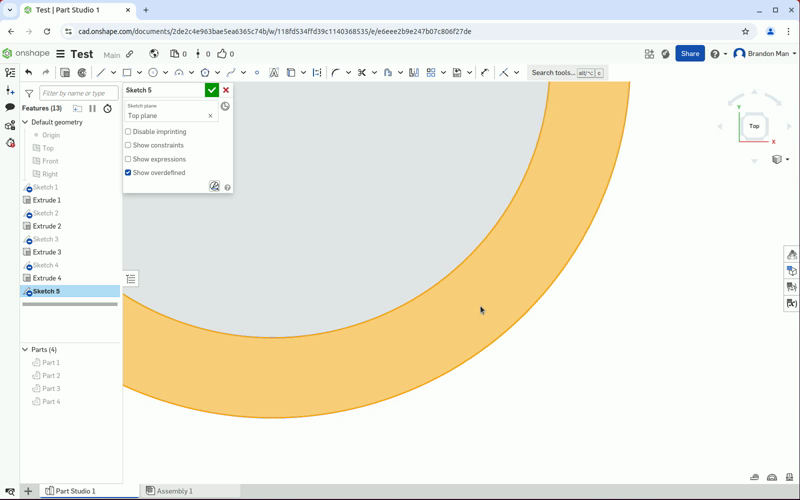
scroll(-6)
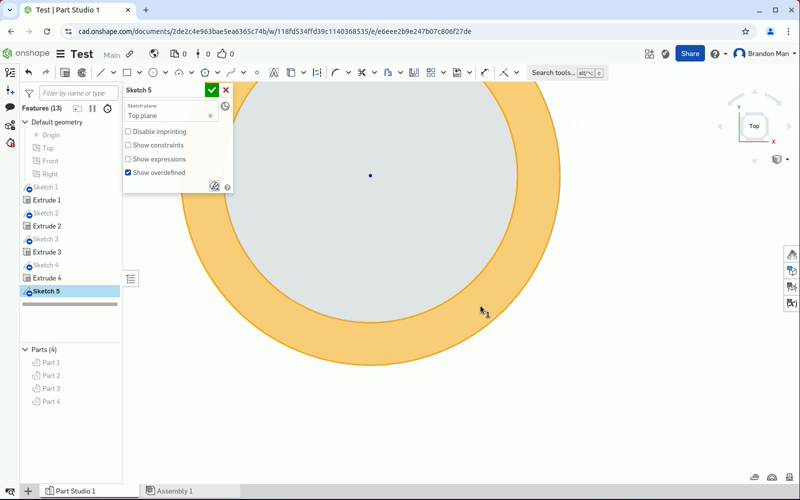
scroll(-6)
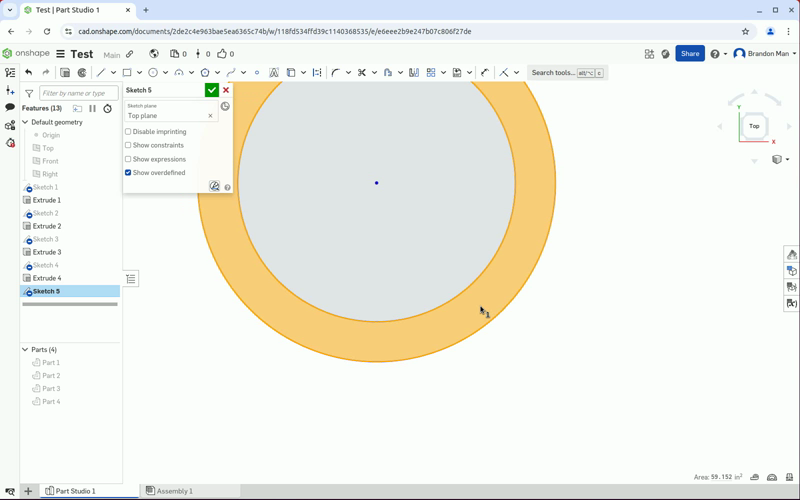
scroll(-6)
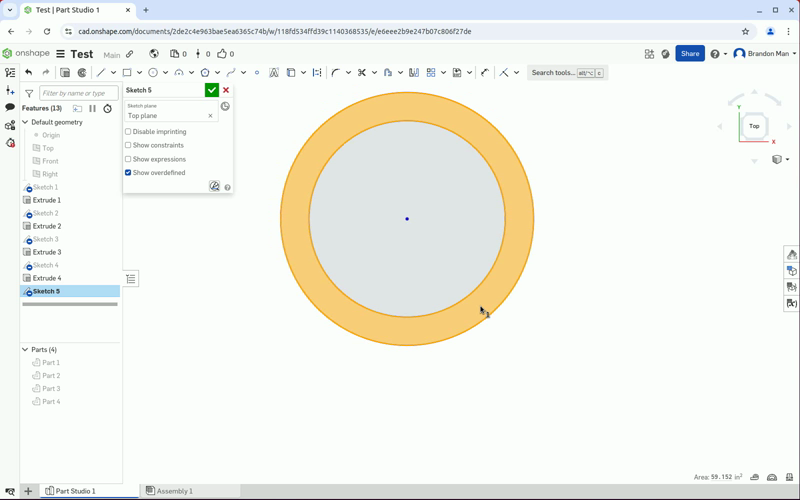
scroll(-6)
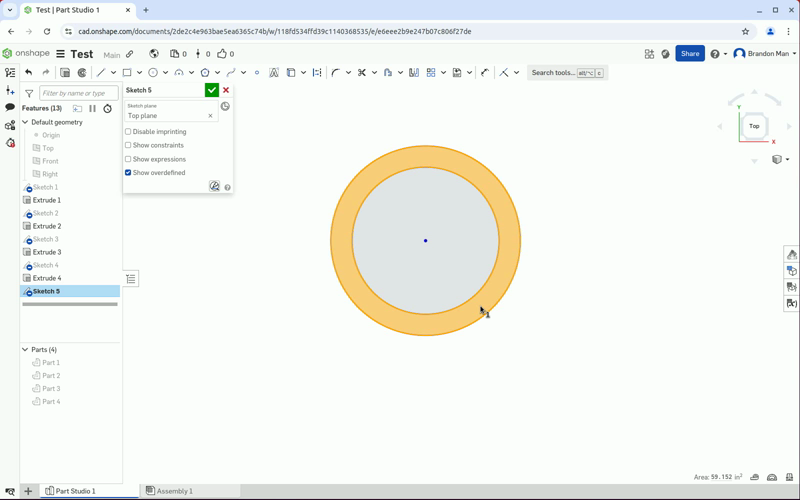
scroll(-6)
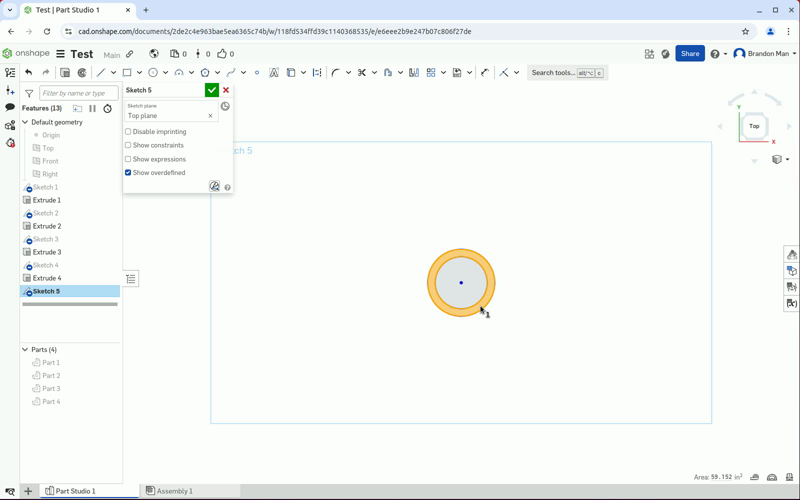
mouse_move(73, 352)
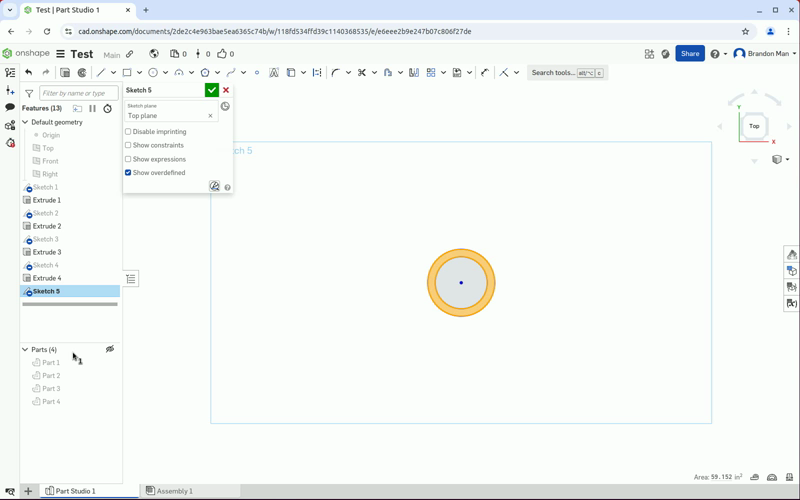
key(shift+y)
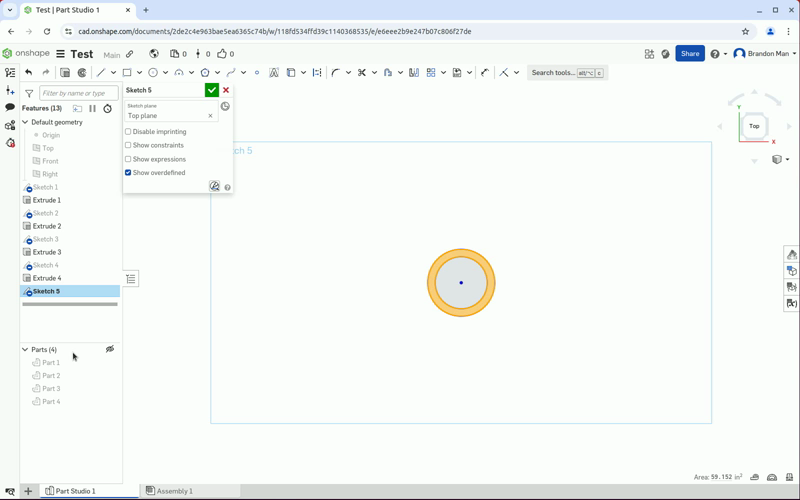
key(shift+e)
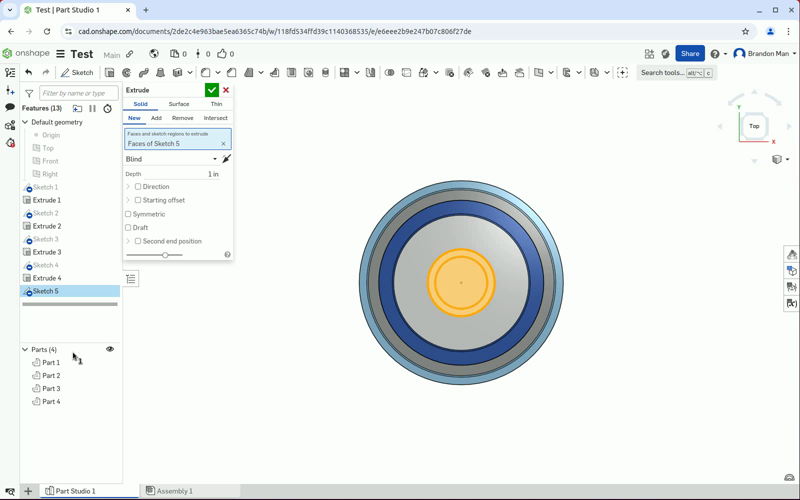
mouse_move(143, 106)
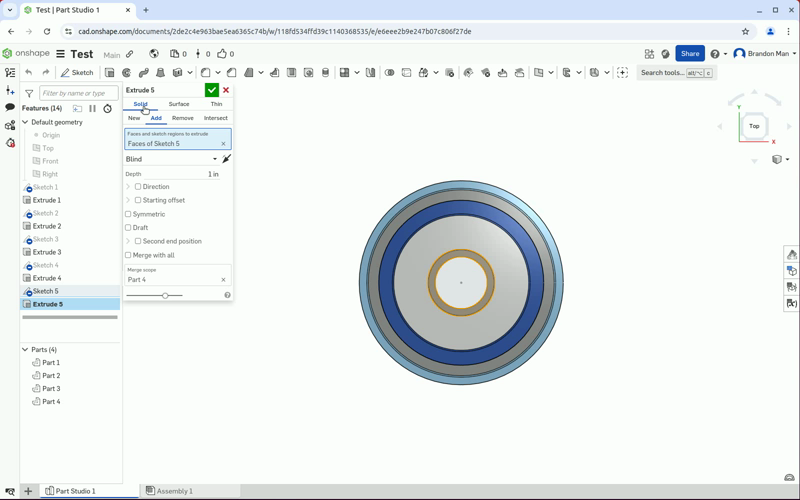
click(143, 106)
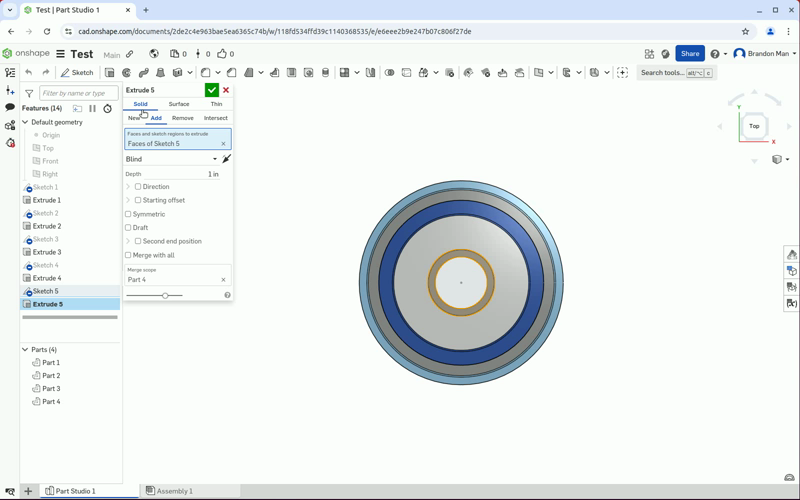
mouse_move(137, 120)
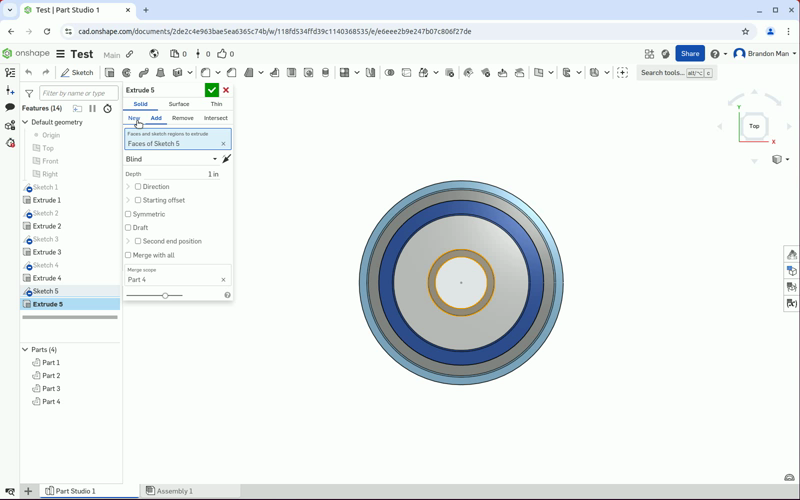
click(137, 120)
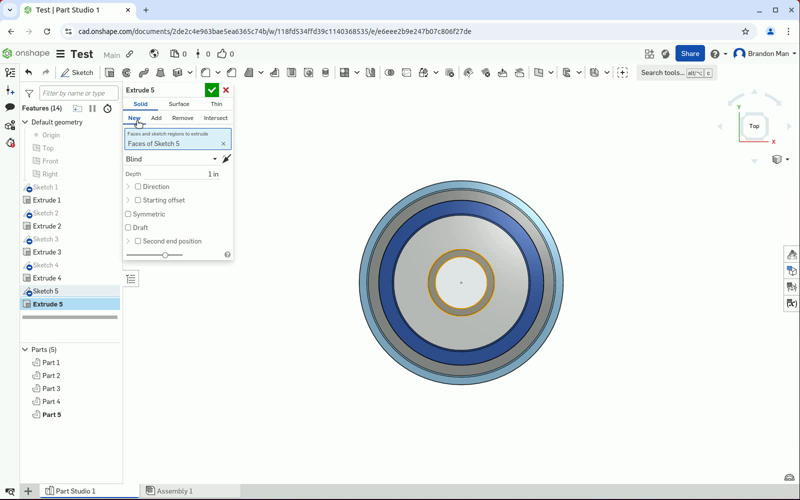
key(tab, 4)
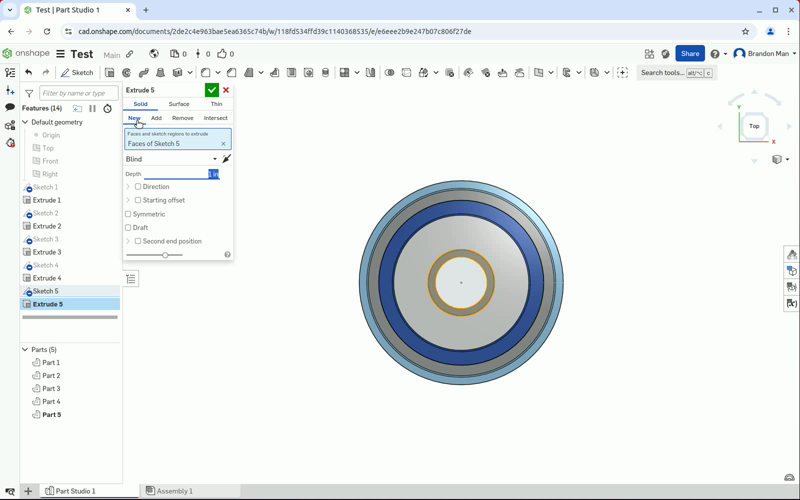
text(3.851)
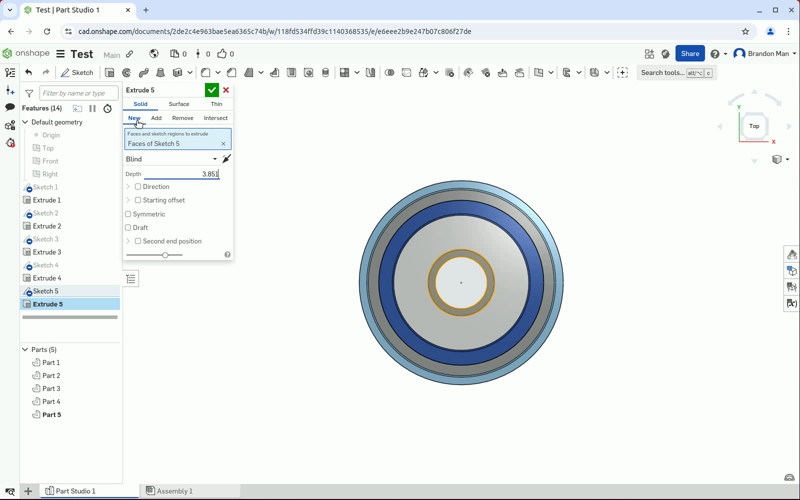
key(enter)
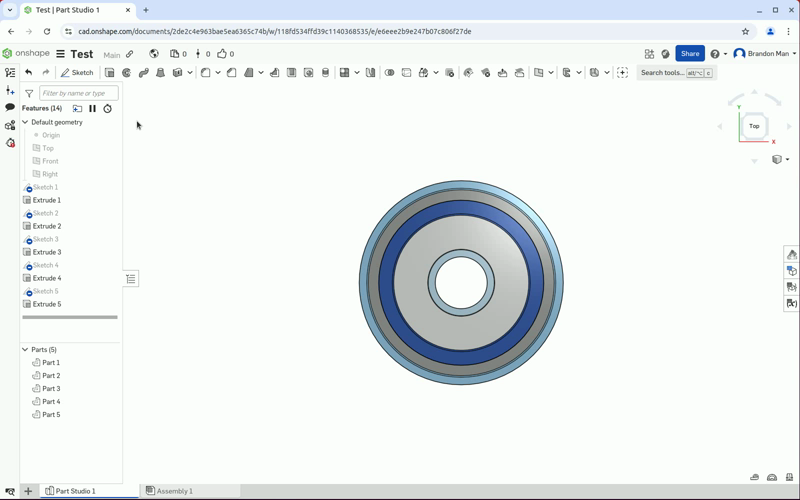
key(shift+h)
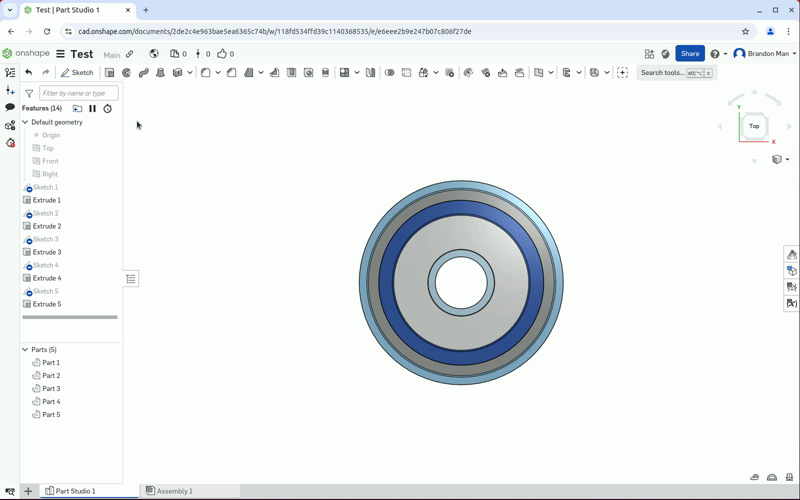
key(shift+h)
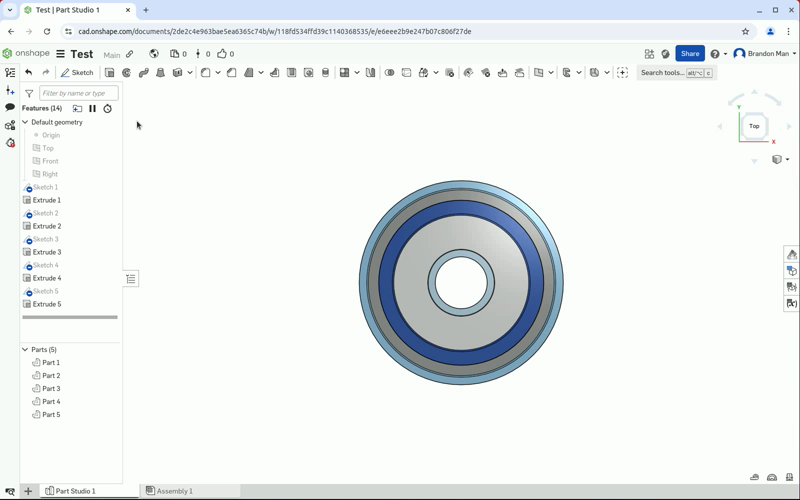
mouse_move(73, 189)
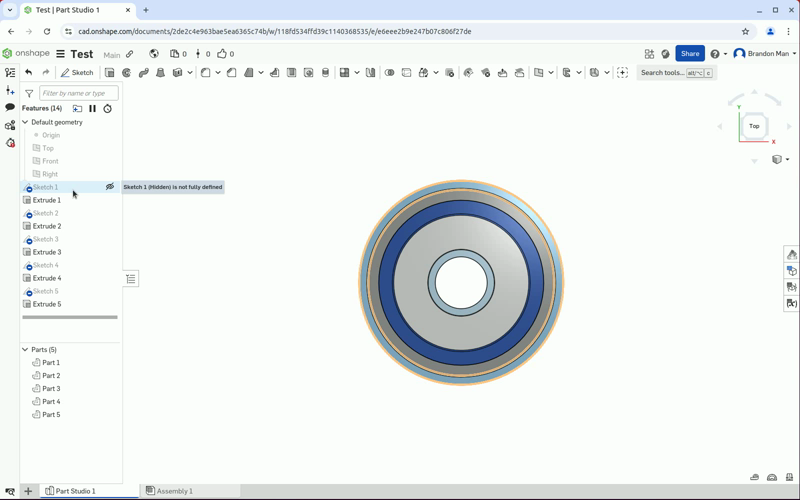
click(73, 189)
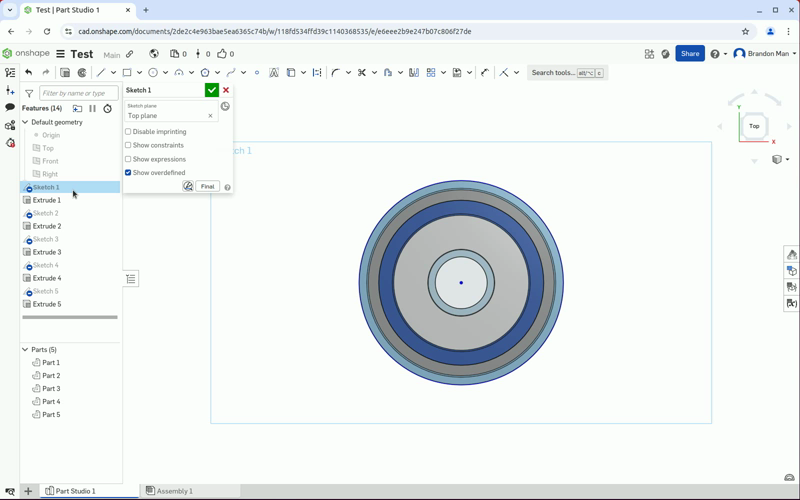
mouse_move(229, 92)
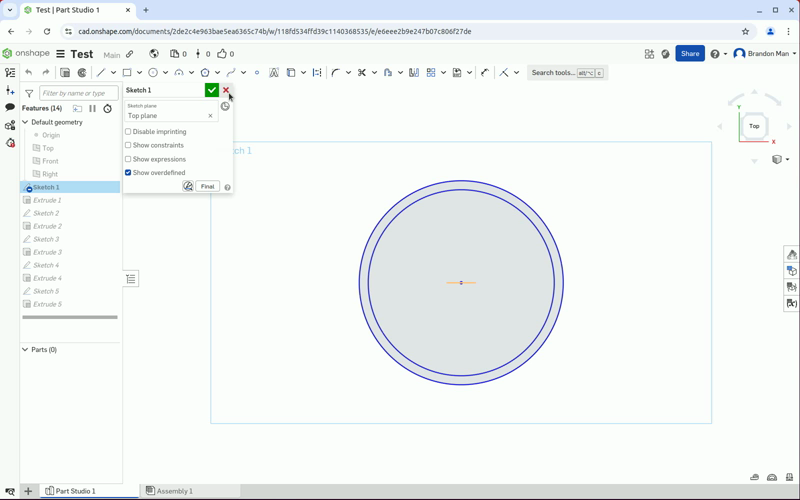
click(229, 92)
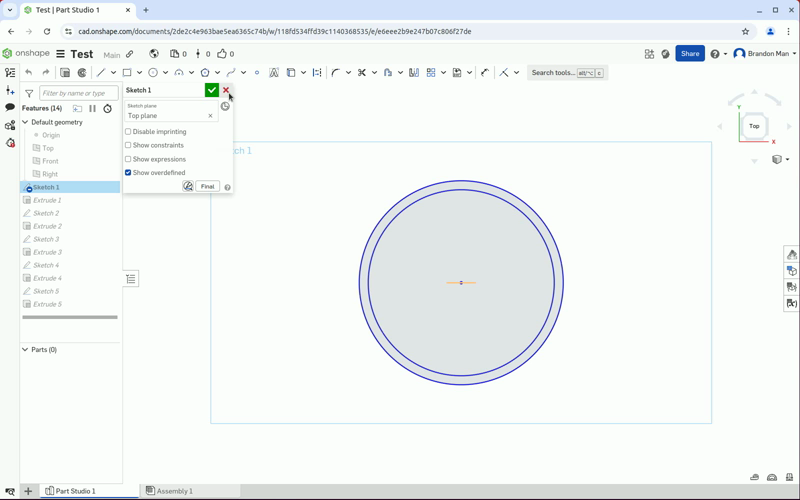
key(shift+s)
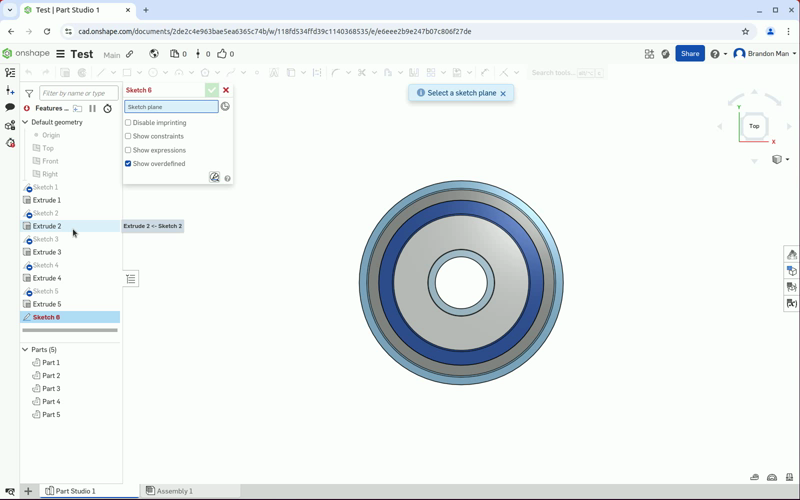
scroll(3)
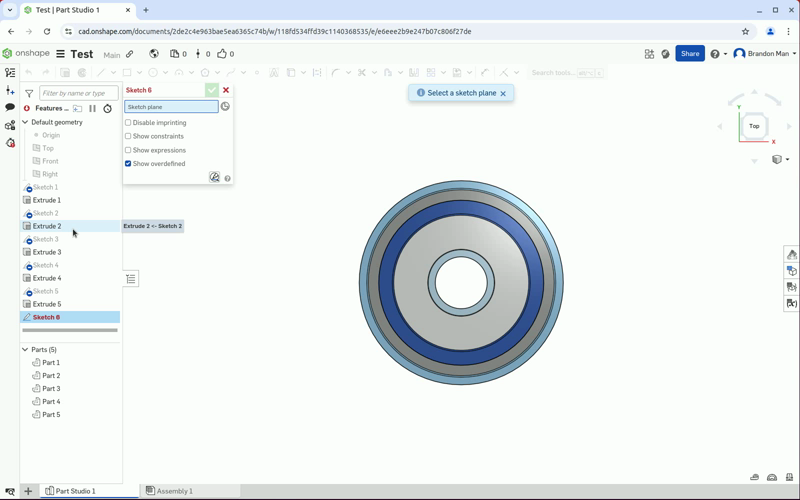
mouse_move(73, 150)
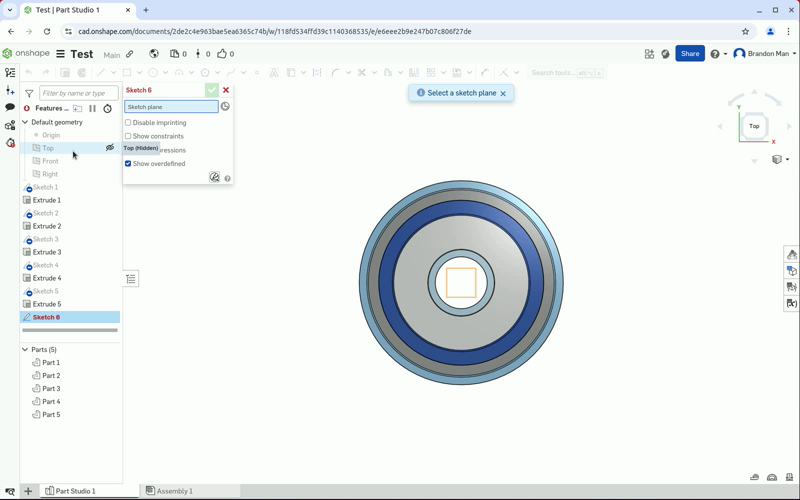
click(73, 150)
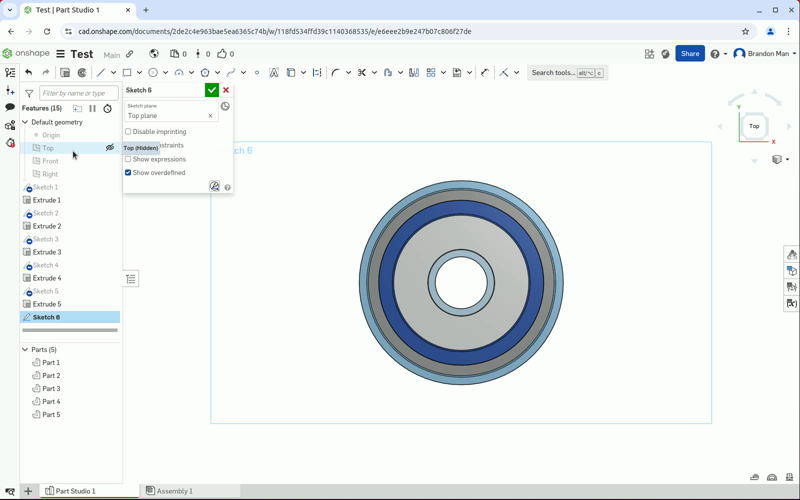
mouse_move(73, 352)
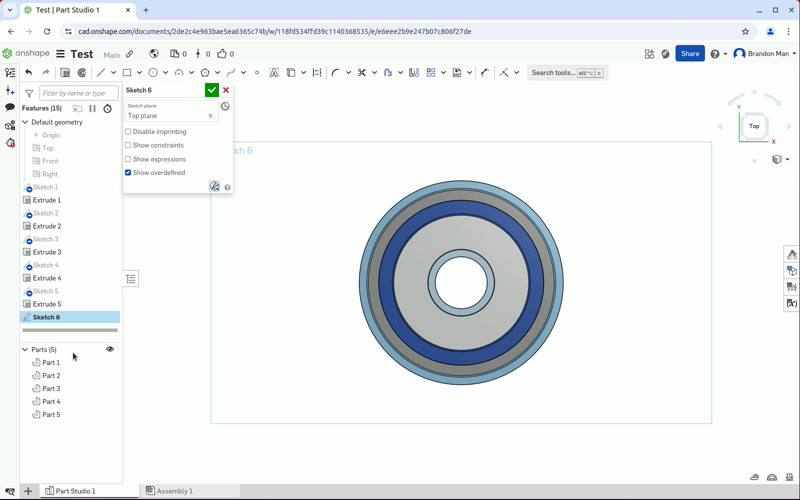
key(y)
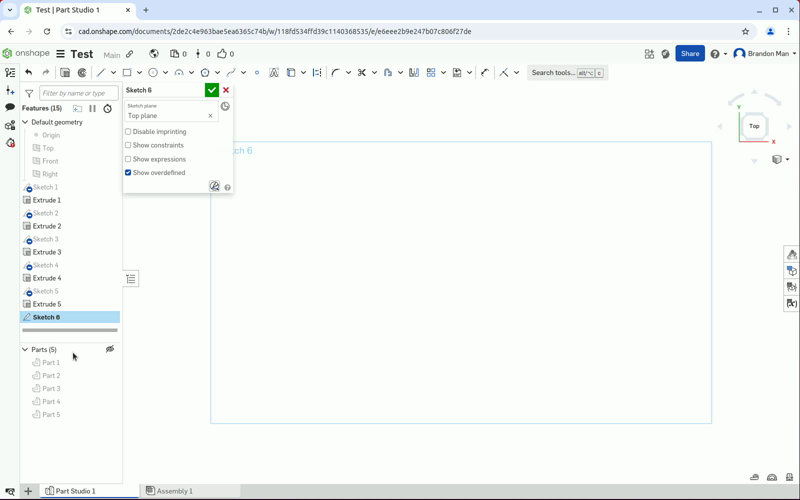
key(c)
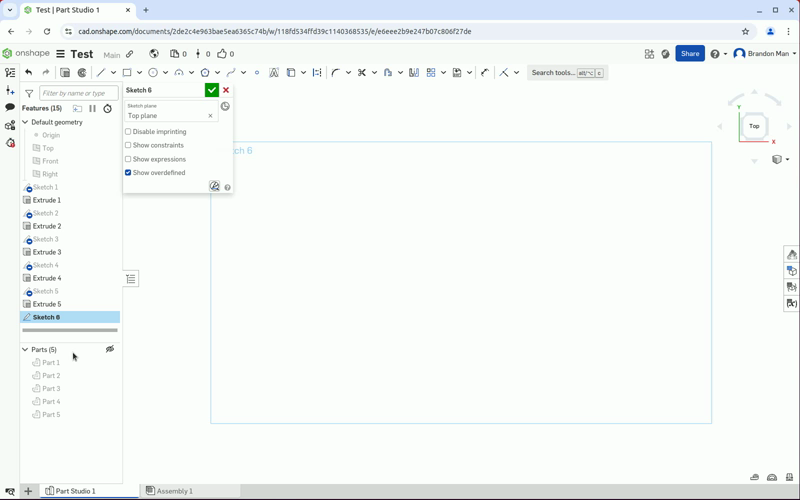
key_down(shift)
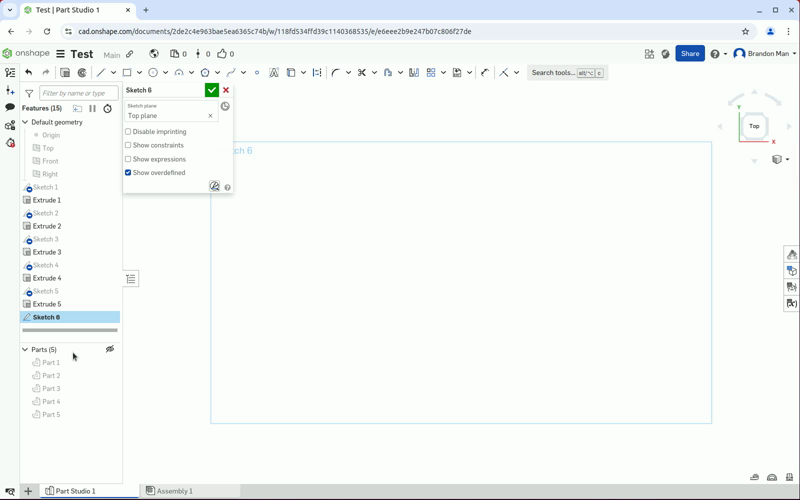
mouse_move(461, 282)
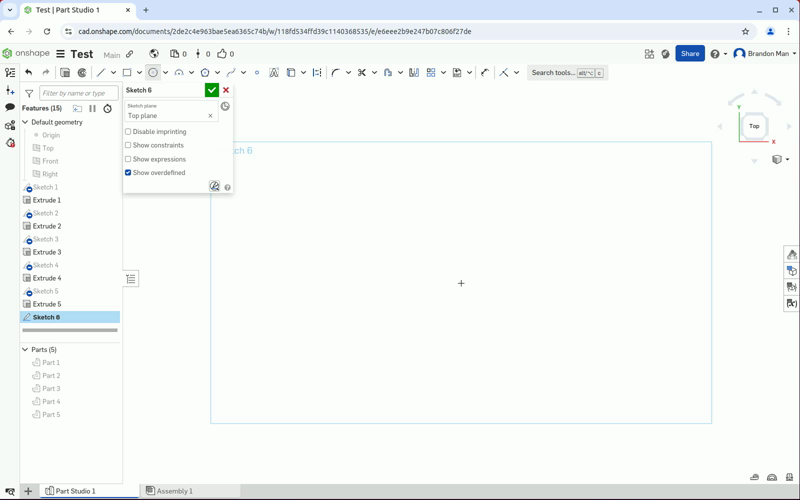
click(461, 282)
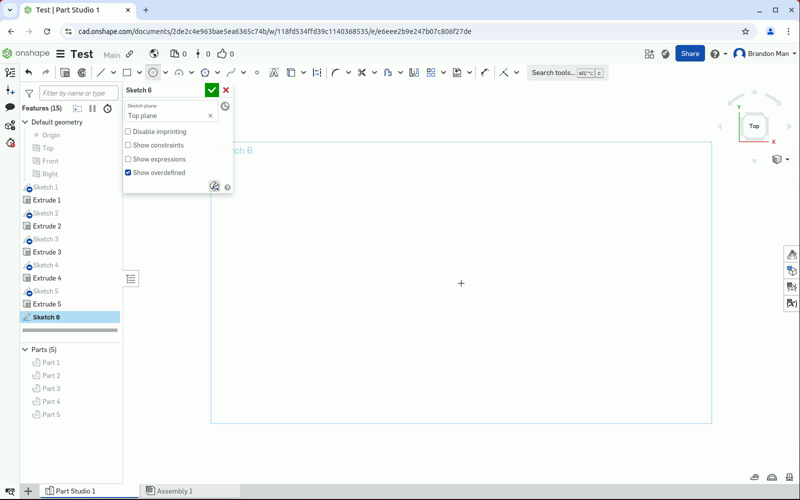
key_up(shift)
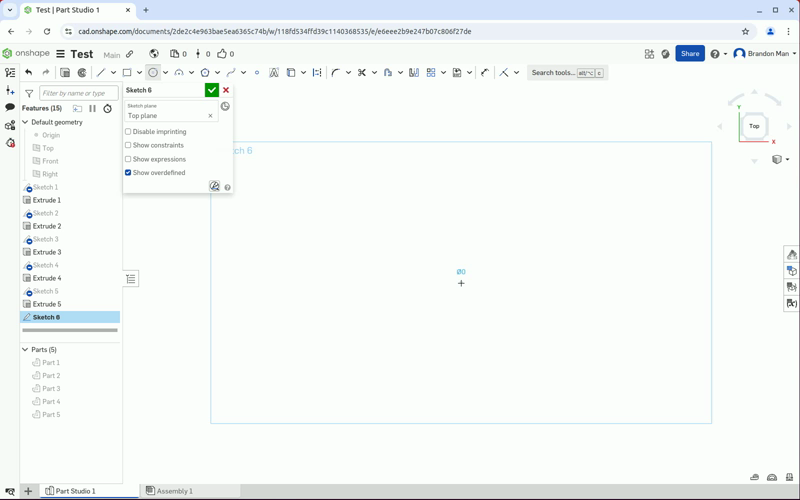
mouse_move(494, 282)
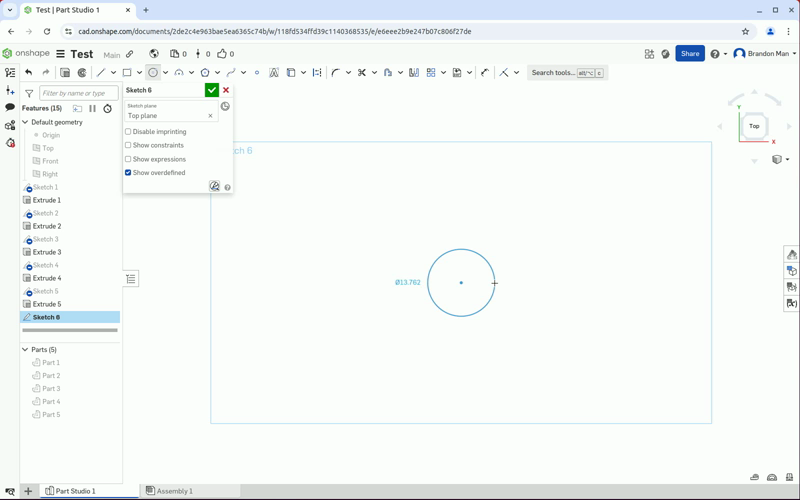
click(494, 282)
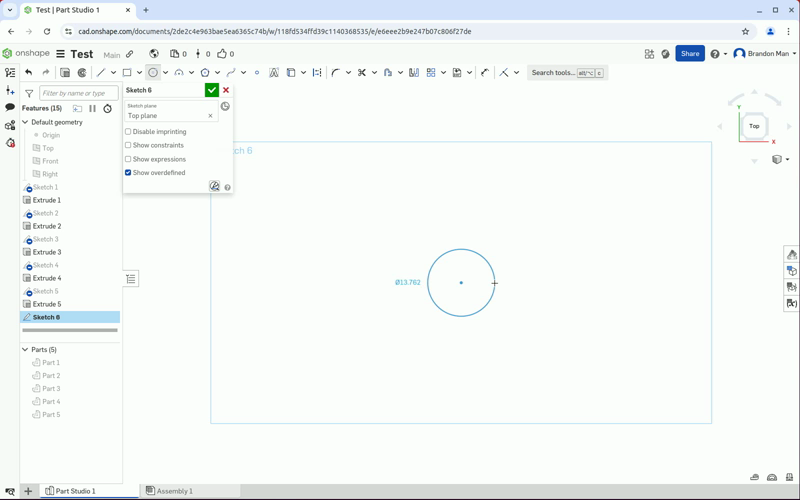
key(esc)
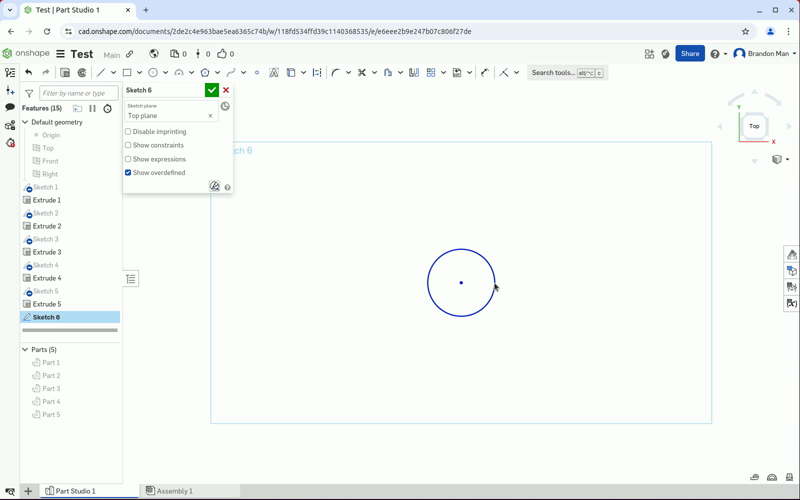
key(c)
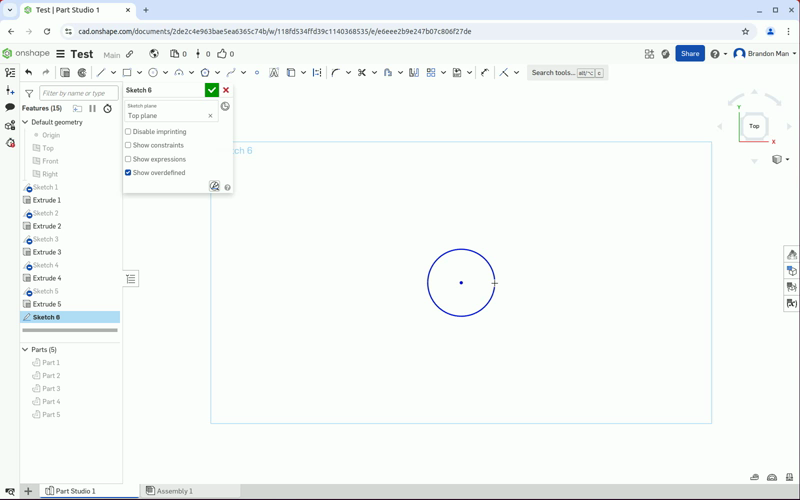
key_down(shift)
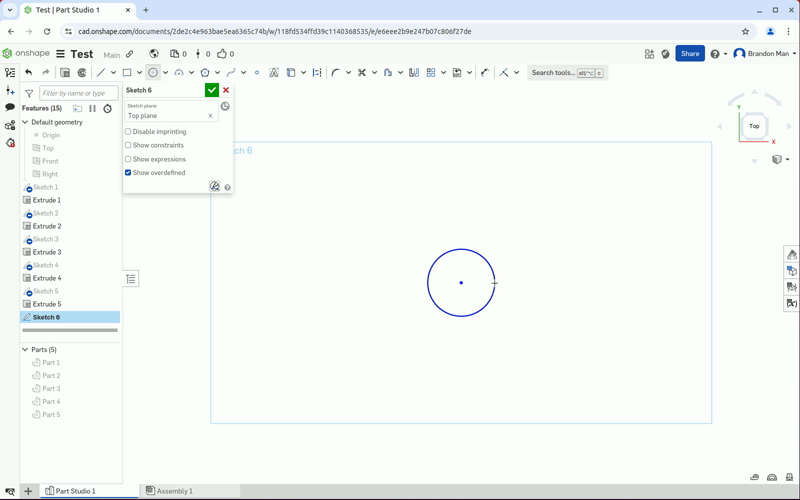
mouse_move(461, 282)
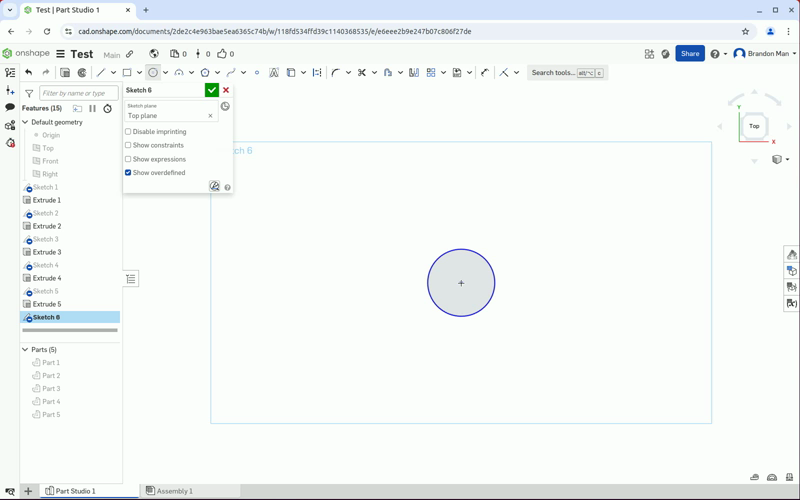
click(461, 282)
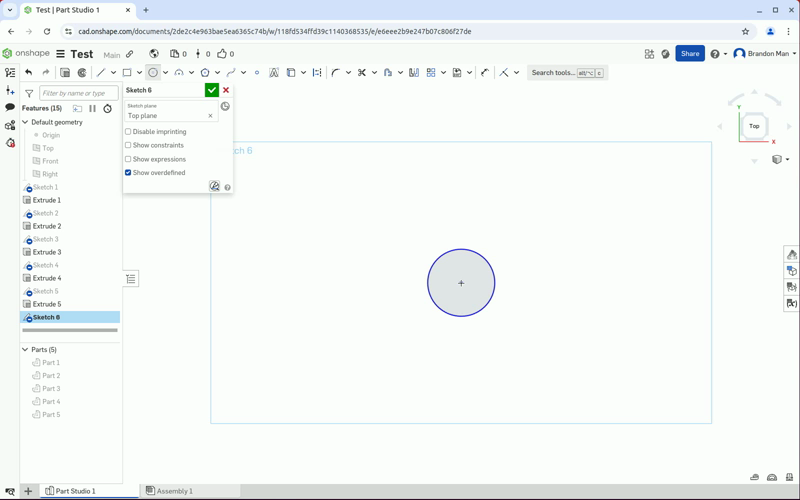
key_up(shift)
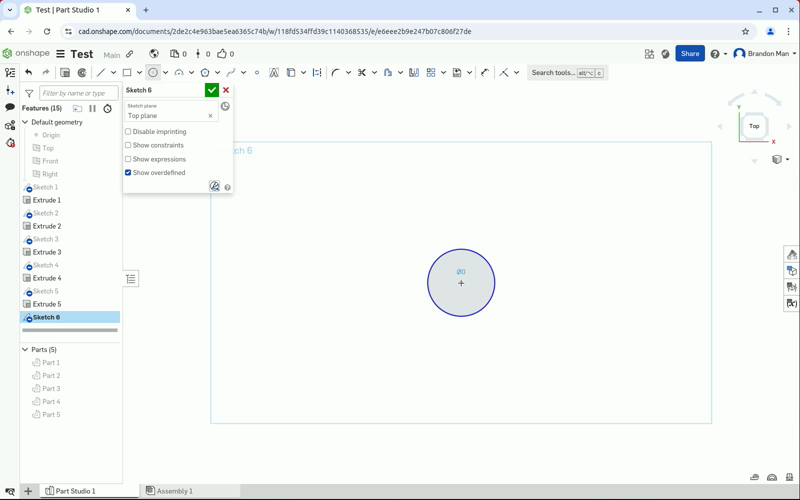
mouse_move(487, 282)
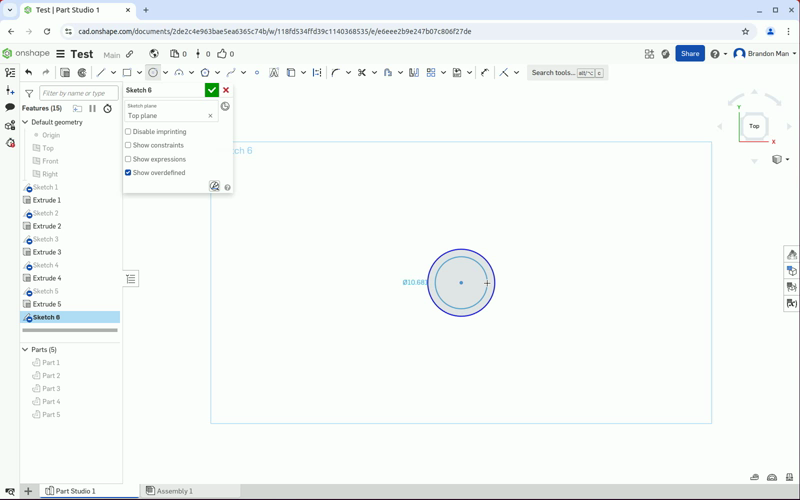
click(487, 282)
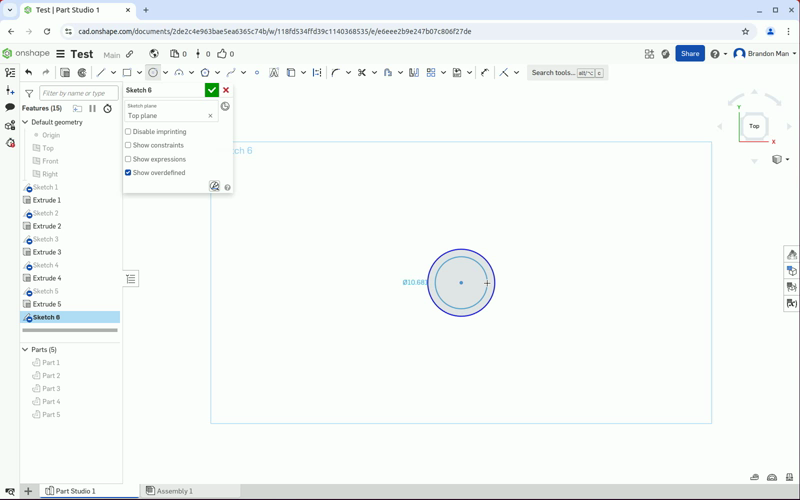
key(esc)
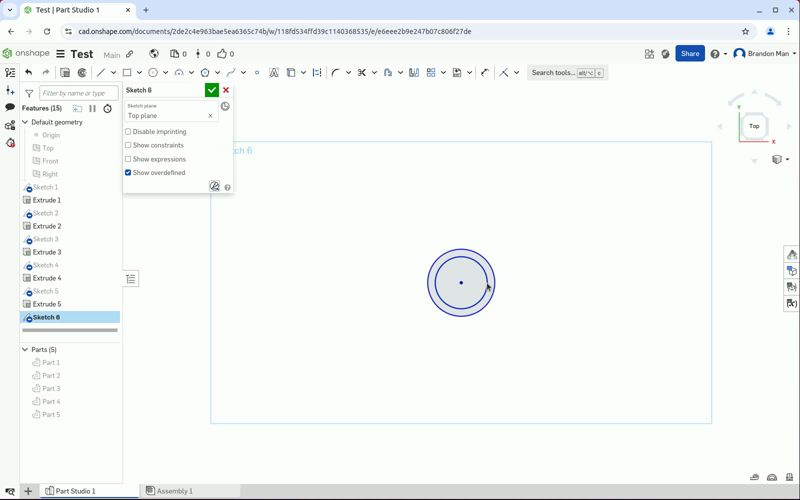
mouse_move(436, 268)
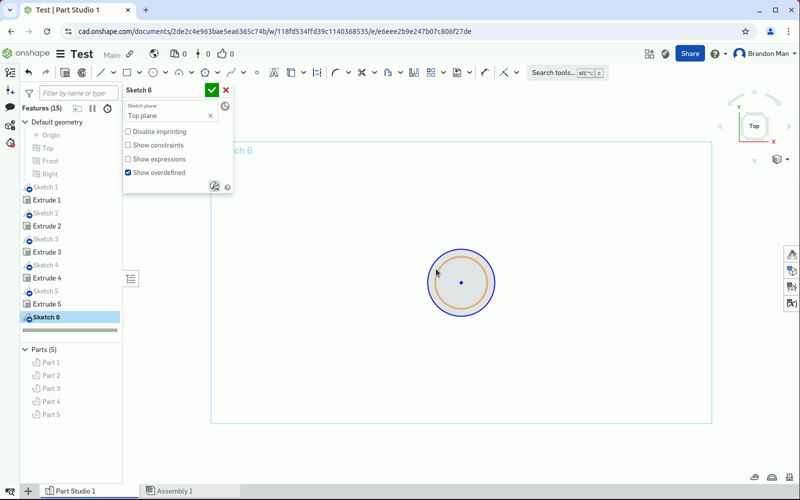
scroll(6)
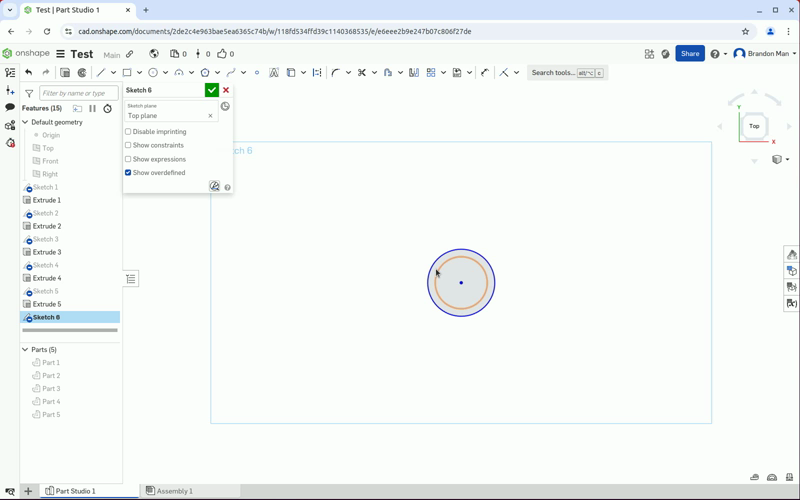
scroll(6)
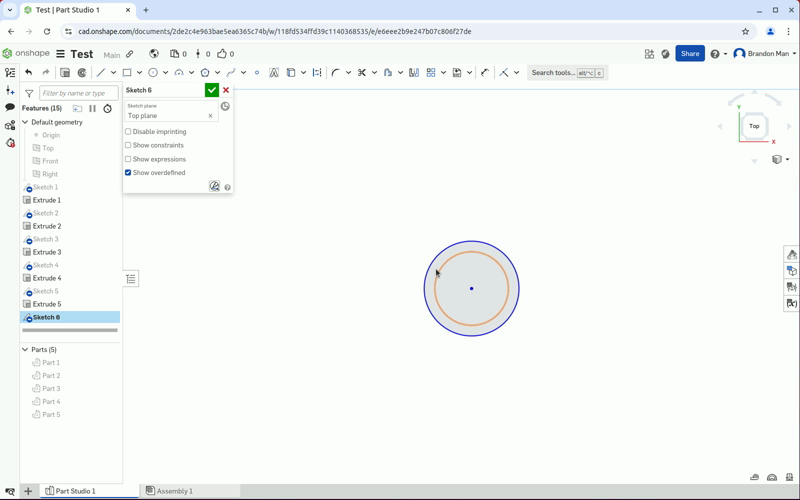
scroll(6)
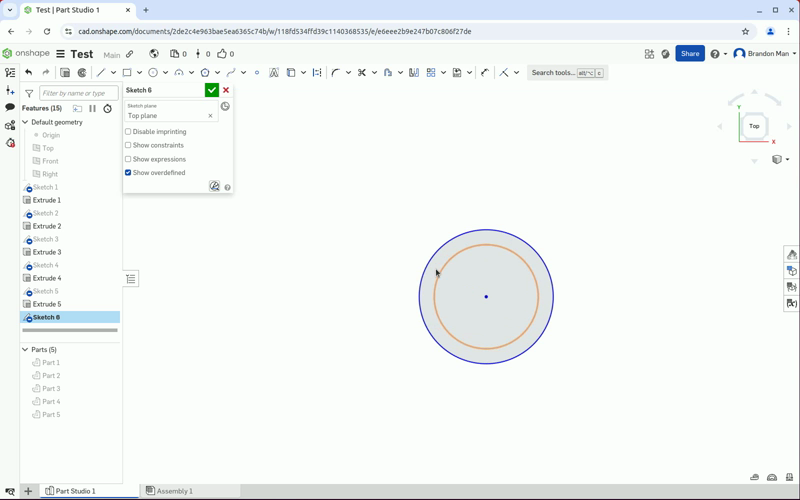
scroll(6)
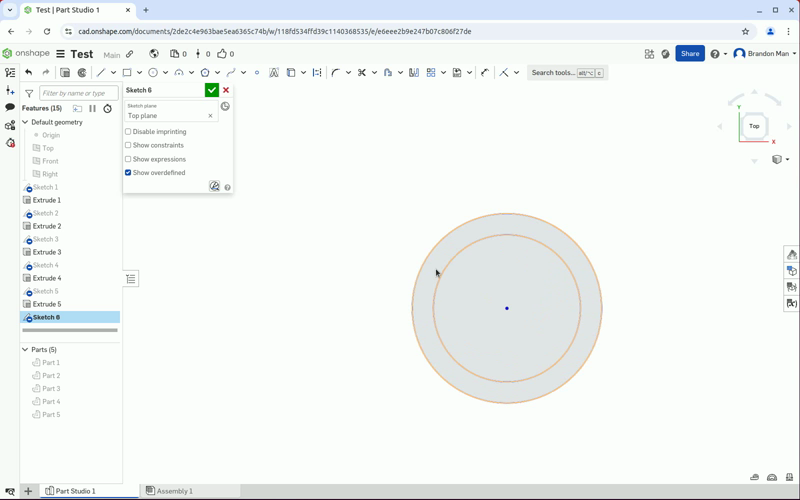
scroll(6)
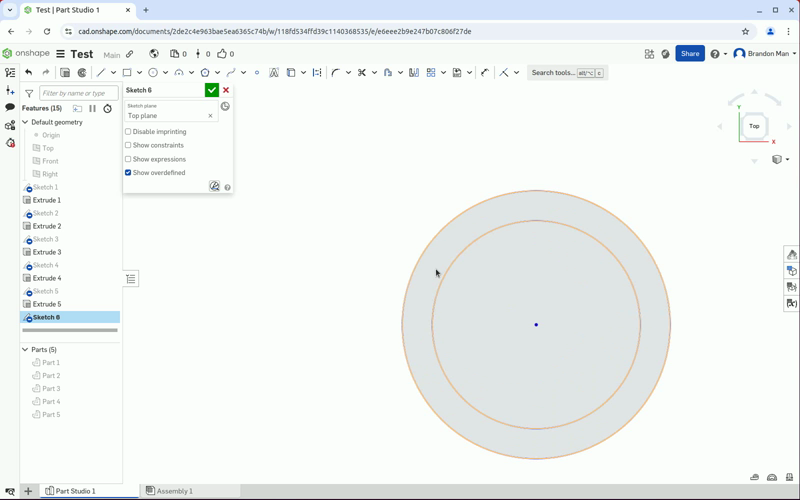
scroll(6)
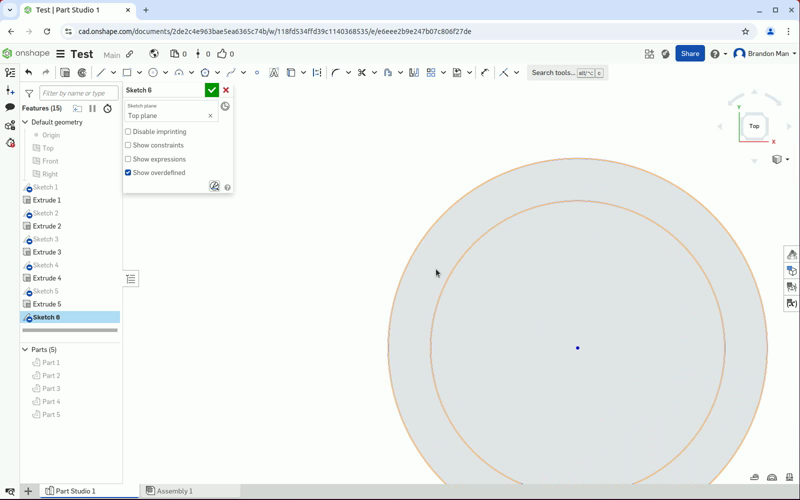
scroll(6)
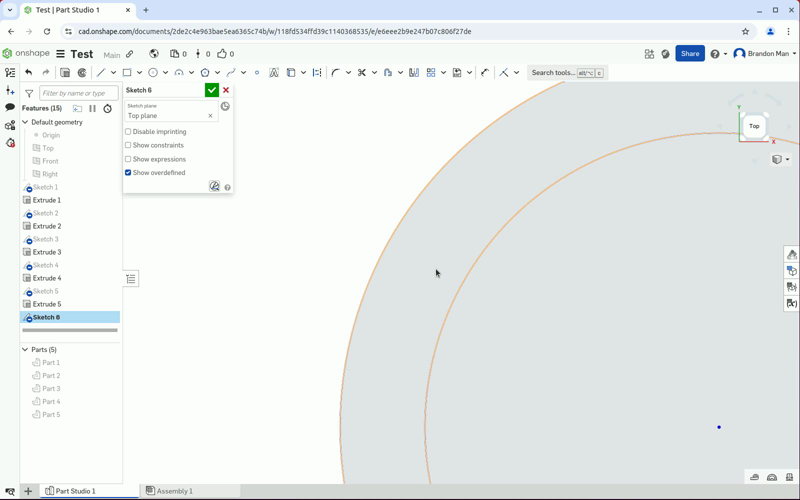
click(436, 268)
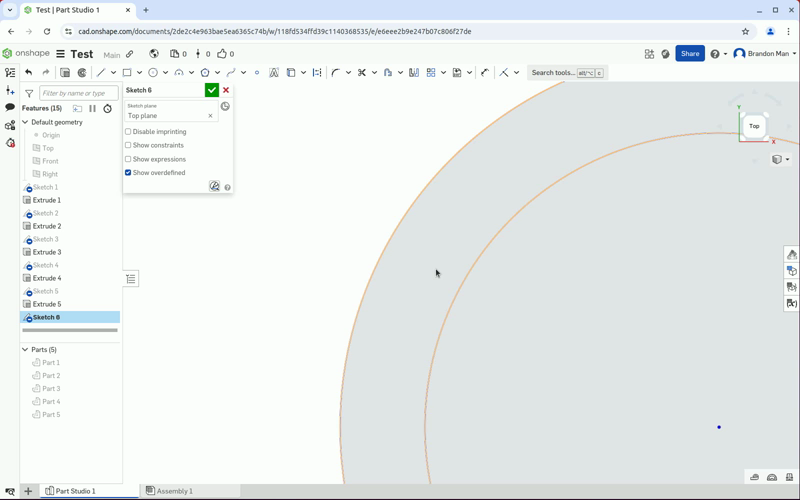
scroll(-6)
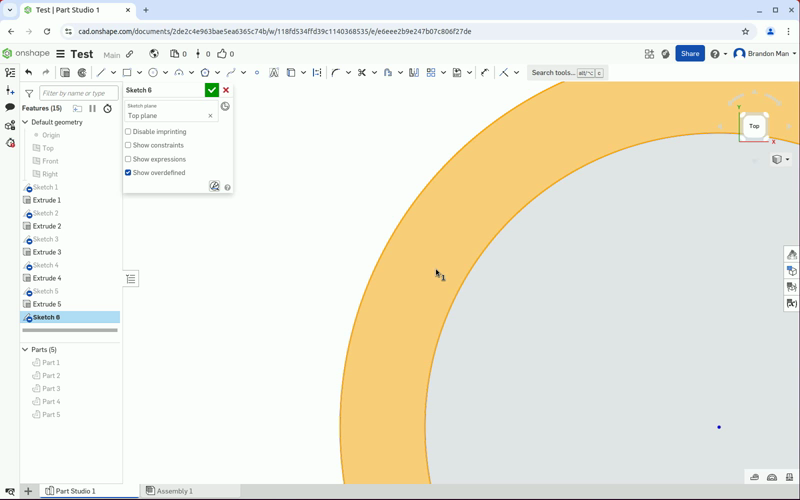
scroll(-6)
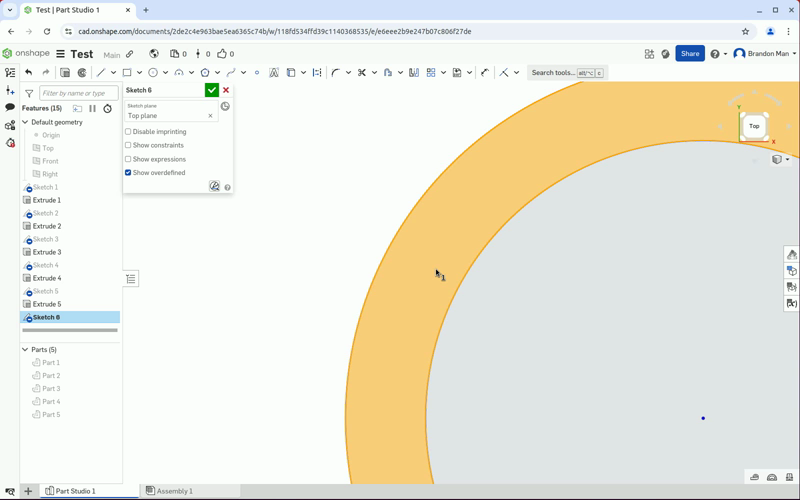
scroll(-6)
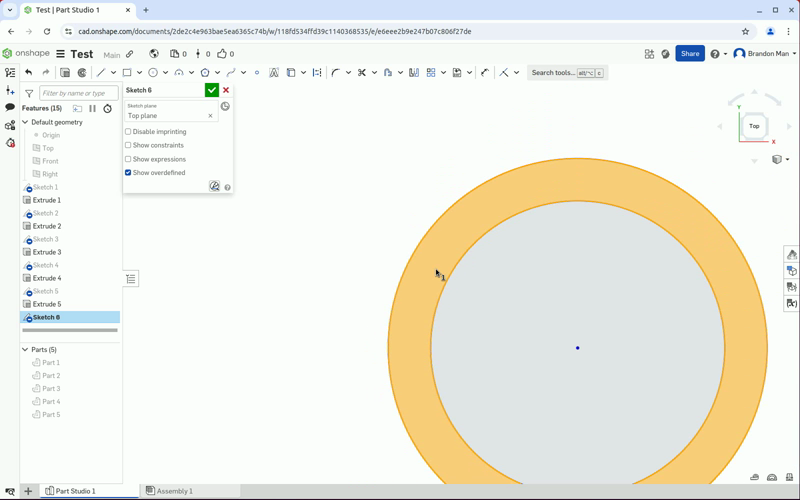
scroll(-6)
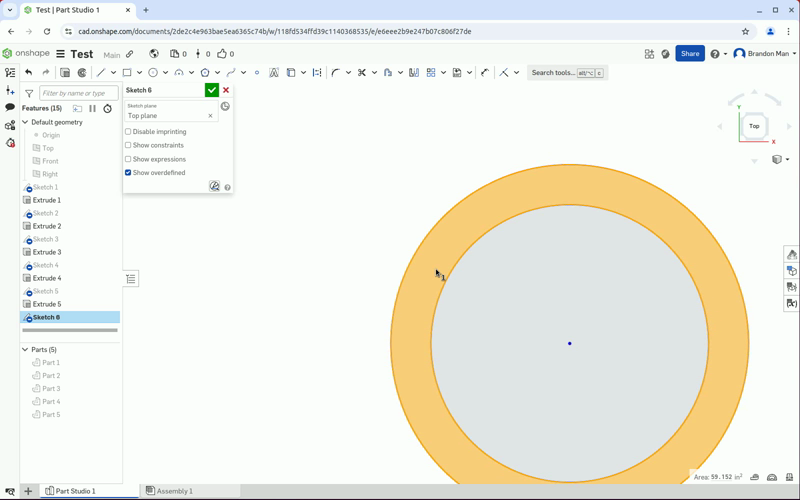
scroll(-6)
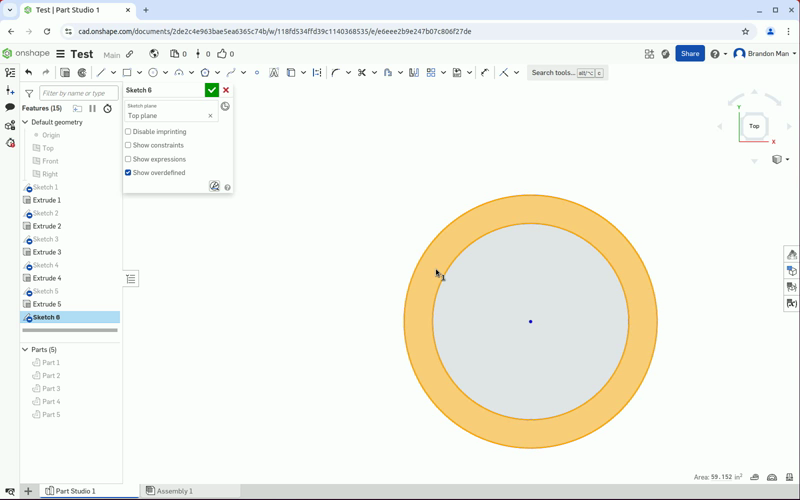
scroll(-6)
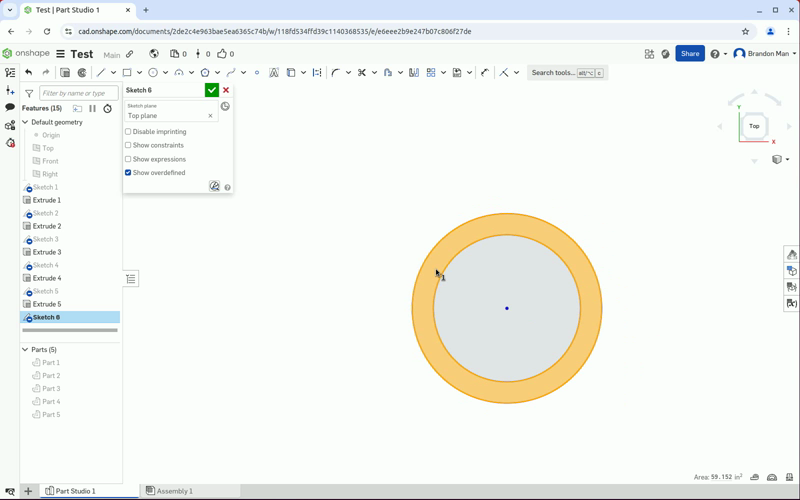
scroll(-6)
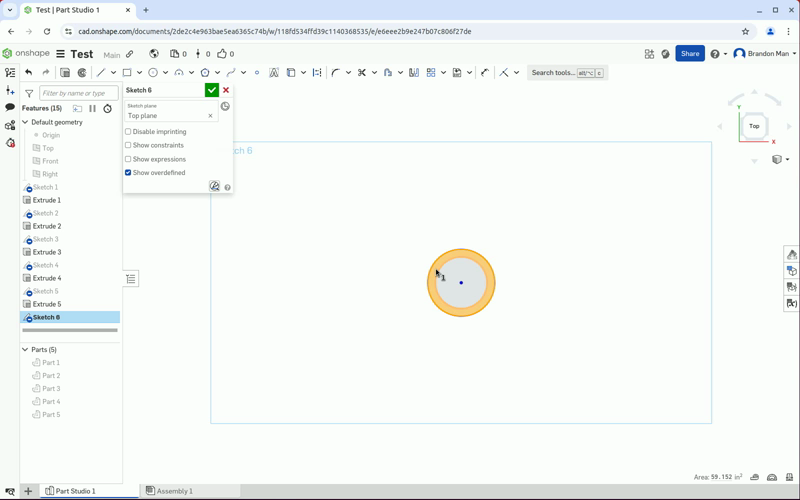
mouse_move(73, 352)
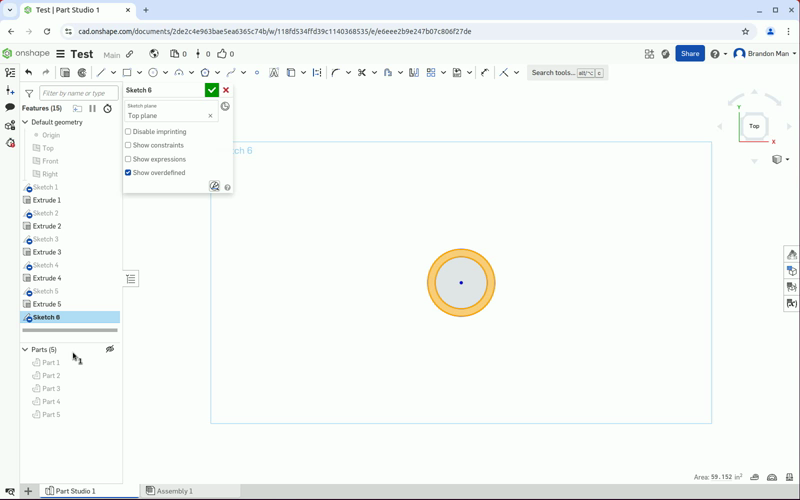
key(shift+y)
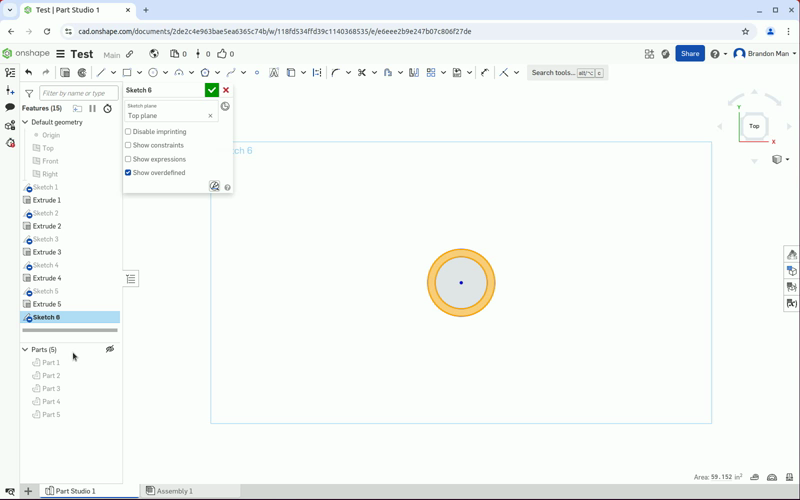
key(shift+e)
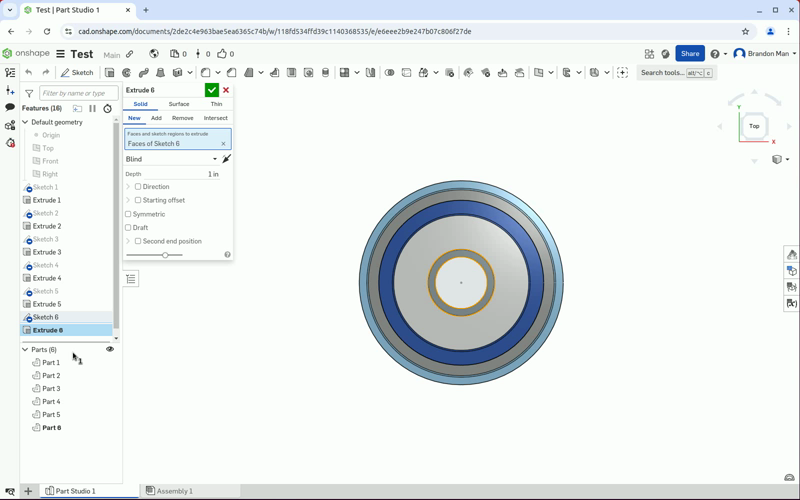
mouse_move(143, 106)
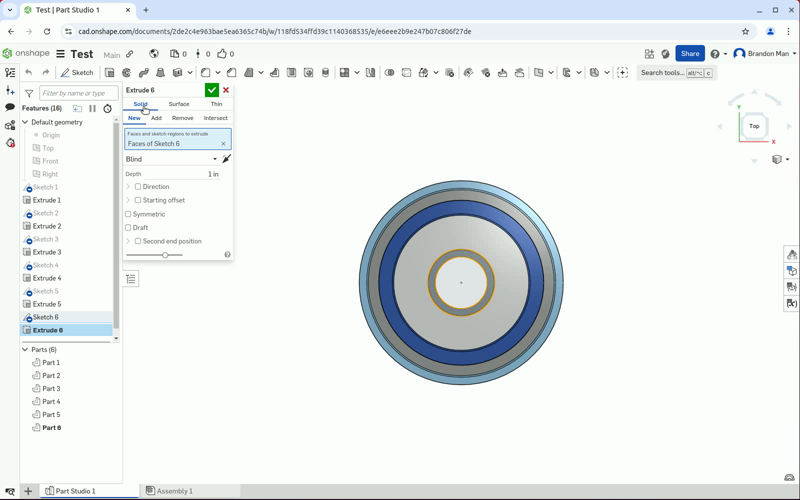
click(143, 106)
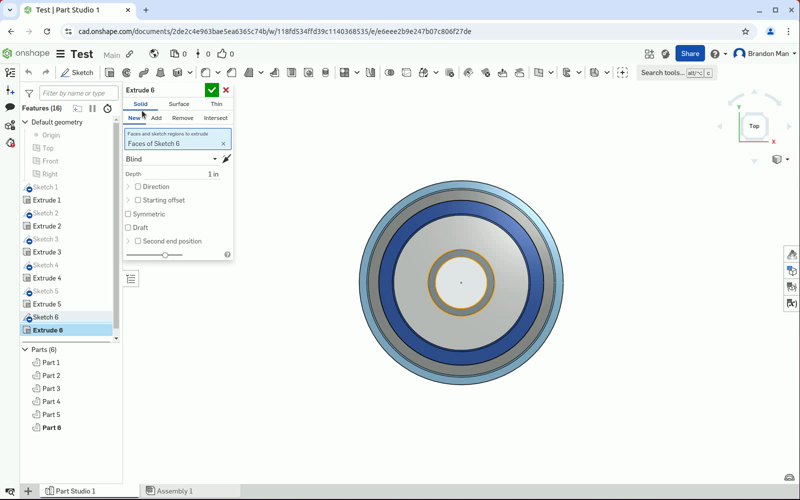
mouse_move(137, 120)
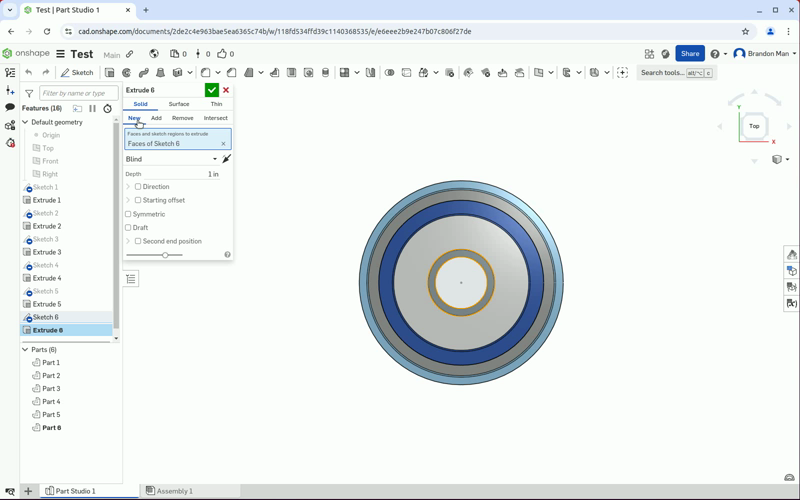
click(137, 120)
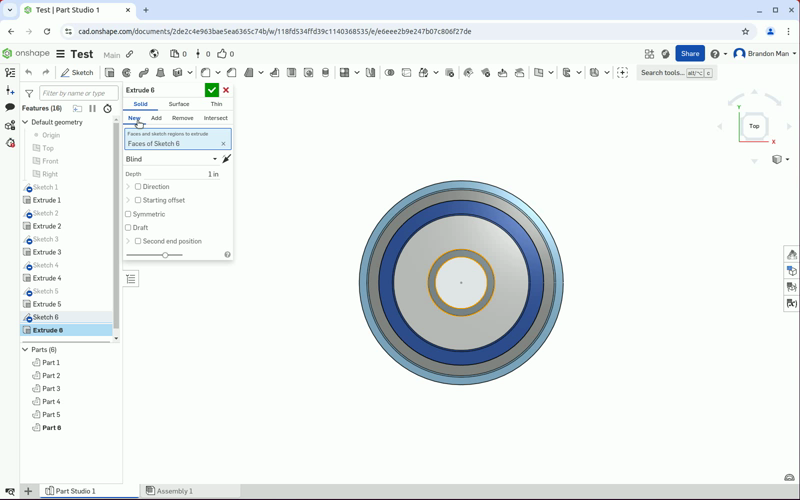
key(tab, 4)
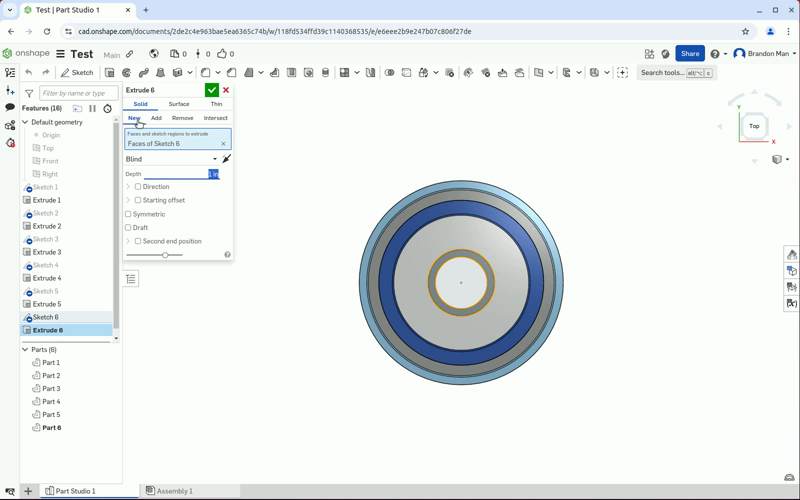
text(-8.184)
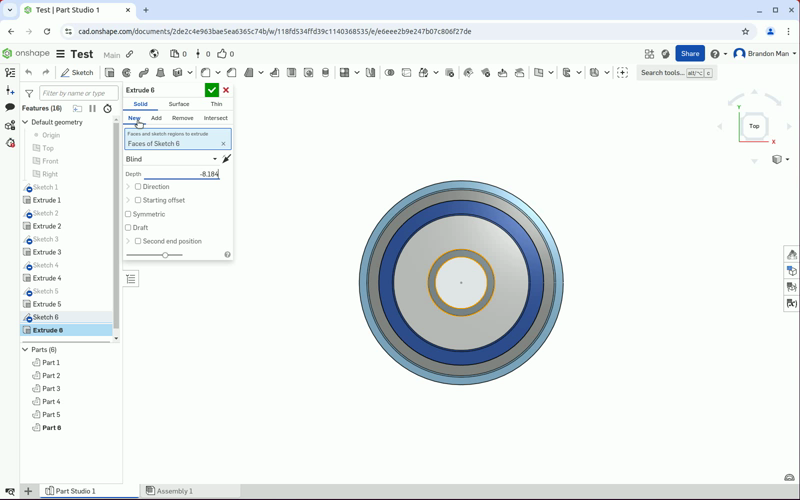
key(enter)
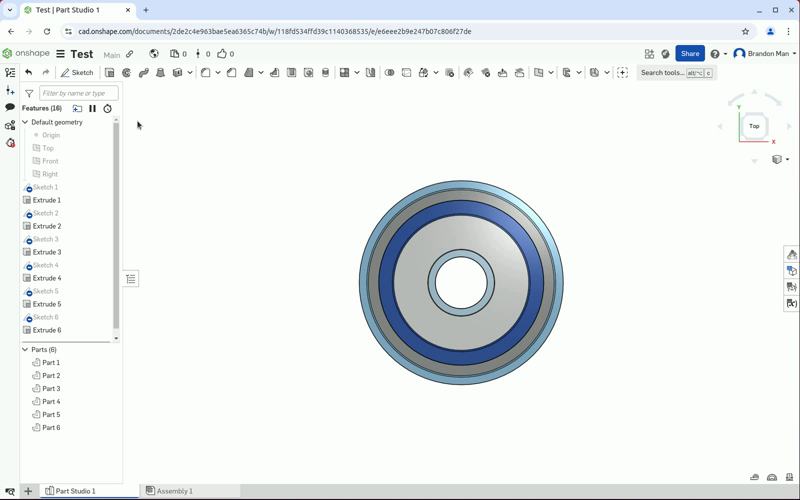
key(shift+h)
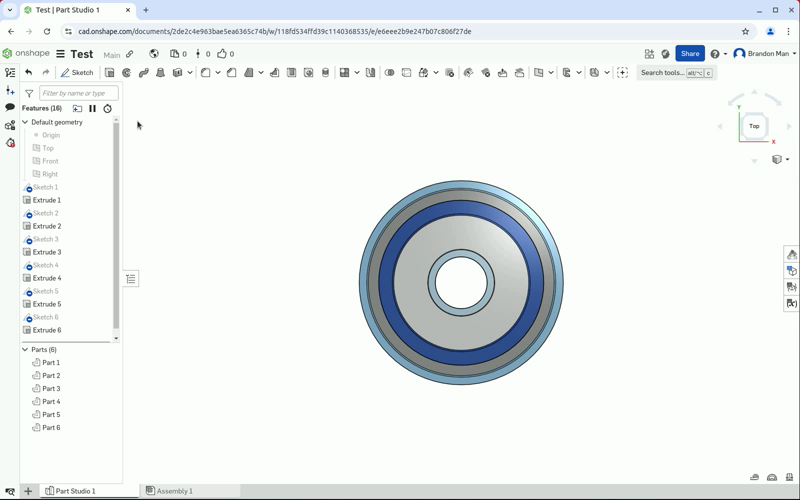
key(shift+h)
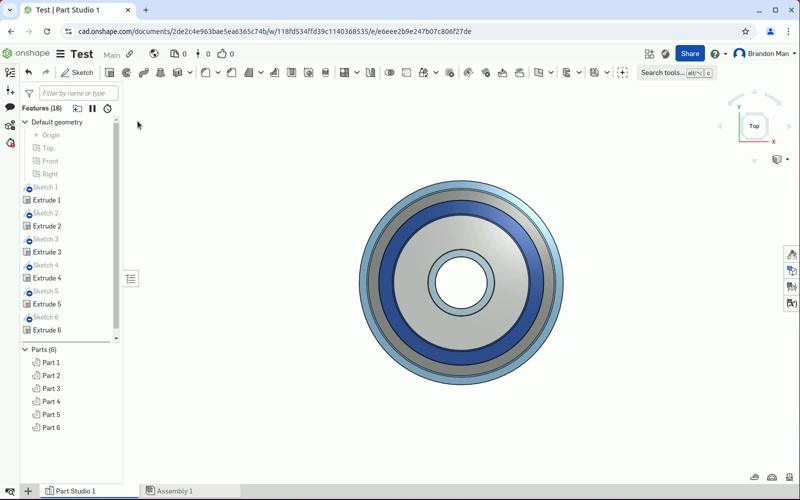
mouse_move(69, 189)
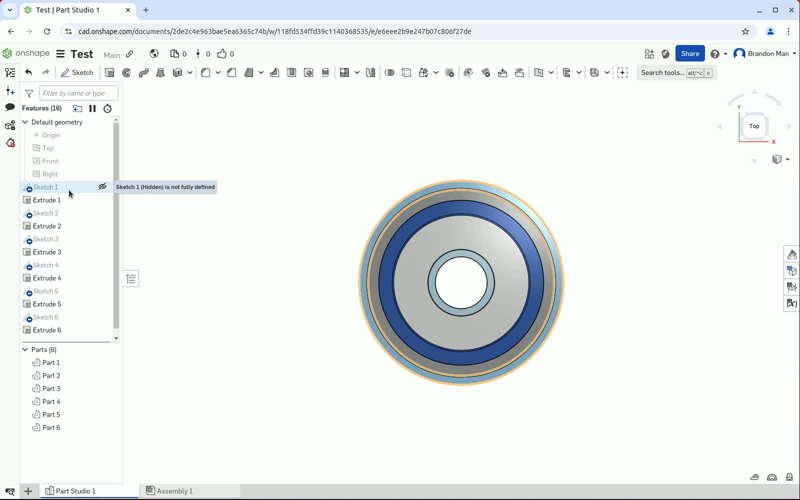
click(69, 189)
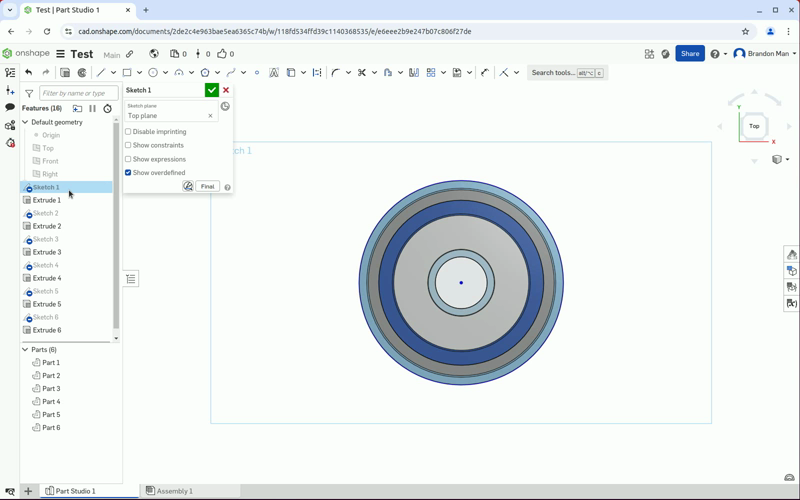
mouse_move(229, 92)
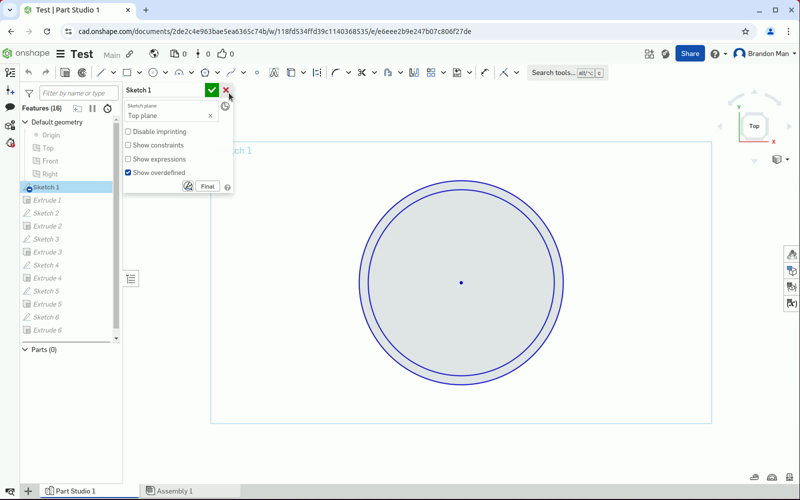
click(229, 92)
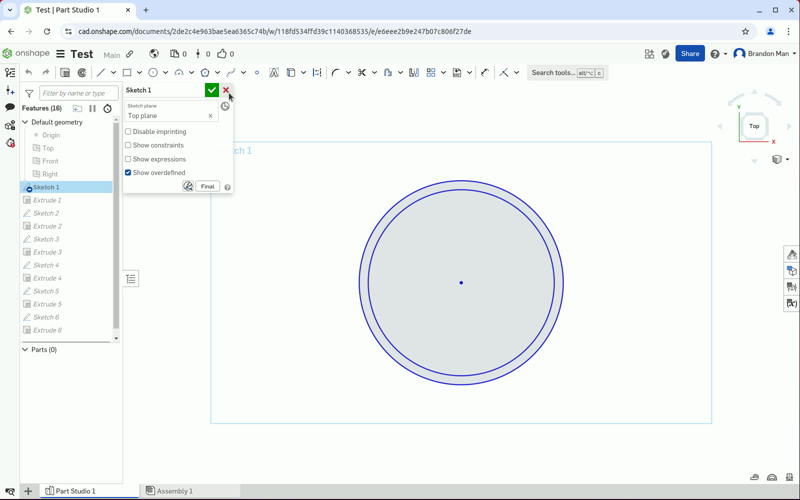
key(shift+s)
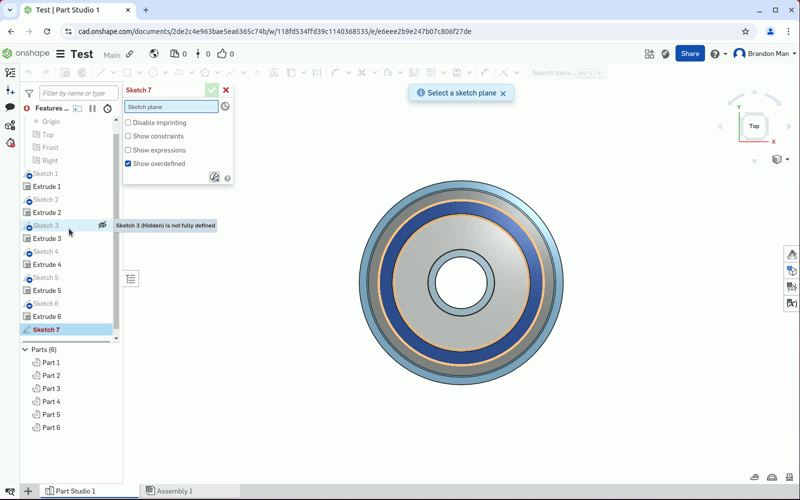
scroll(3)
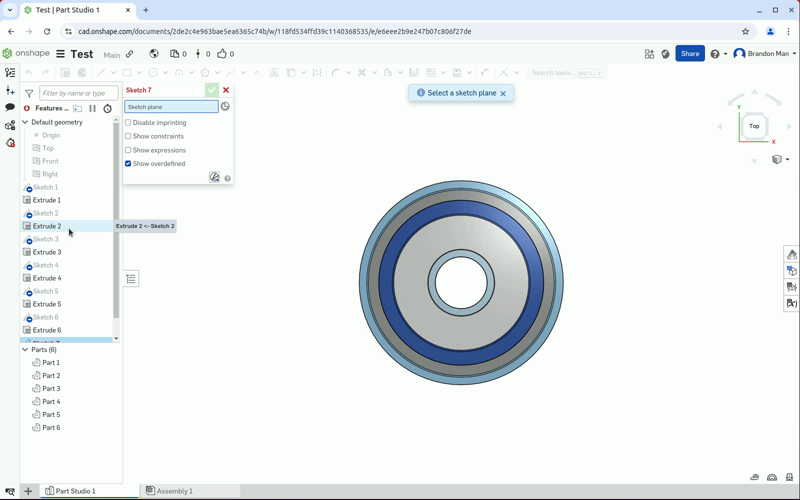
mouse_move(69, 150)
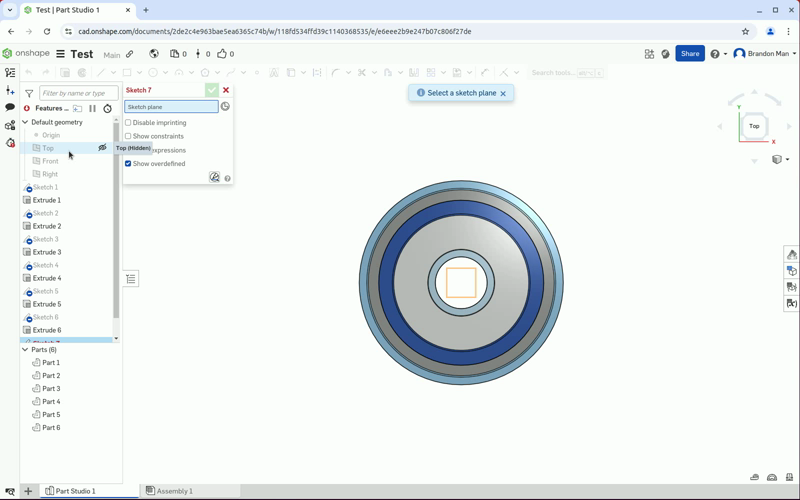
click(69, 150)
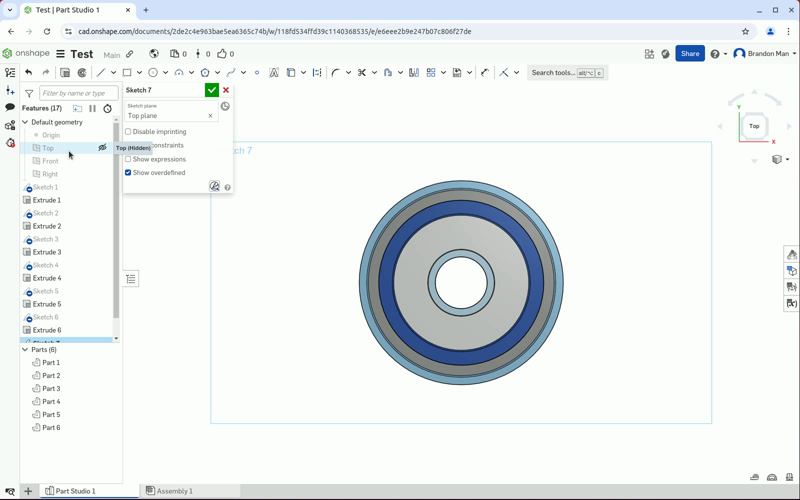
mouse_move(73, 352)
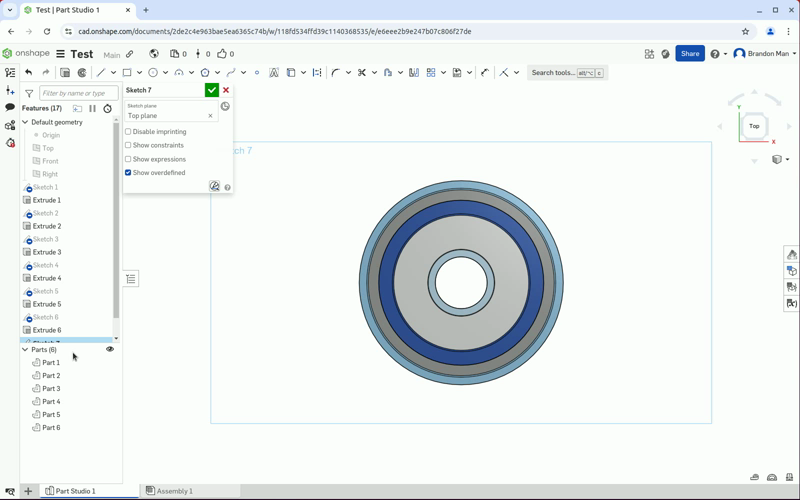
key(y)
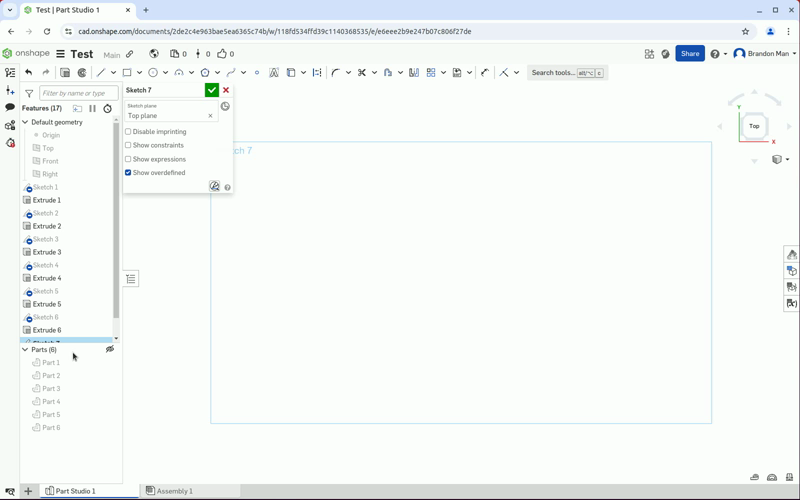
key(c)
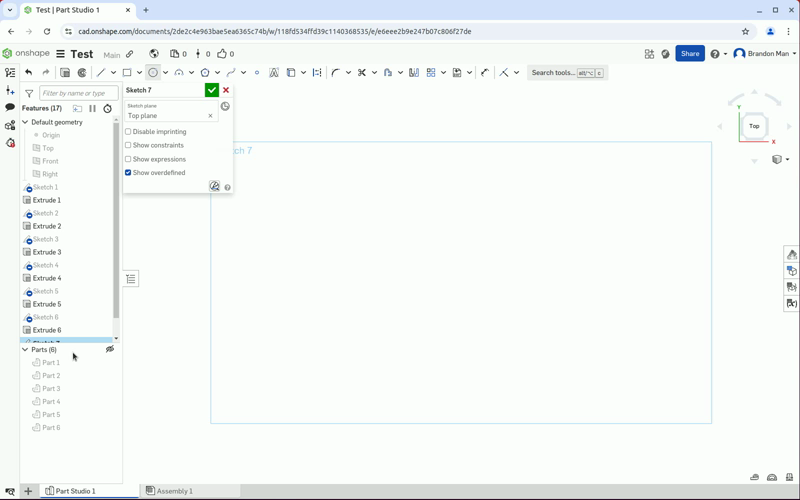
key_down(shift)
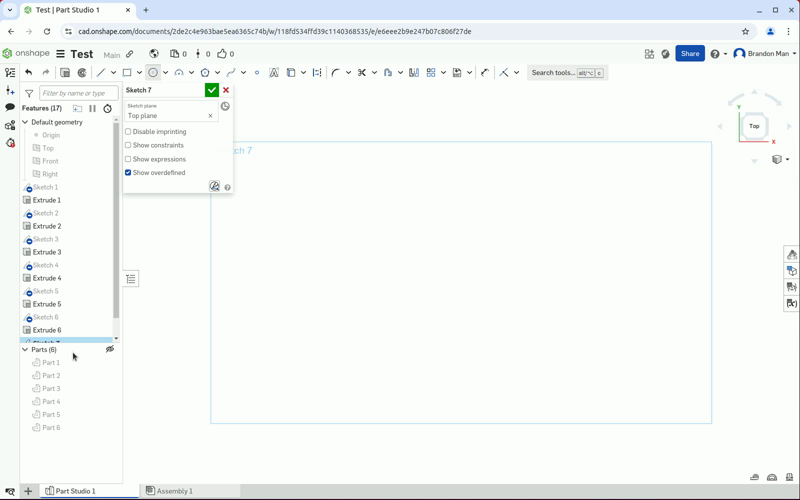
mouse_move(461, 282)
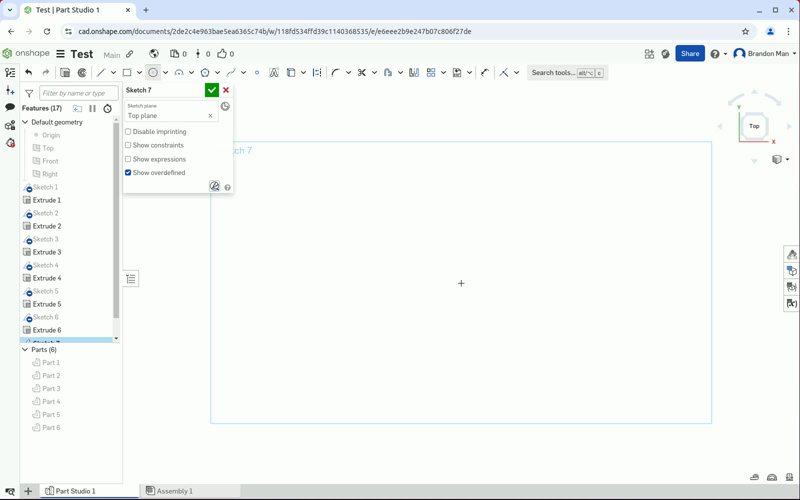
click(461, 282)
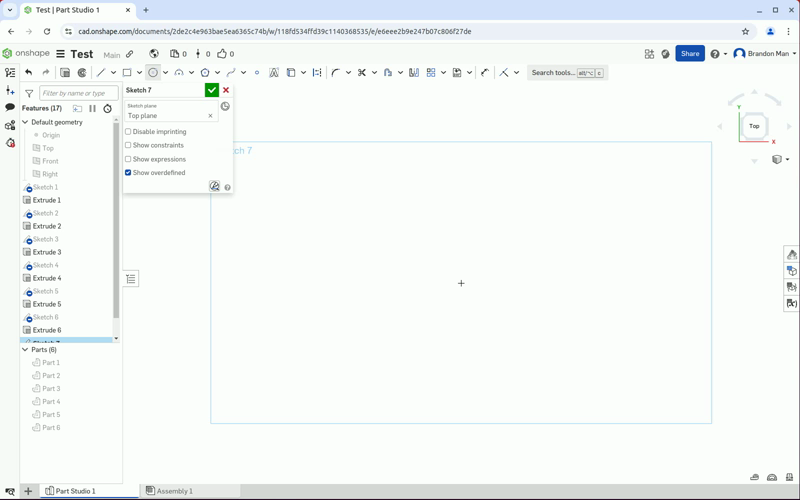
key_up(shift)
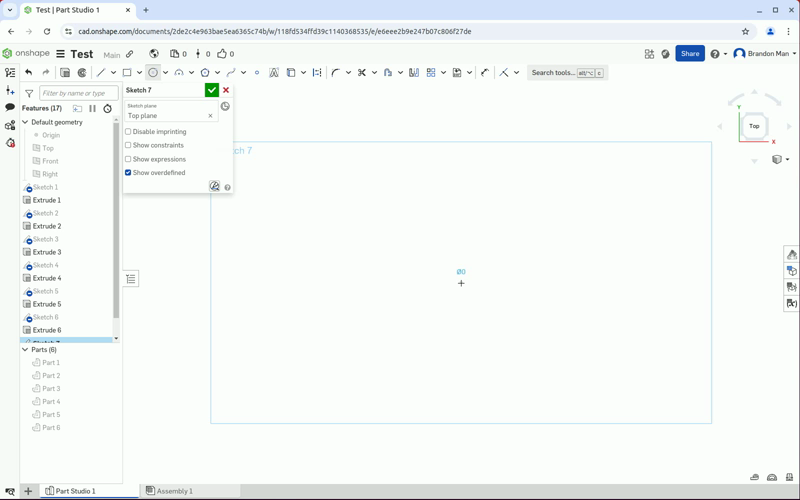
mouse_move(555, 282)
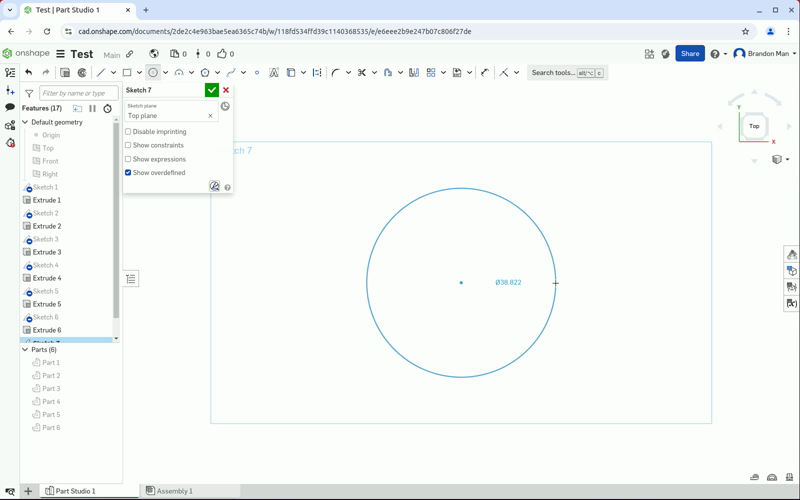
click(555, 282)
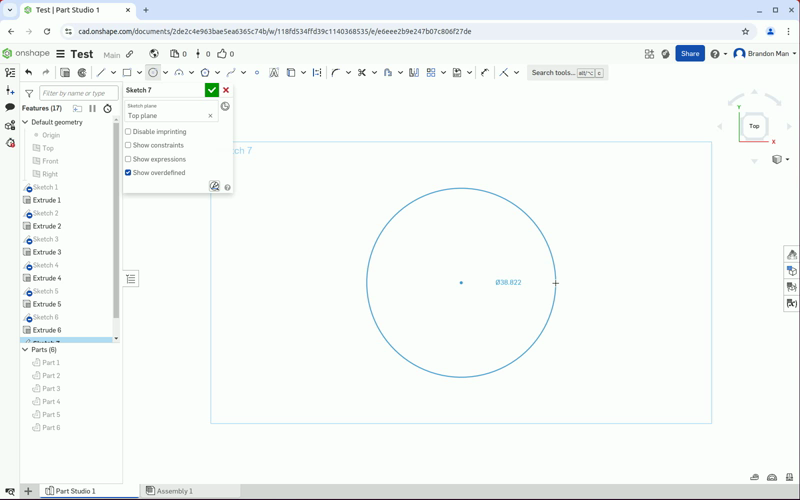
key(esc)
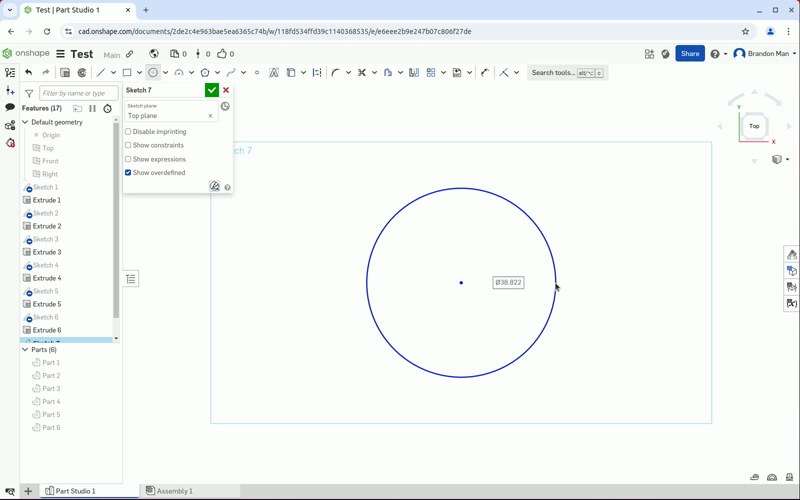
key(c)
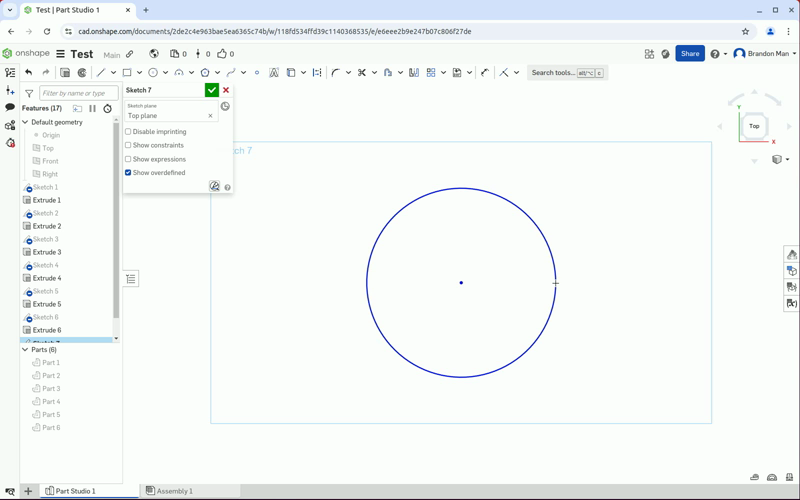
key_down(shift)
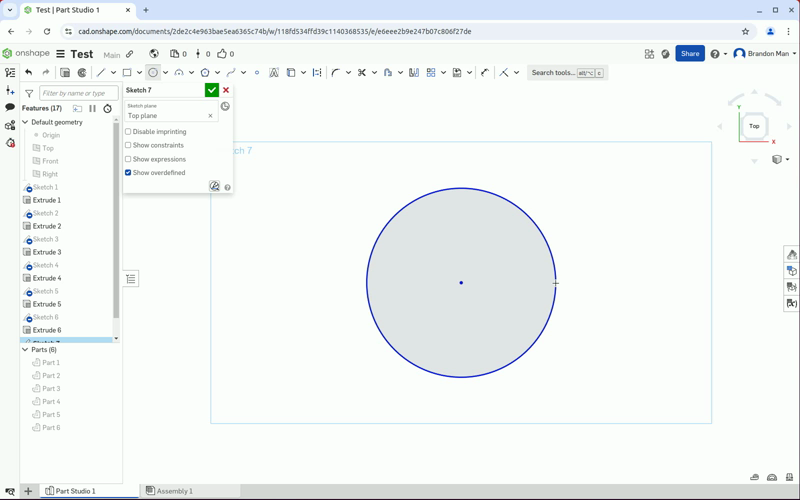
mouse_move(461, 282)
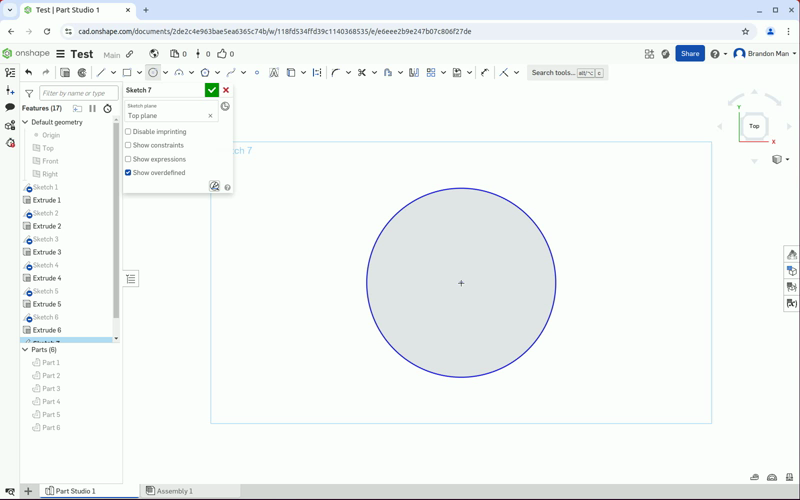
click(461, 282)
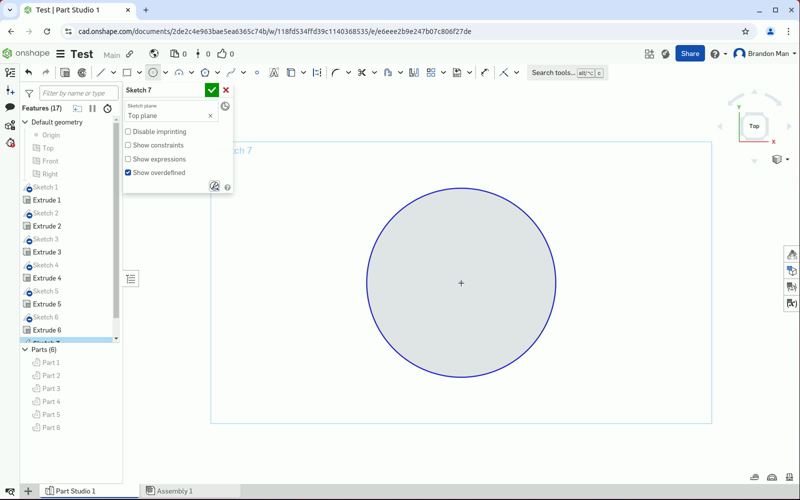
key_up(shift)
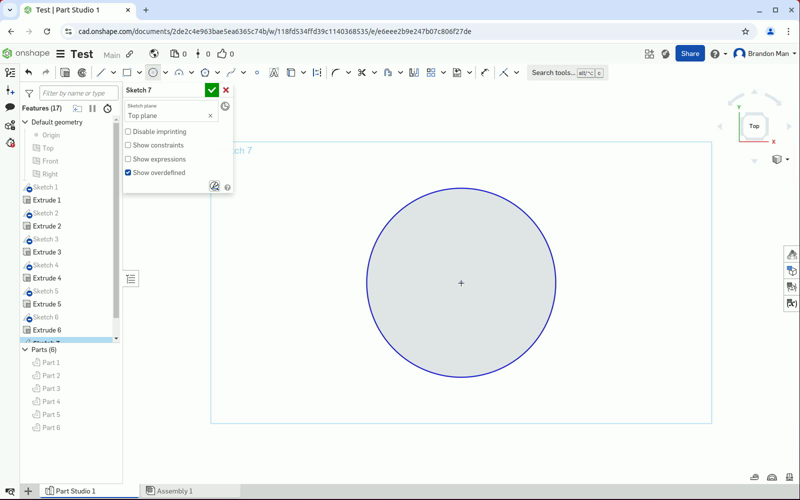
mouse_move(543, 282)
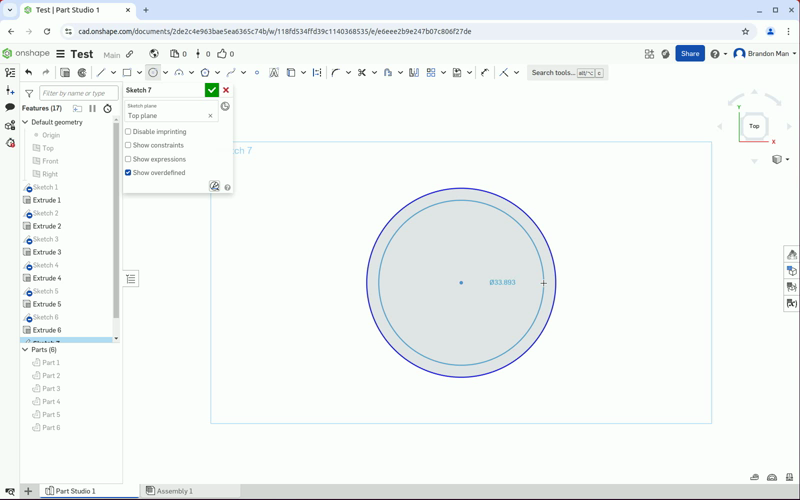
click(543, 282)
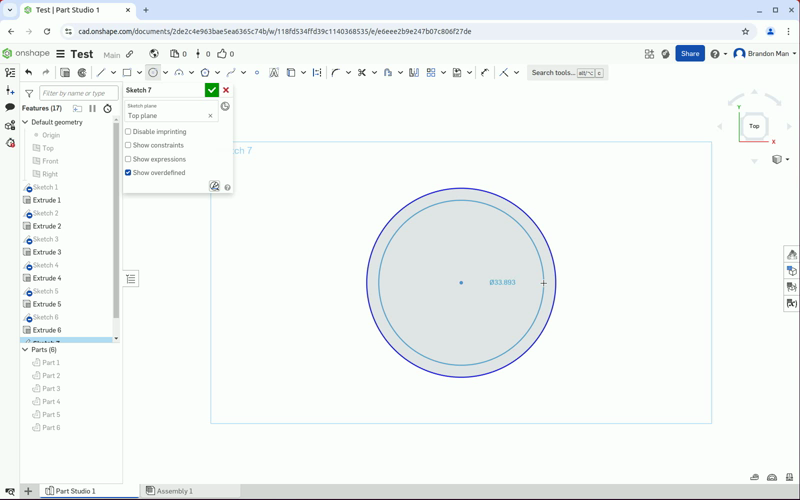
key(esc)
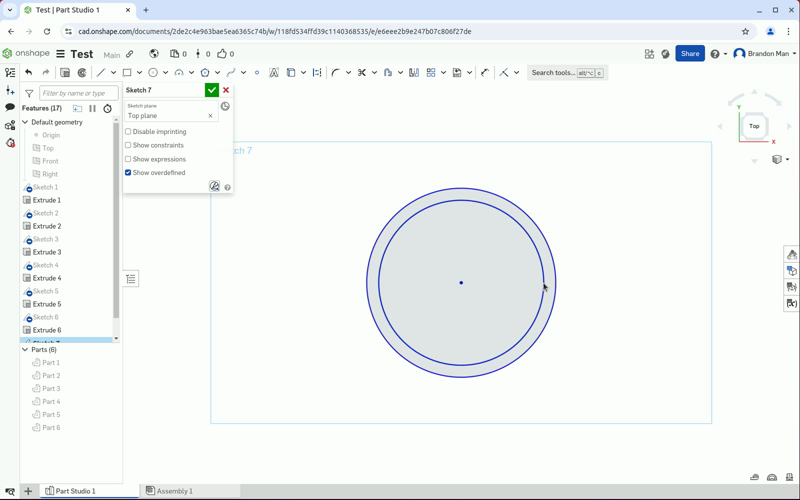
mouse_move(548, 281)
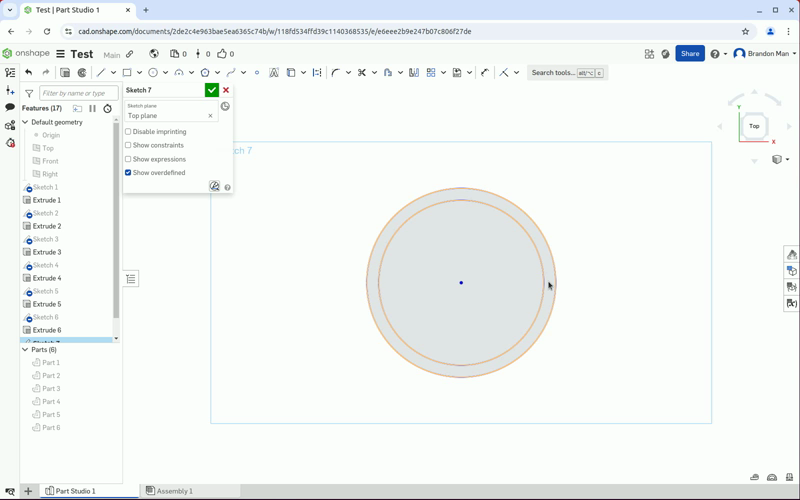
click(548, 281)
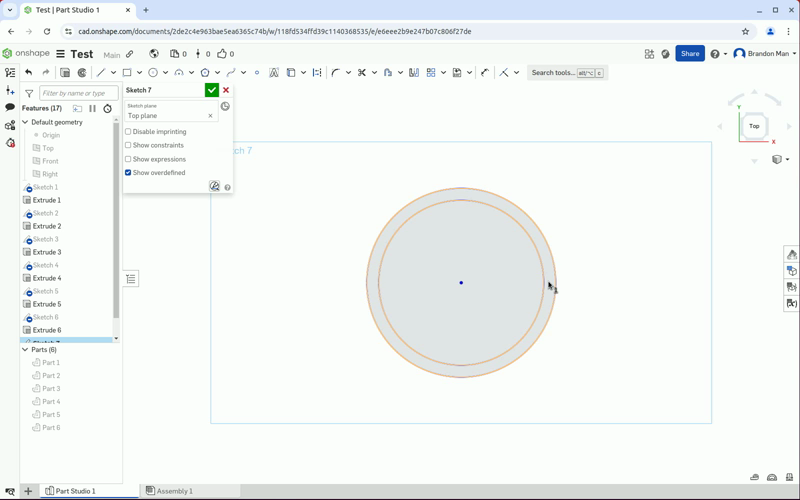
mouse_move(73, 352)
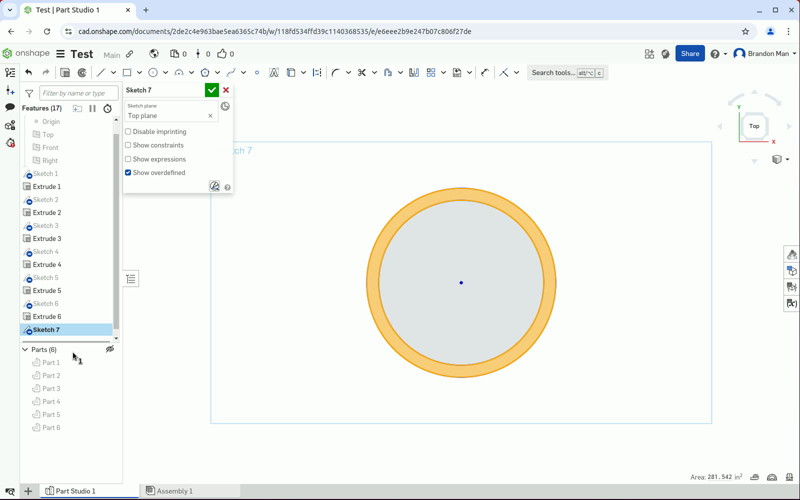
key(shift+y)
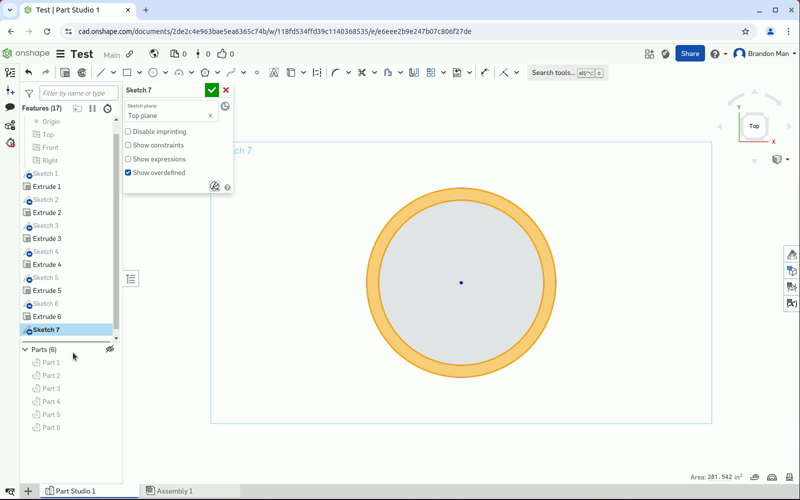
key(shift+e)
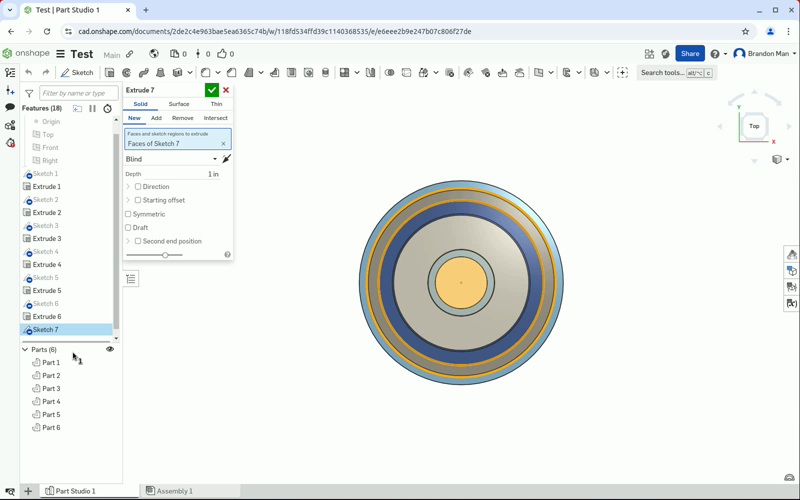
mouse_move(143, 106)
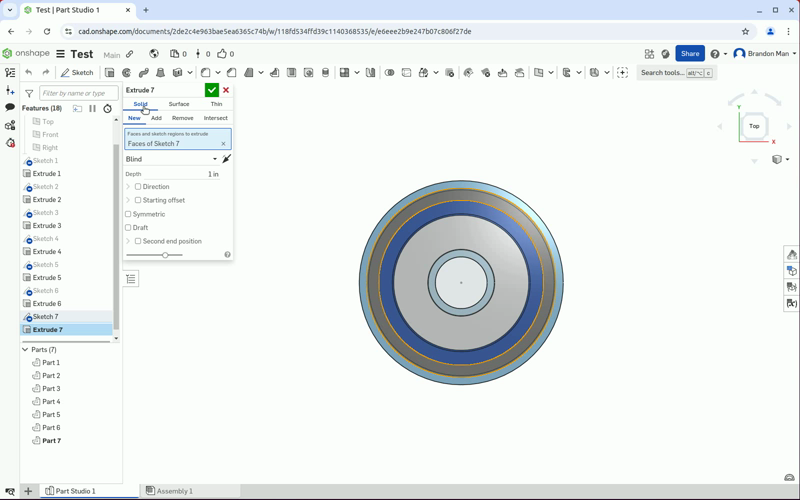
click(143, 106)
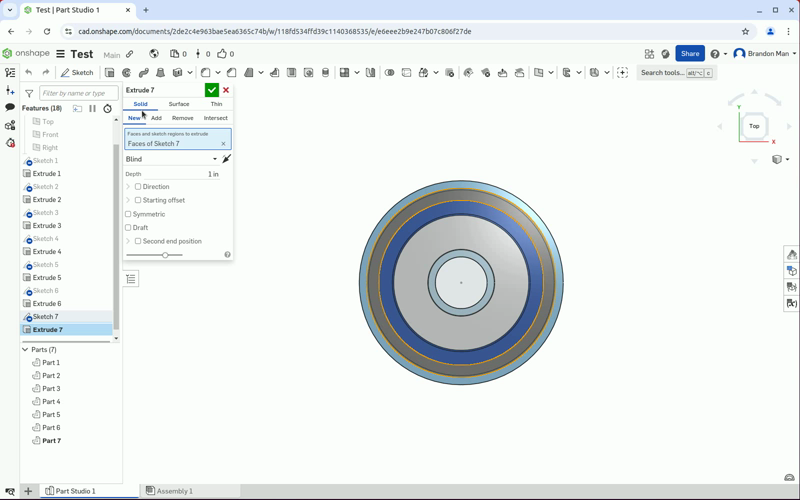
mouse_move(137, 120)
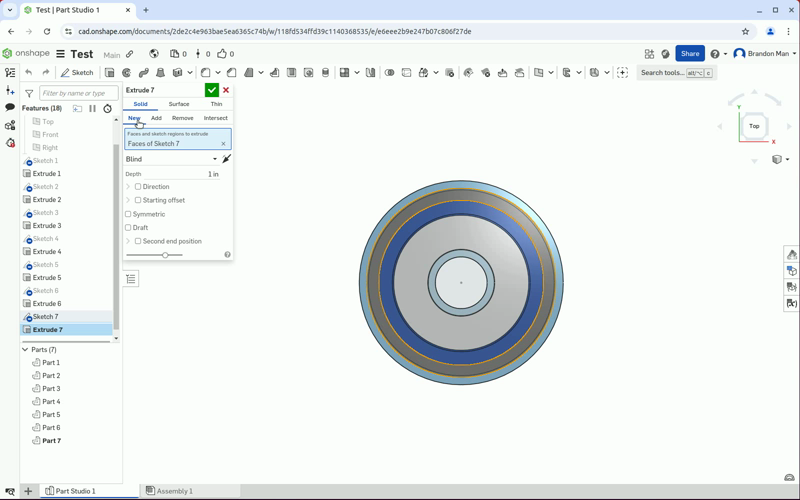
click(137, 120)
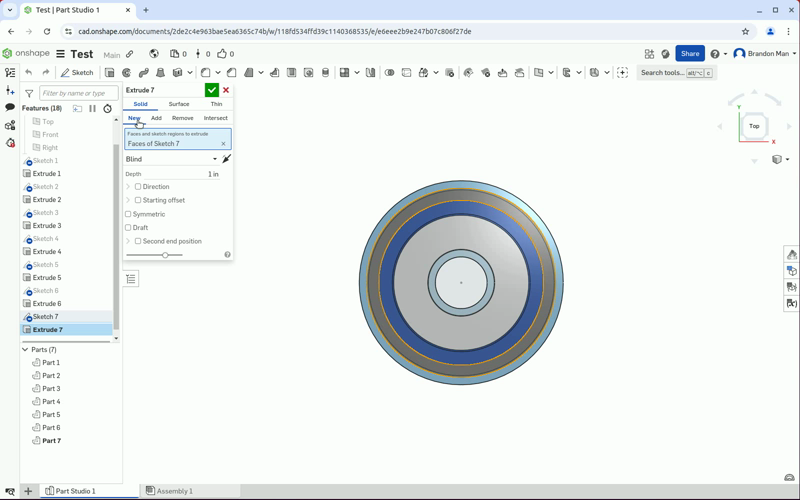
key(tab, 4)
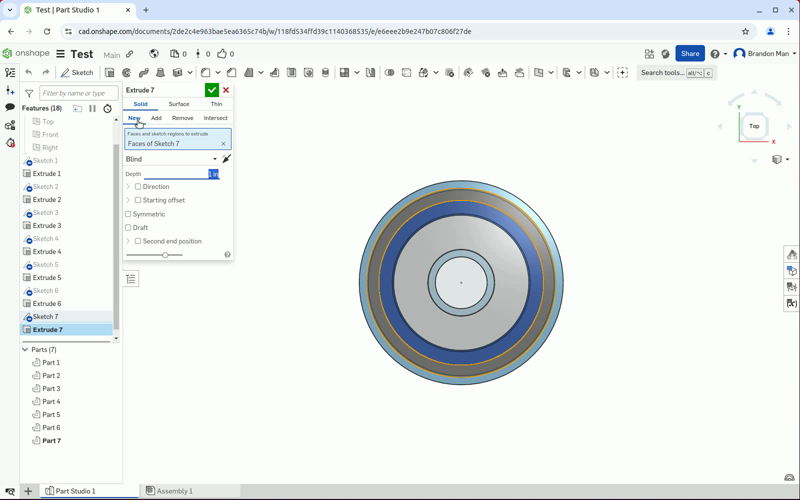
text(23.108)
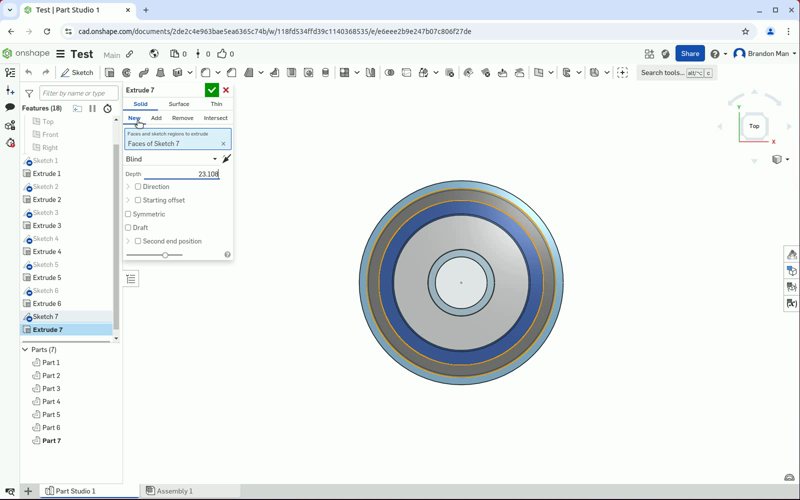
key(enter)
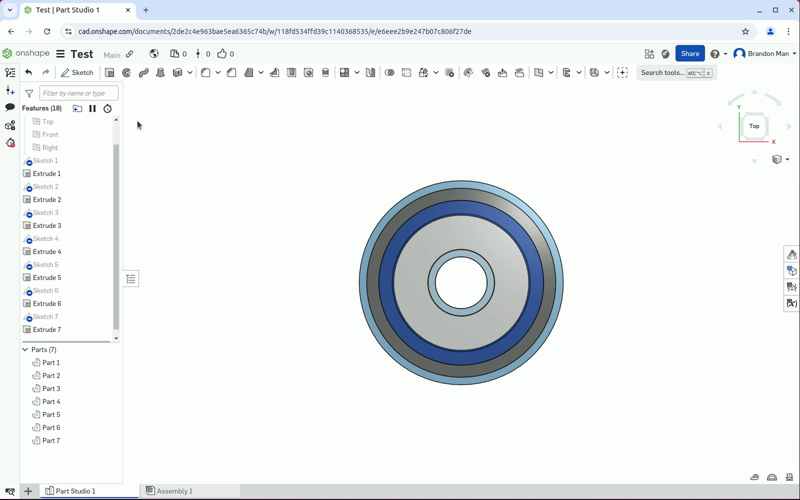
key(shift+h)
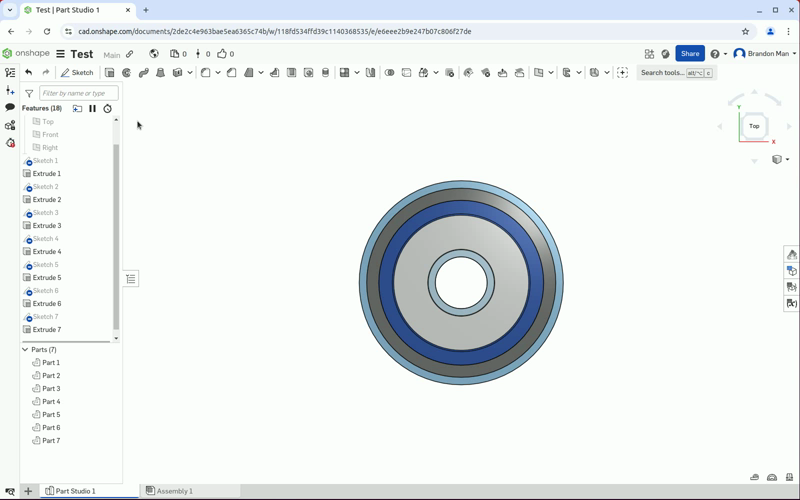
key(shift+h)
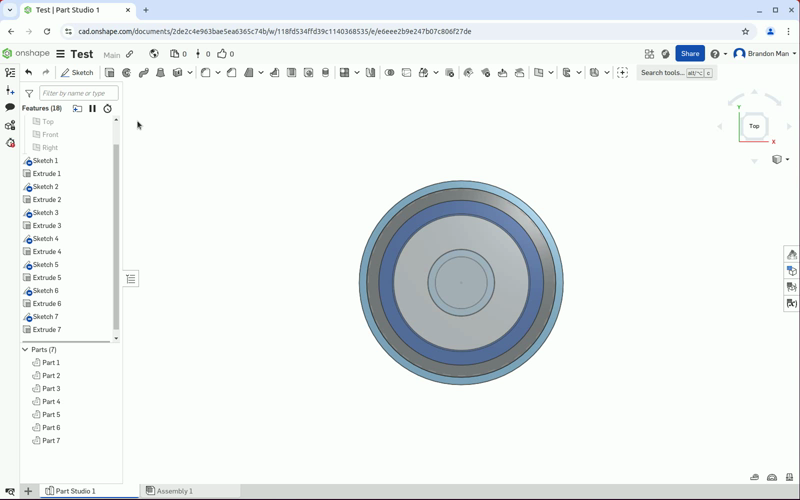
key(shift+7)
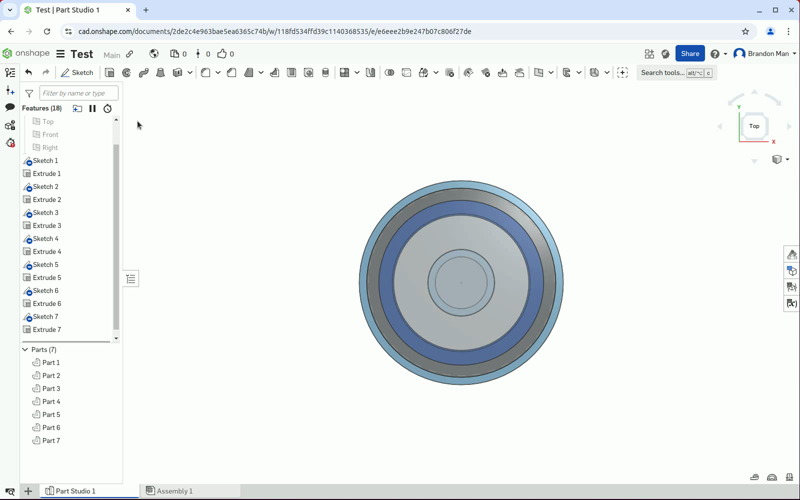
key(up, 3)
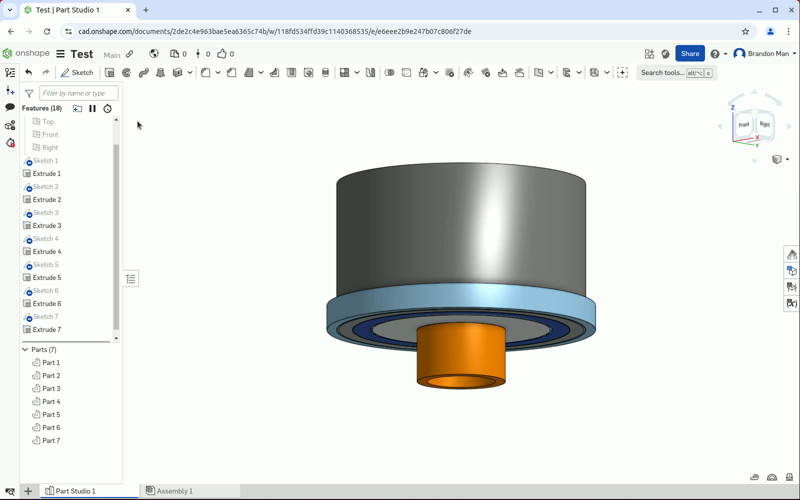
key(left, 3)
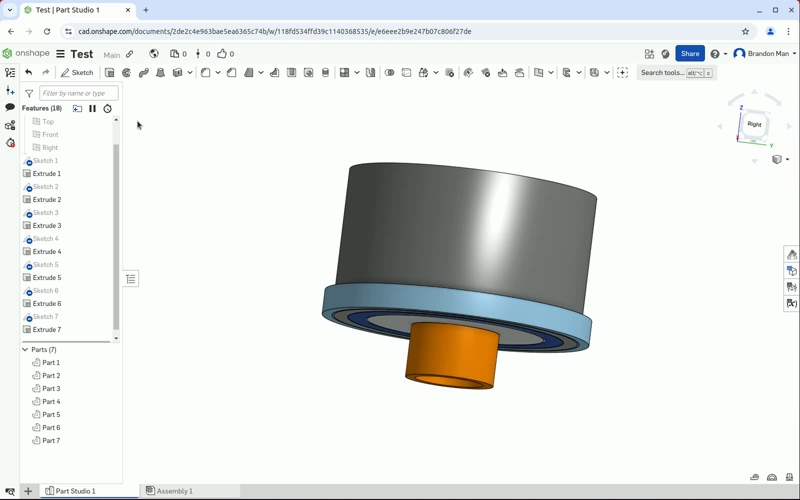
key(right, 3)
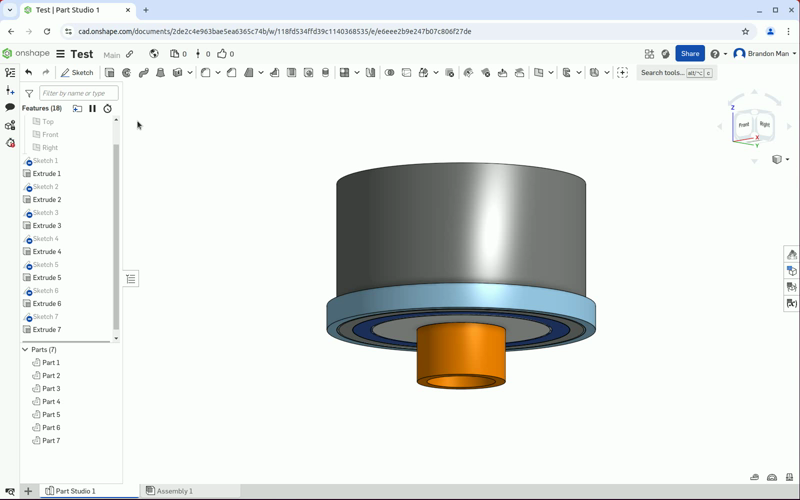
key(down, 3)
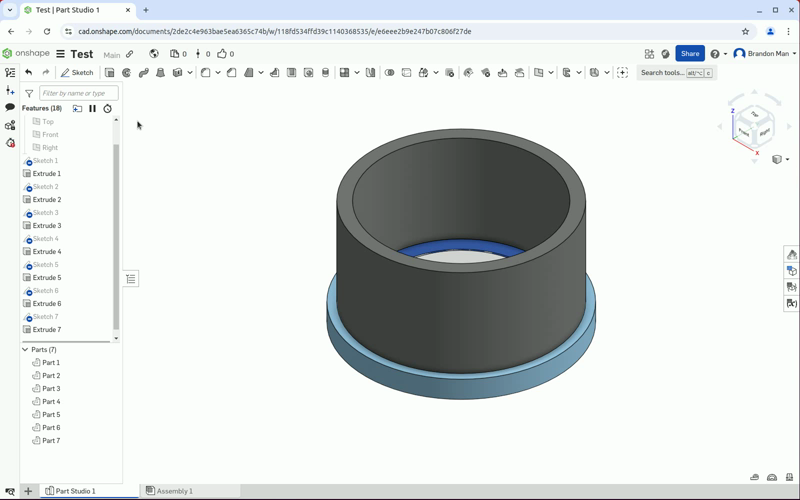
mouse_move(69, 163)
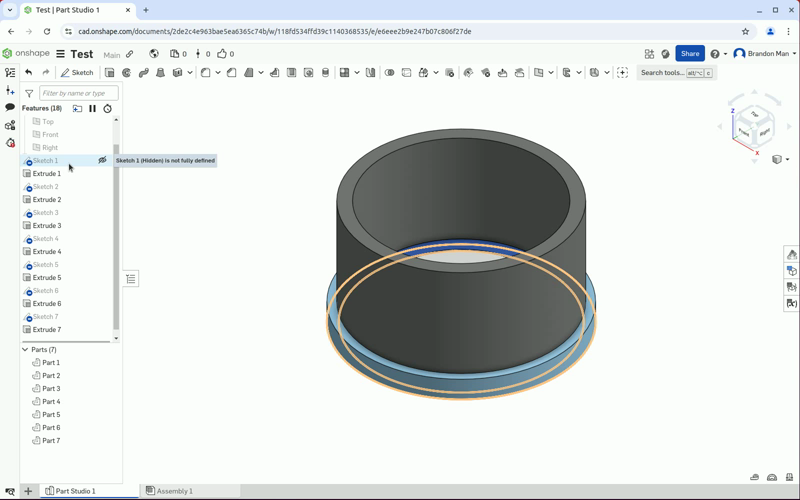
click(69, 163)